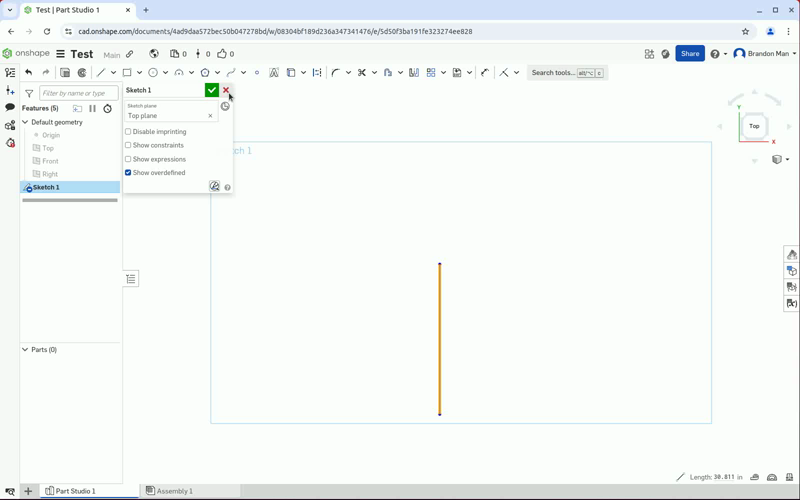
key(shift+h)
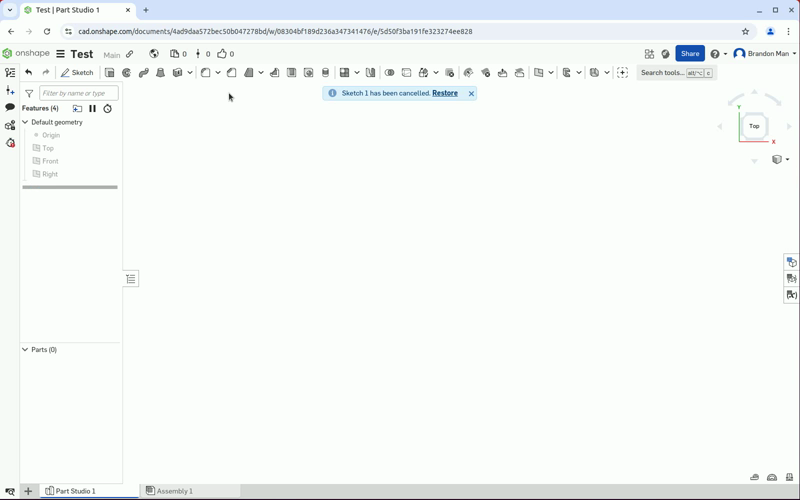
mouse_move(73, 352)
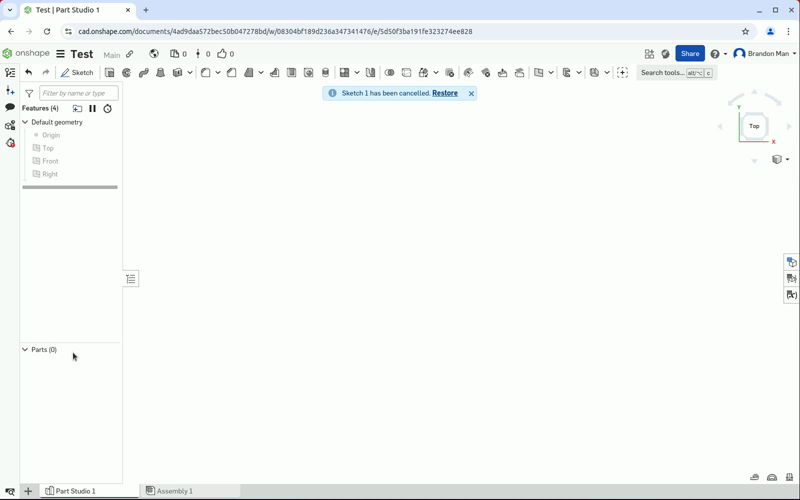
key(y)
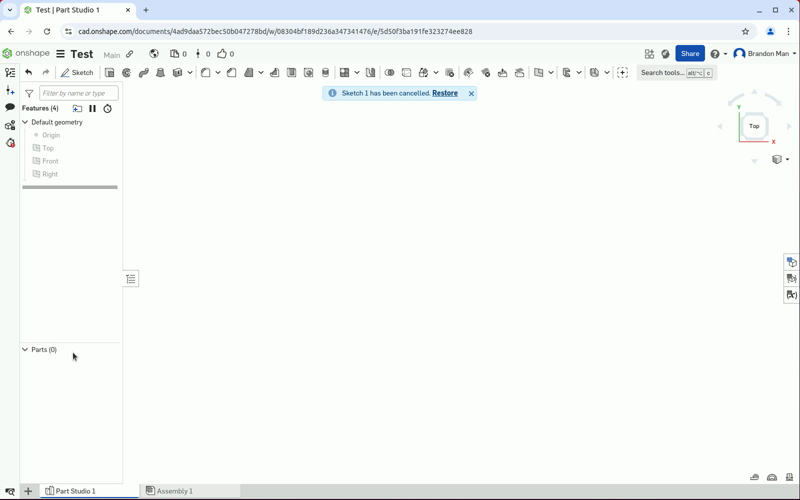
key(shift+p)
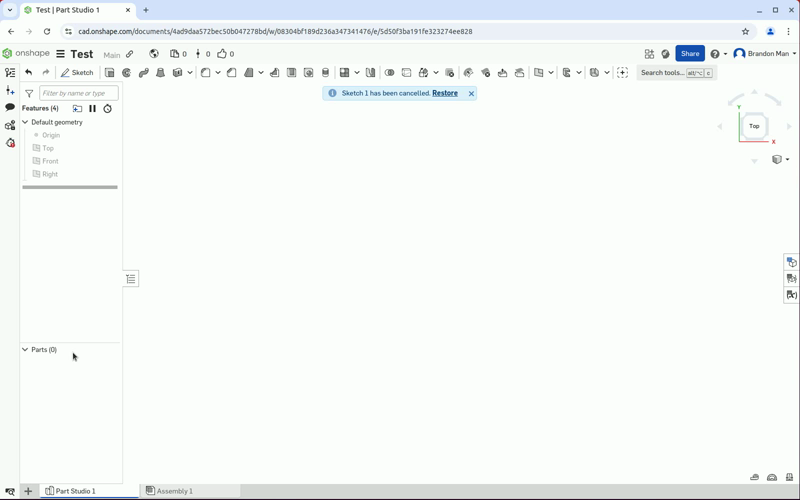
key(space)
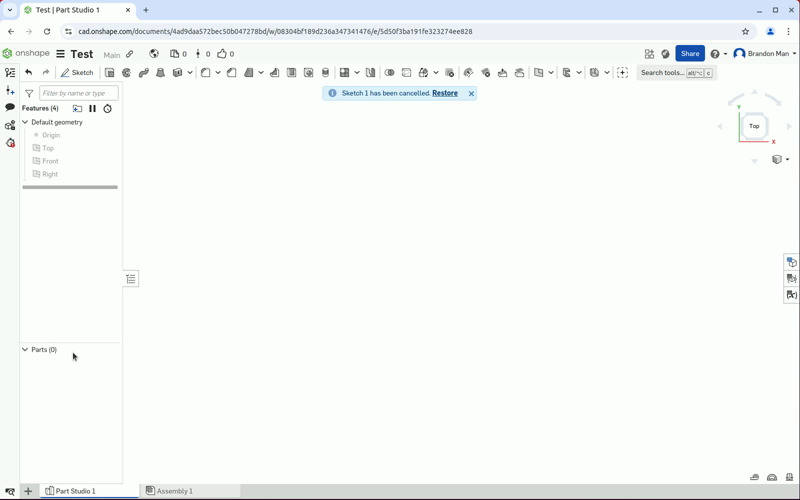
key_down(shift)
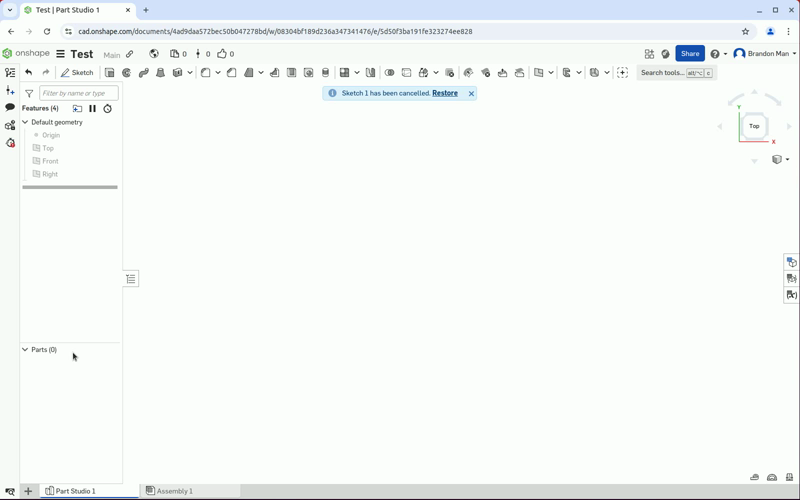
key(up)
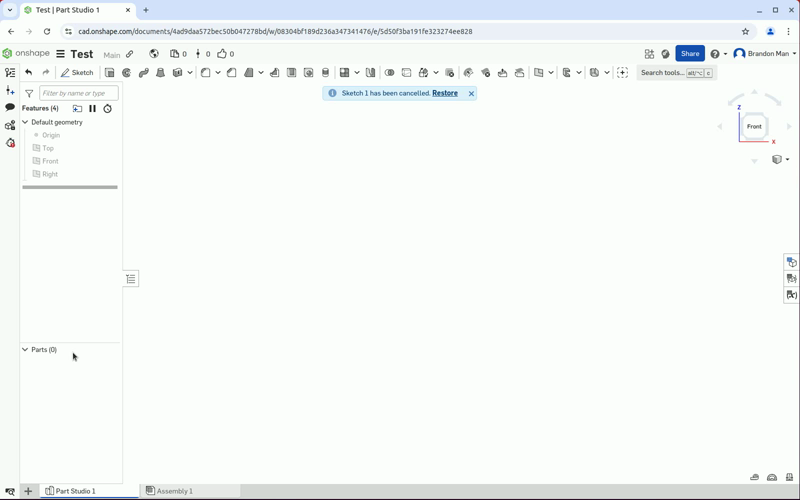
key_up(shift)
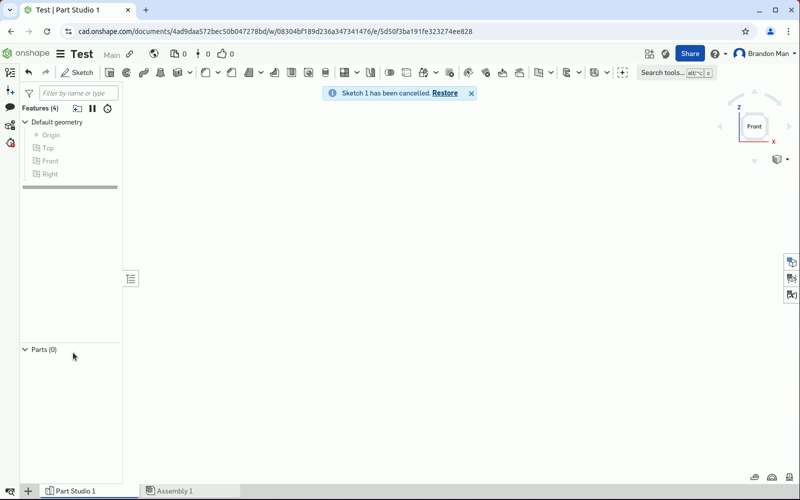
key(space)
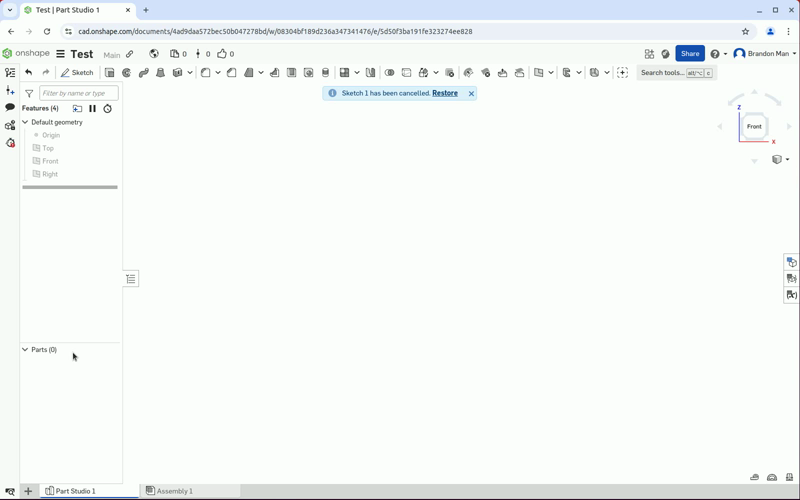
key_down(shift)
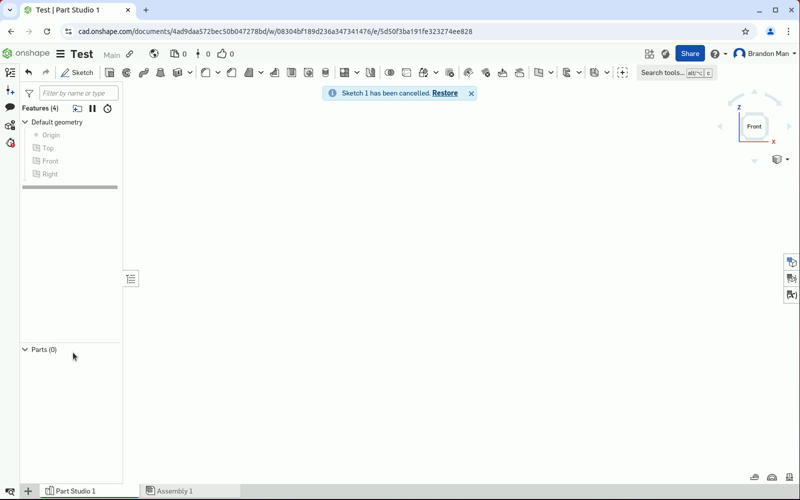
key(left)
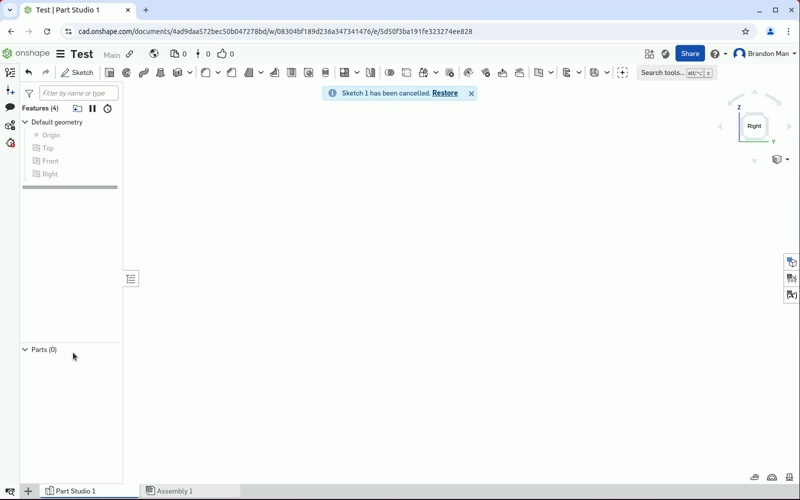
key_up(shift)
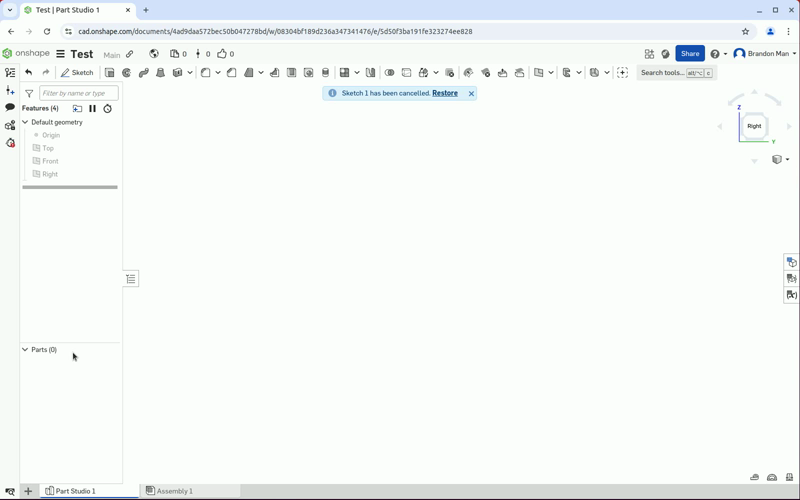
mouse_move(73, 352)
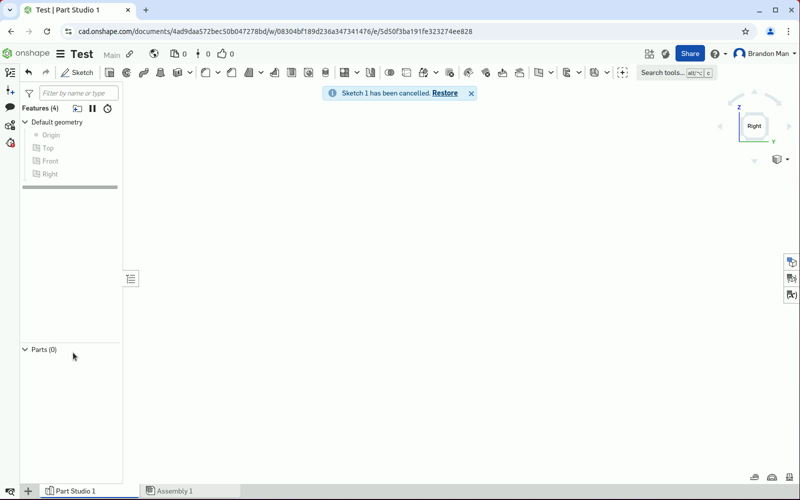
key(shift+y)
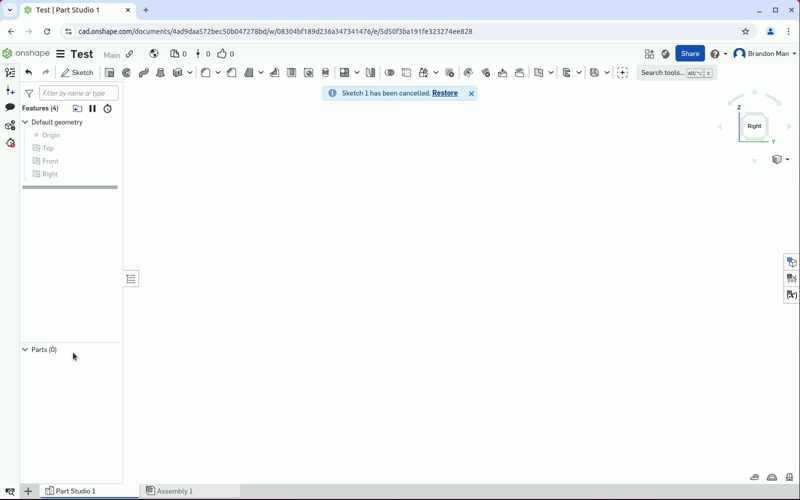
key(shift+s)
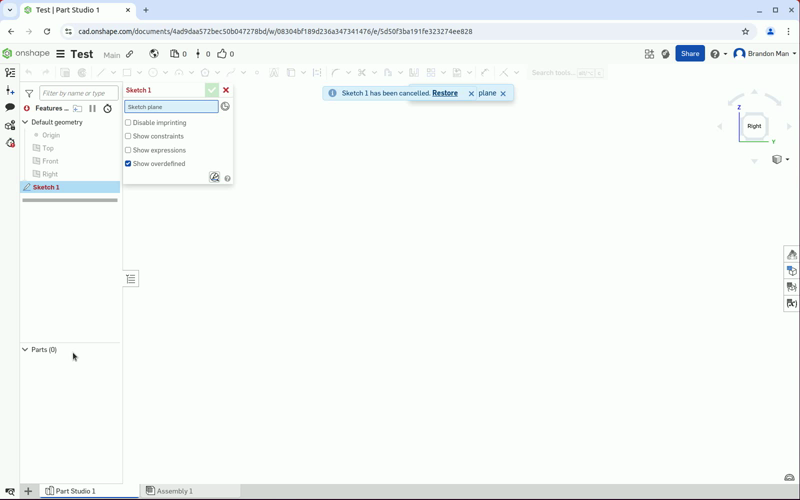
mouse_move(73, 176)
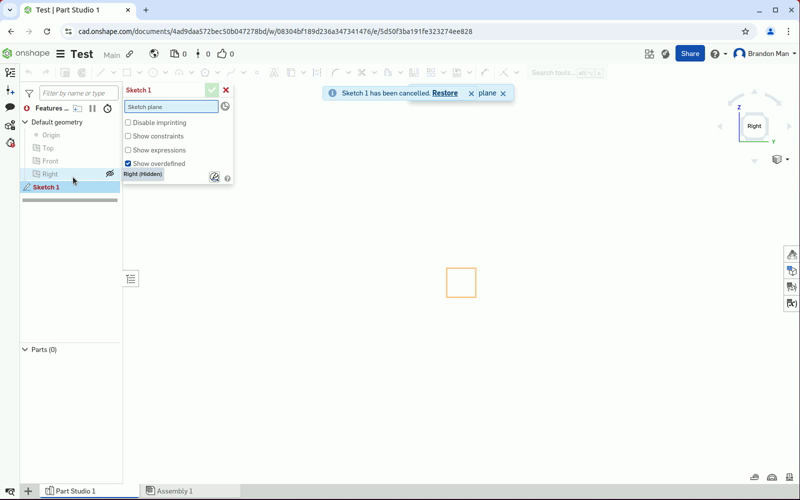
click(73, 176)
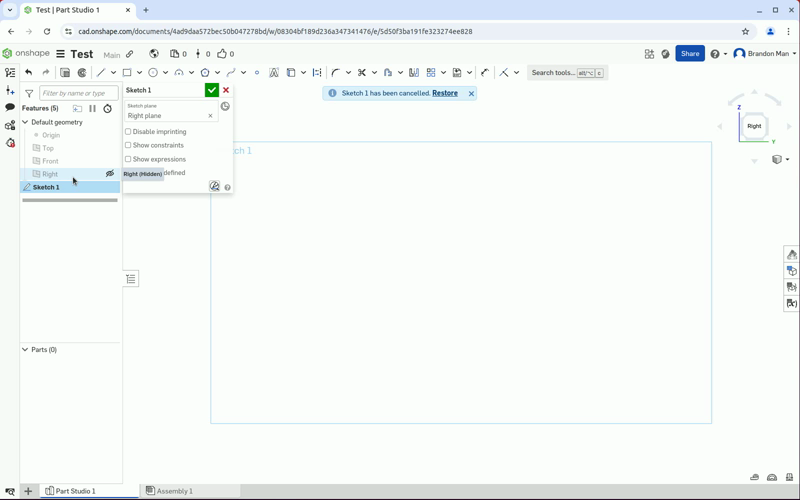
mouse_move(73, 352)
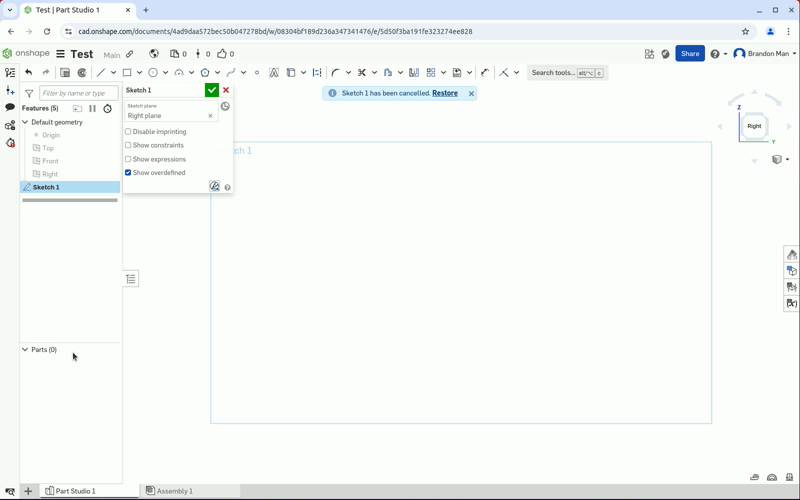
key(y)
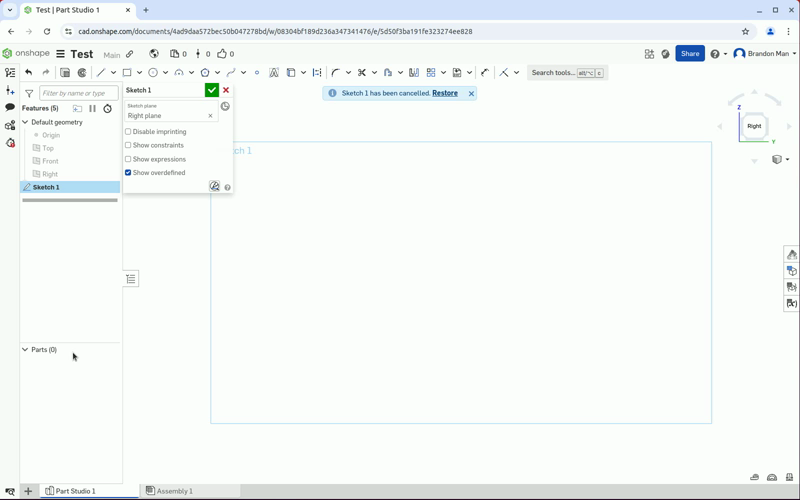
key(c)
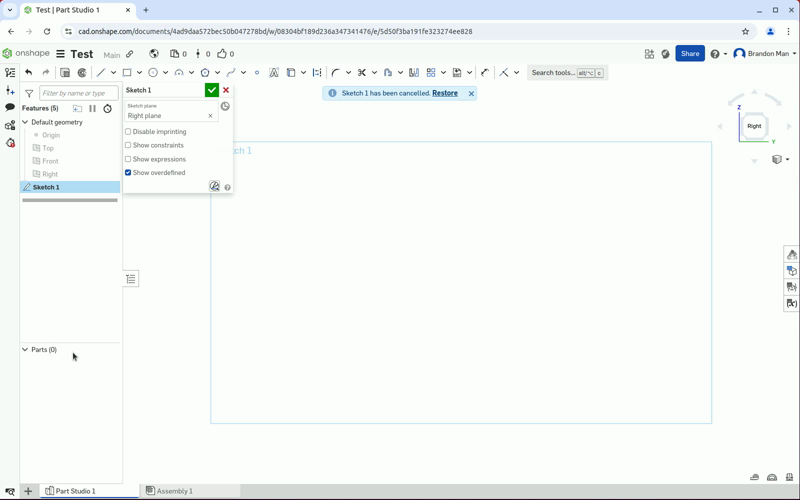
key_down(shift)
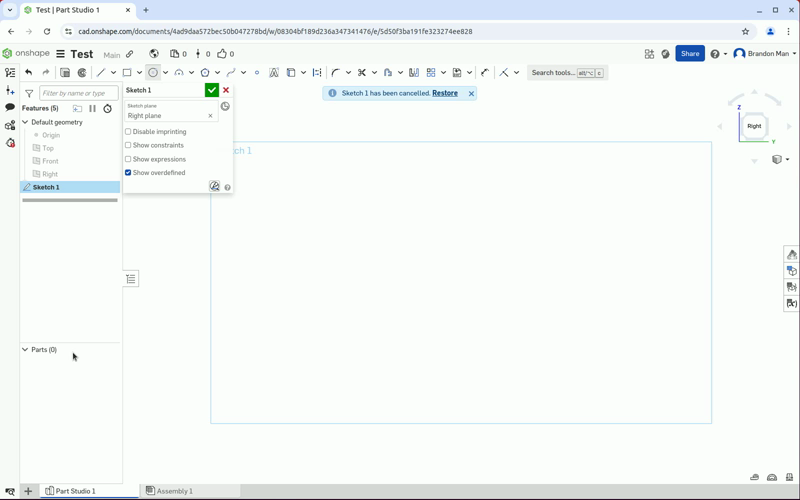
mouse_move(461, 282)
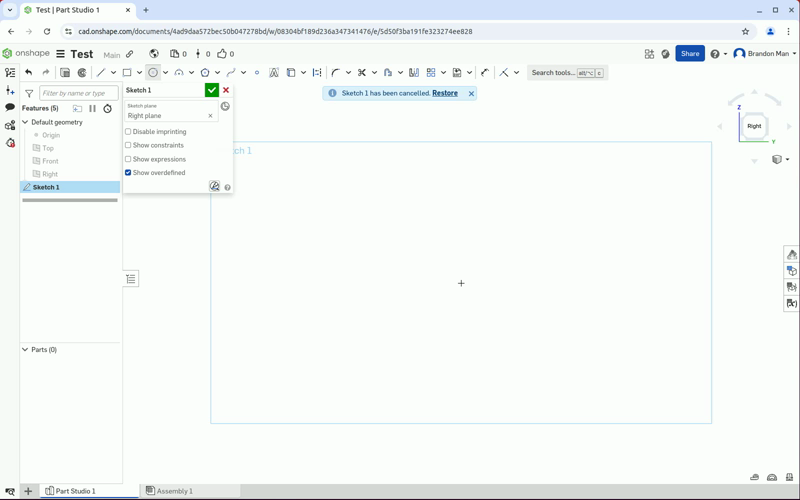
click(461, 282)
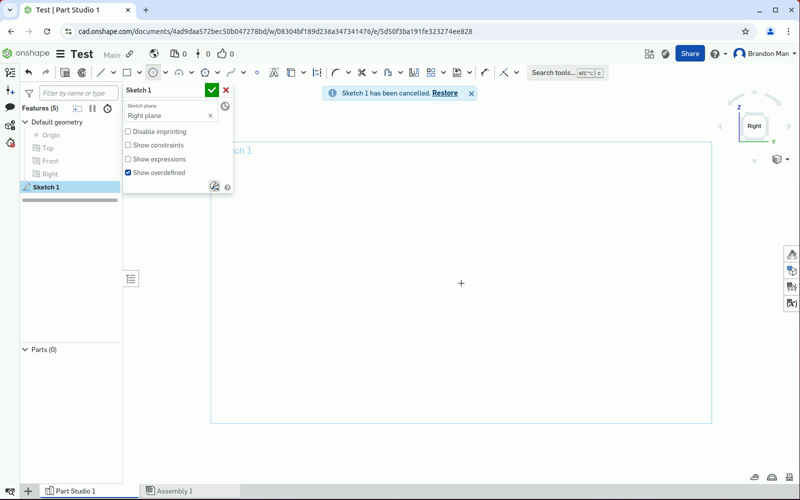
key_up(shift)
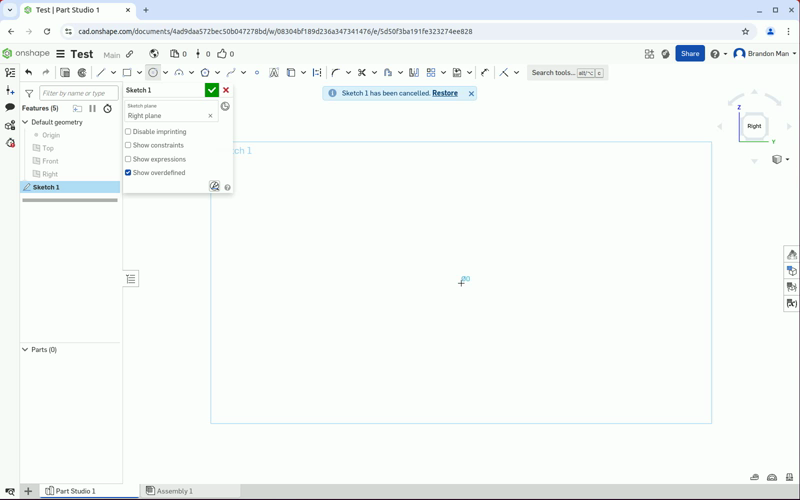
mouse_move(467, 282)
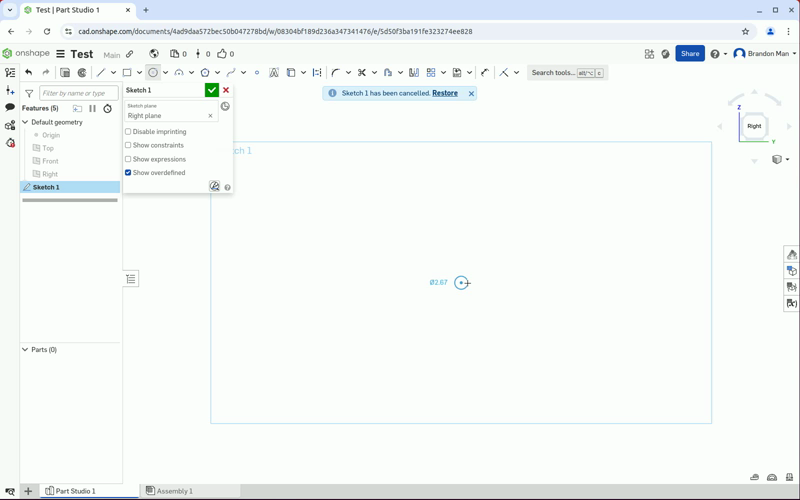
click(467, 282)
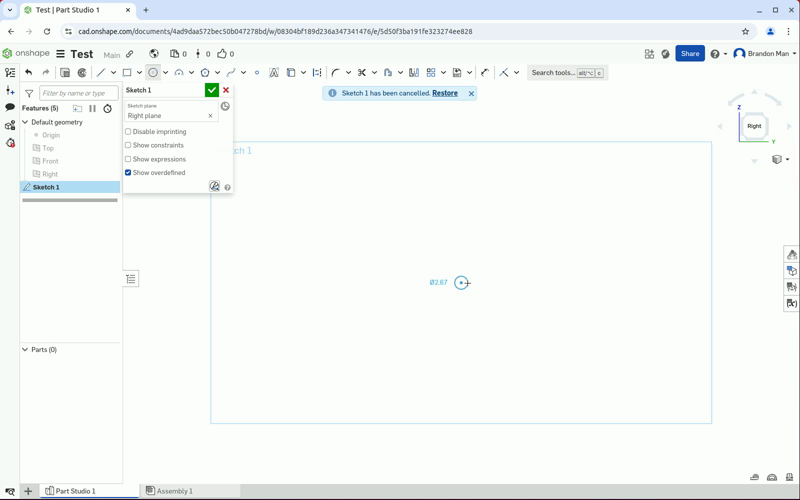
key(esc)
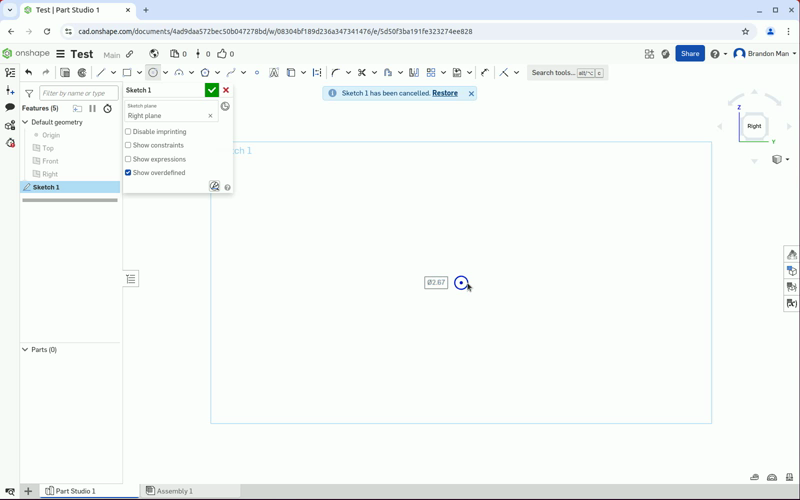
mouse_move(462, 286)
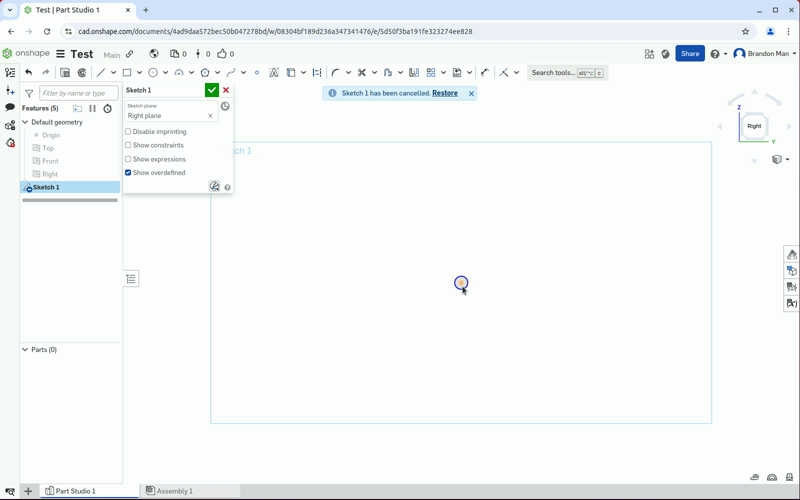
scroll(6)
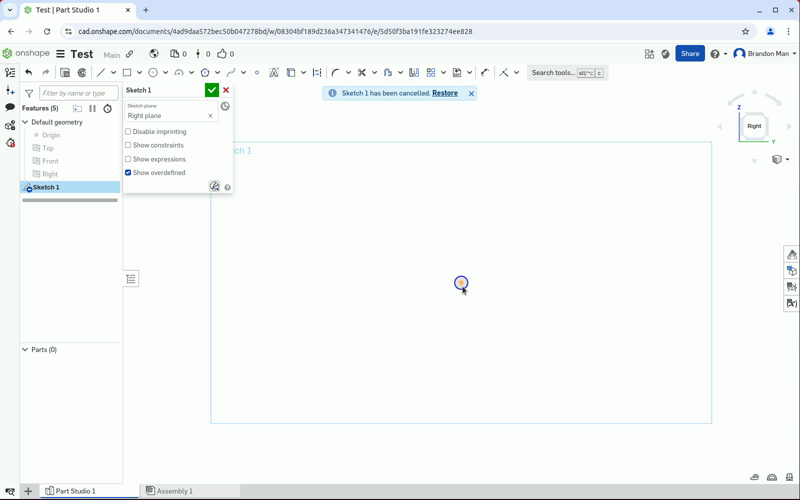
scroll(6)
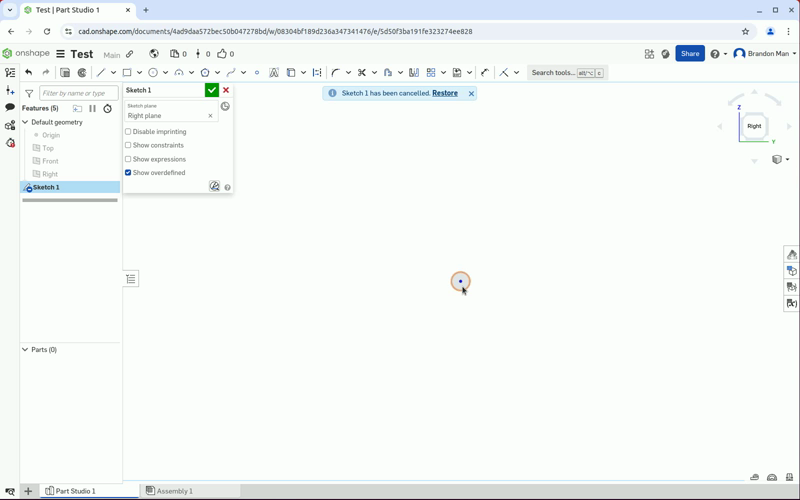
scroll(6)
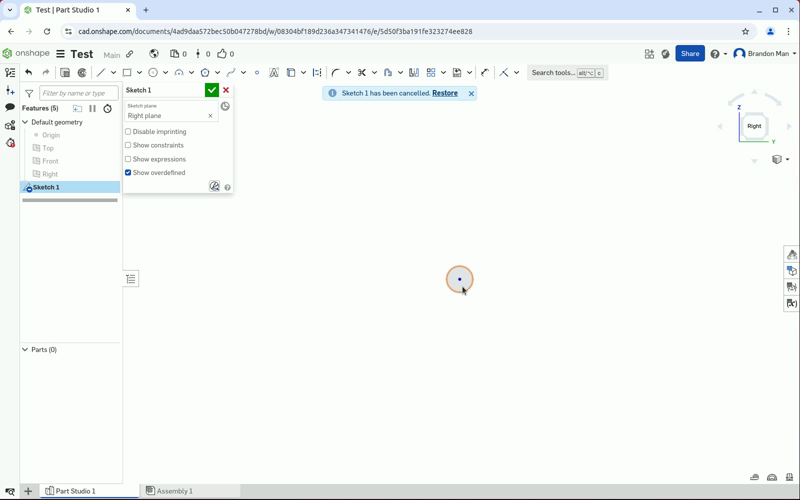
scroll(6)
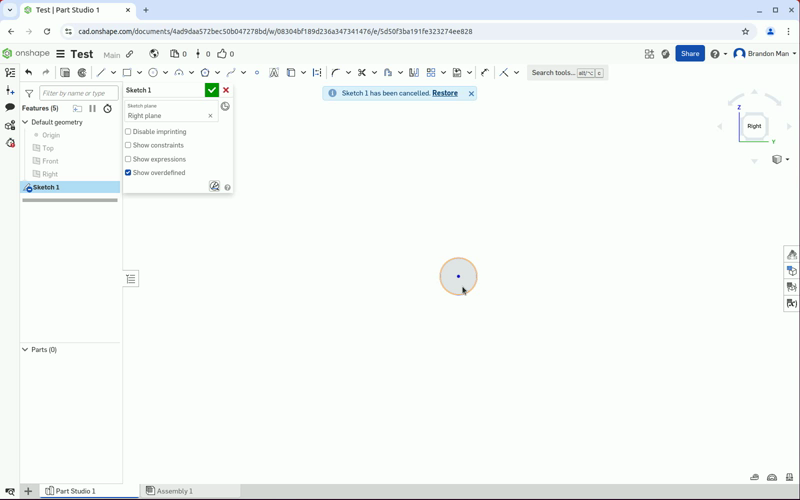
scroll(6)
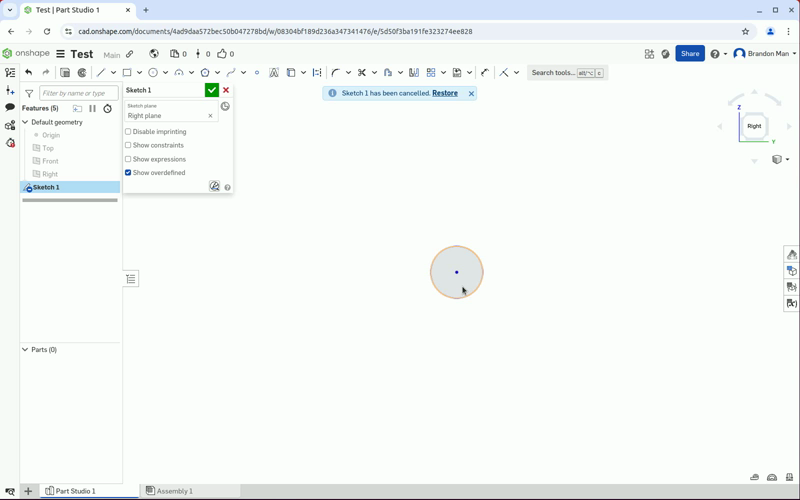
scroll(6)
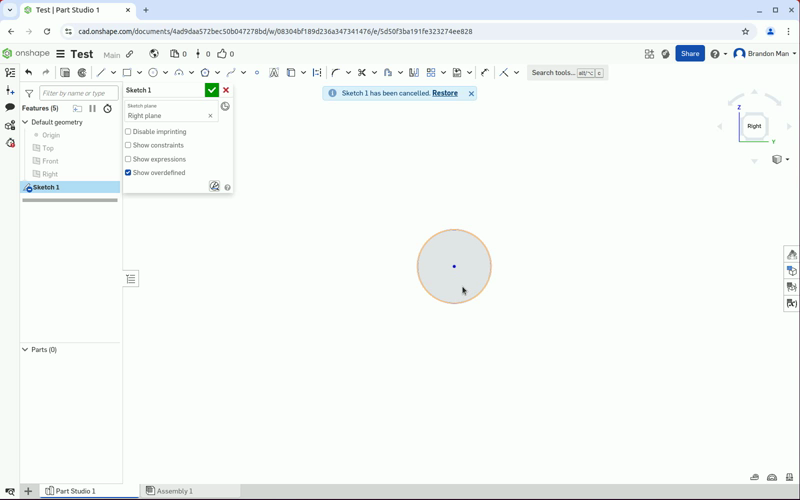
scroll(6)
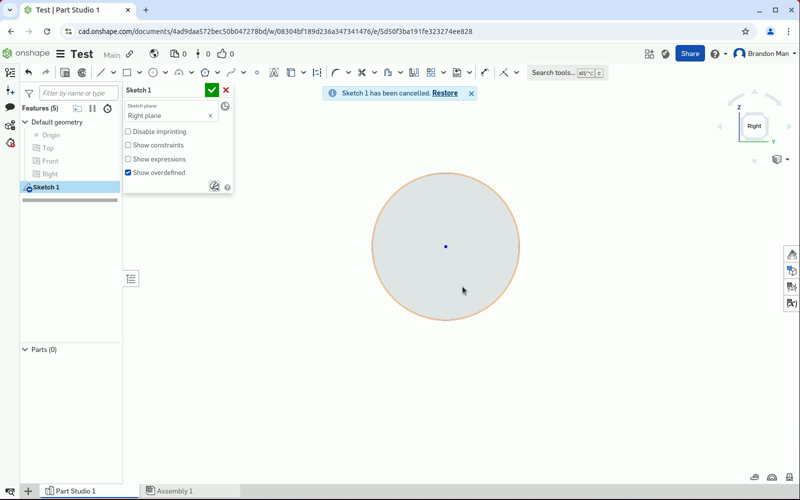
click(462, 286)
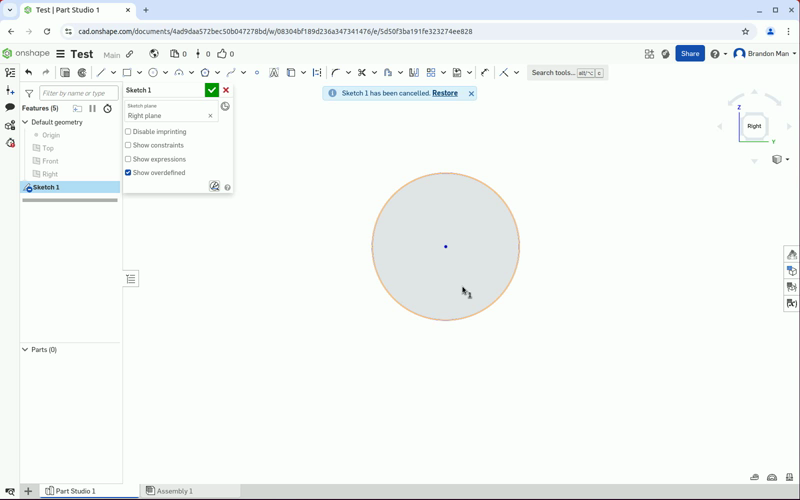
scroll(-6)
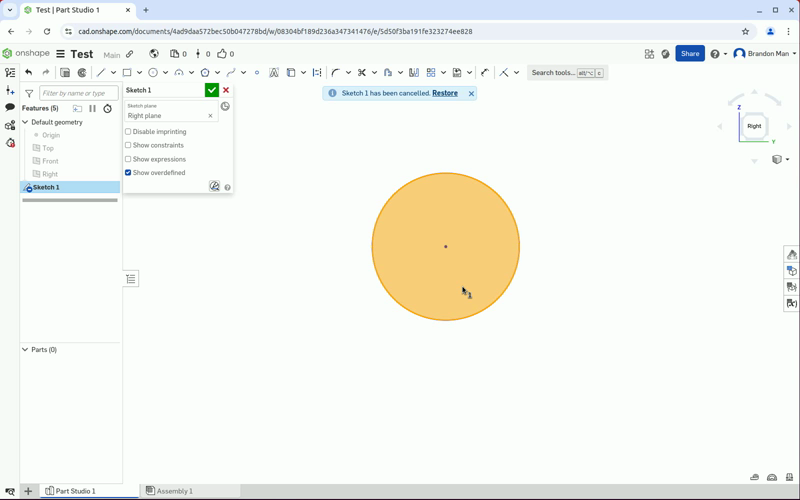
scroll(-6)
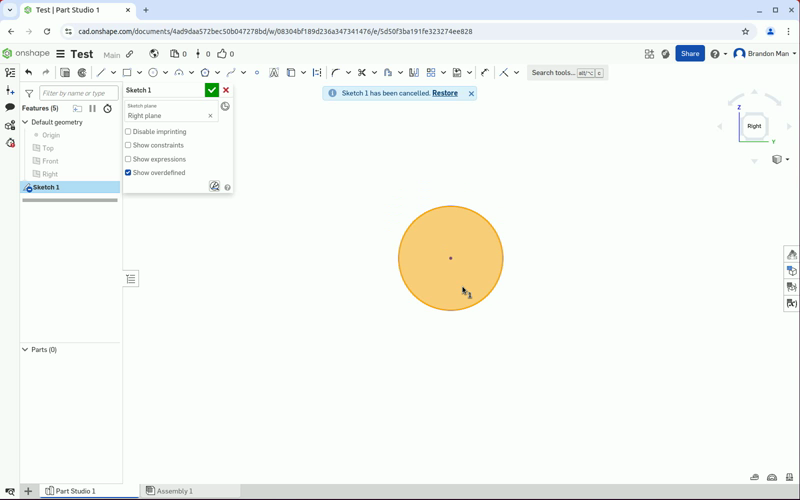
scroll(-6)
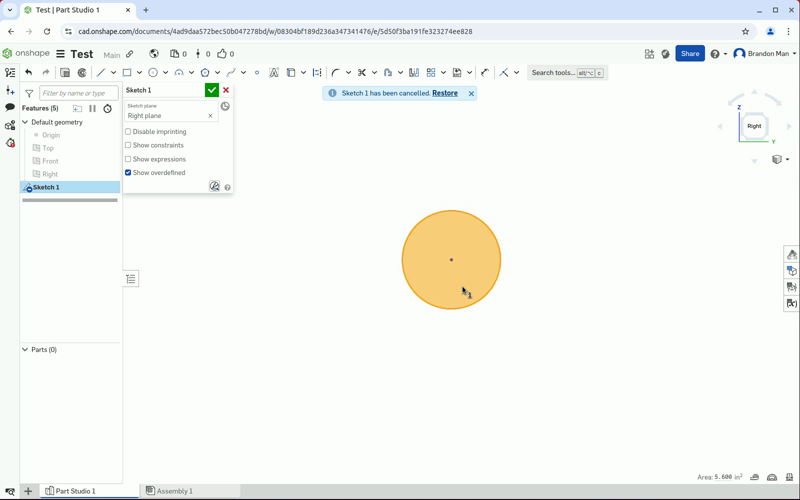
scroll(-6)
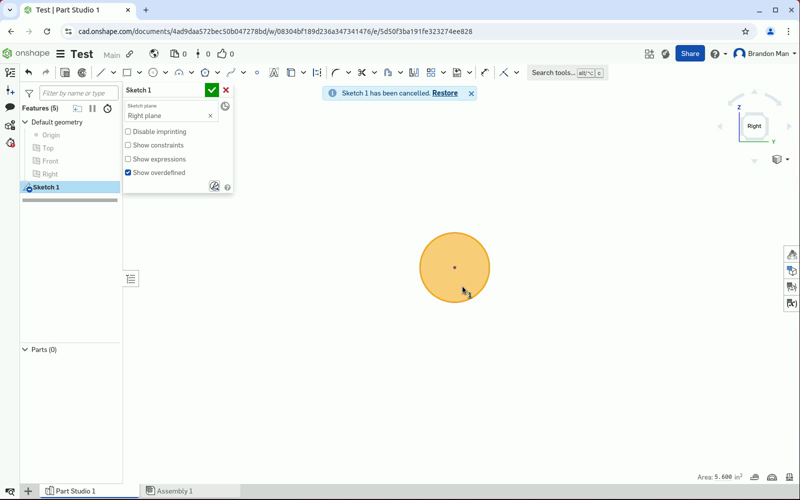
scroll(-6)
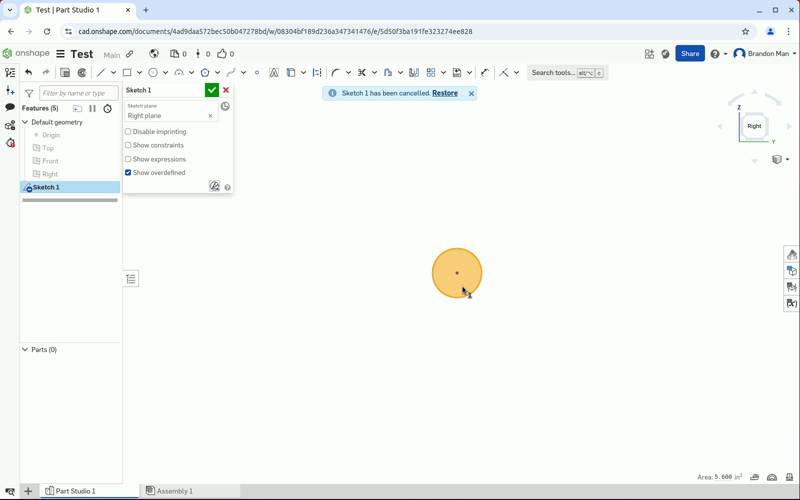
scroll(-6)
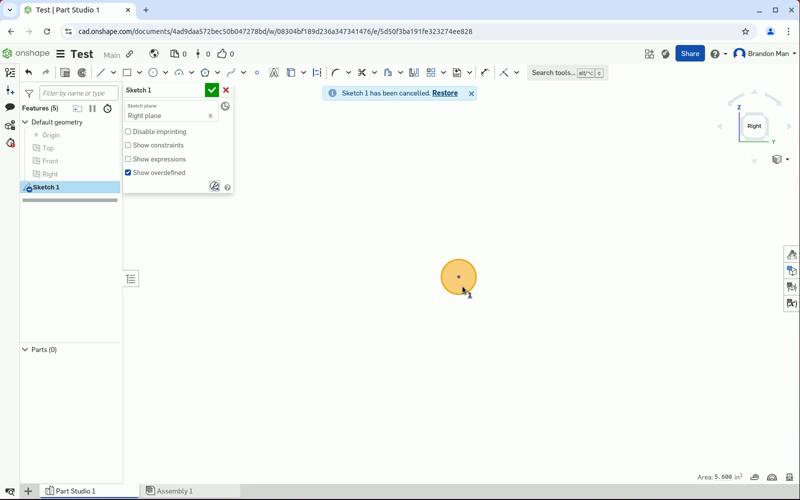
scroll(-6)
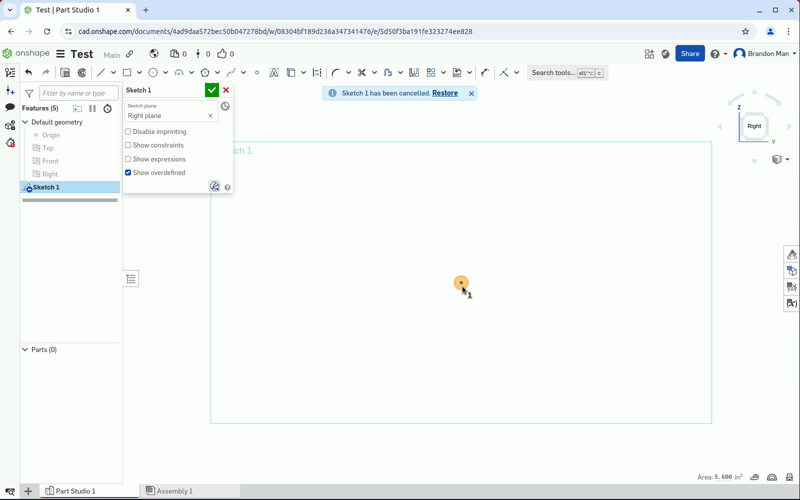
mouse_move(73, 352)
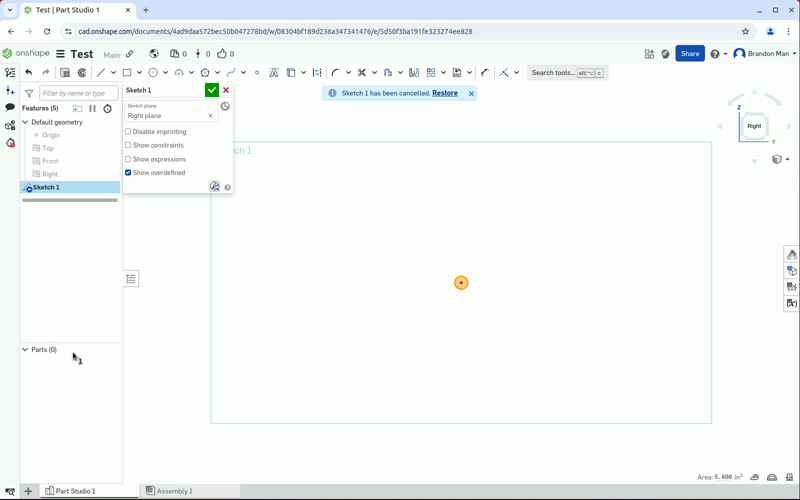
key(shift+y)
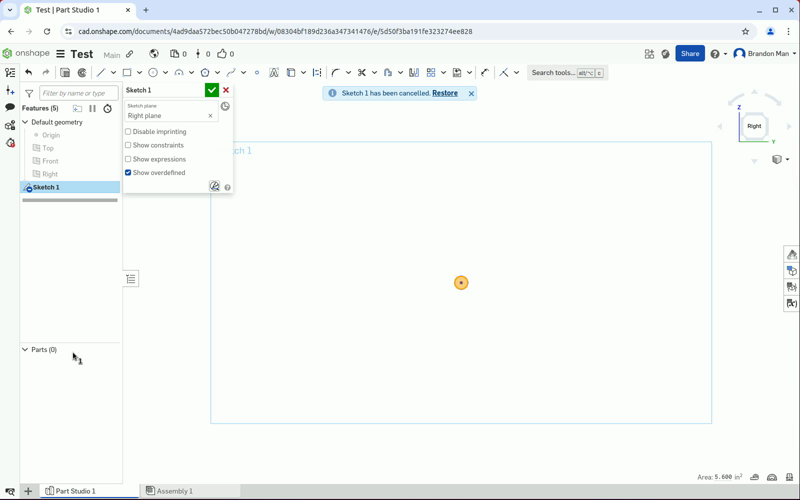
key(shift+e)
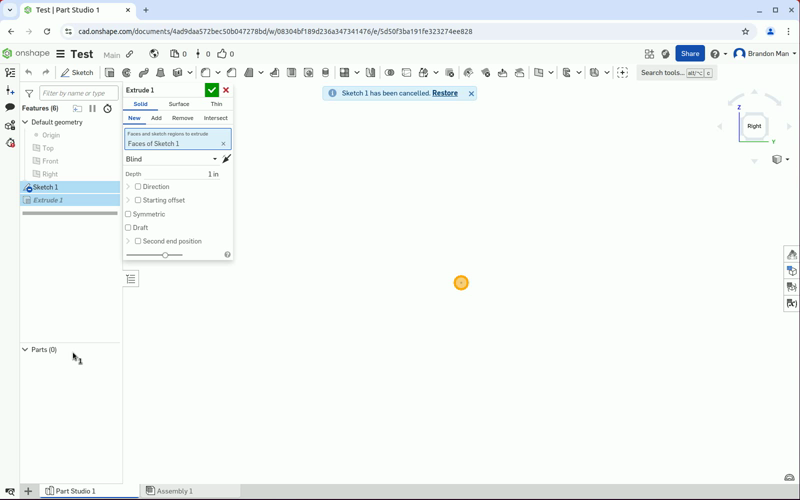
mouse_move(143, 106)
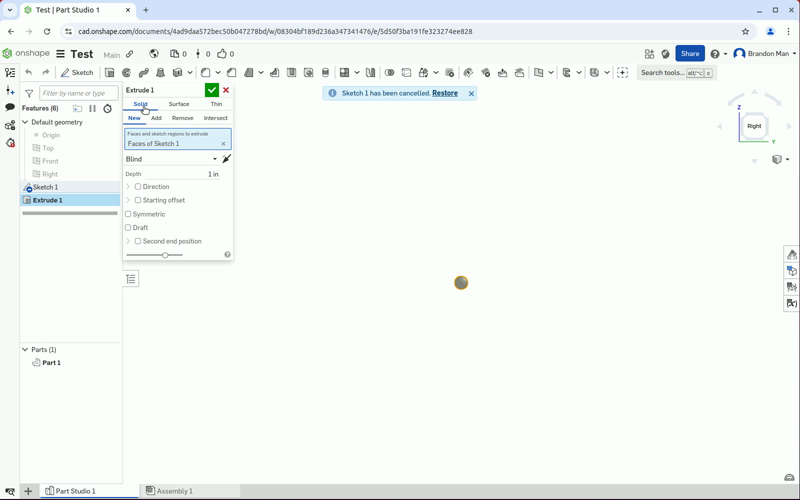
click(143, 106)
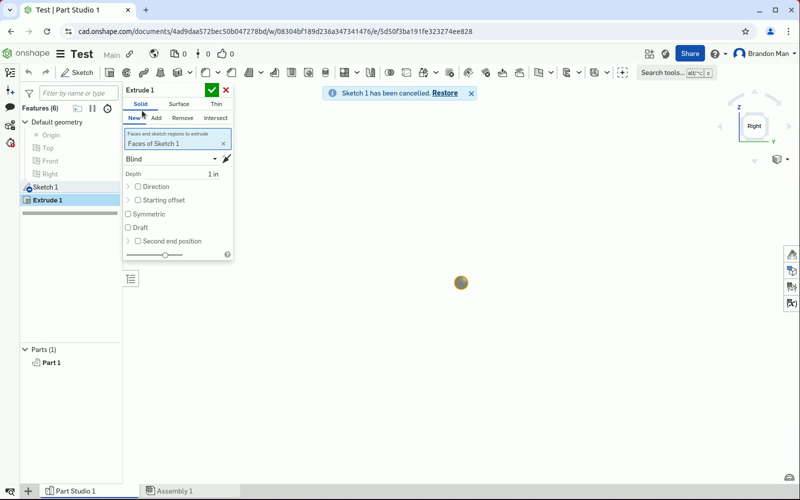
mouse_move(137, 120)
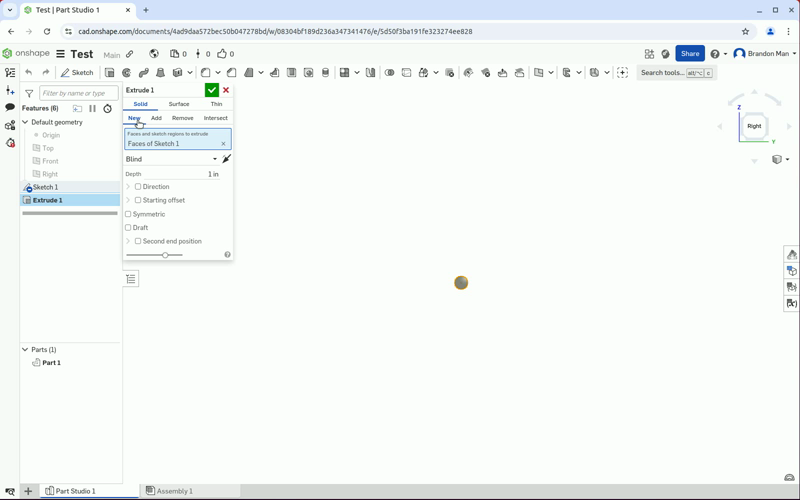
click(137, 120)
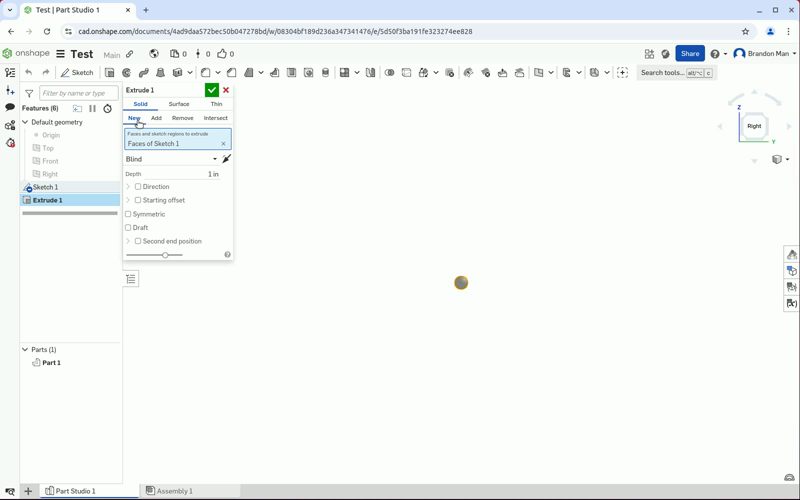
key(tab, 4)
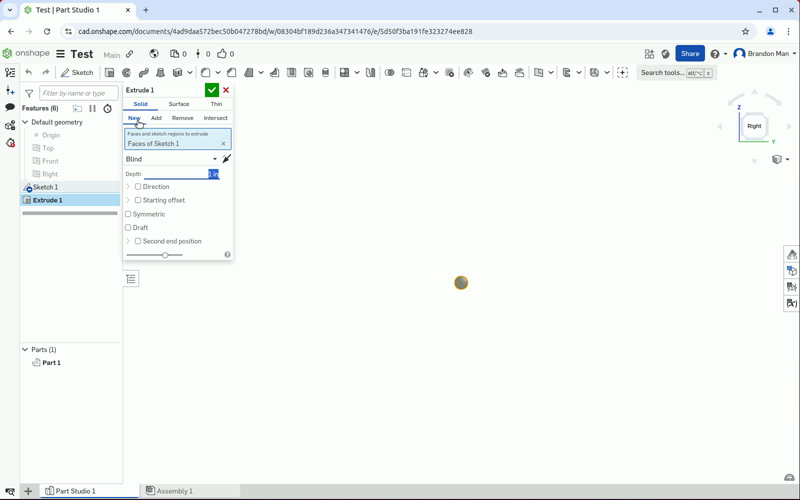
text(23.108)
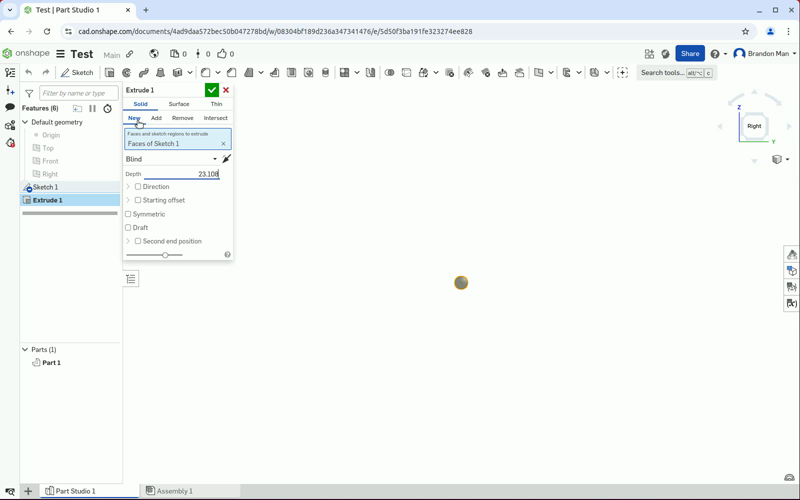
key(enter)
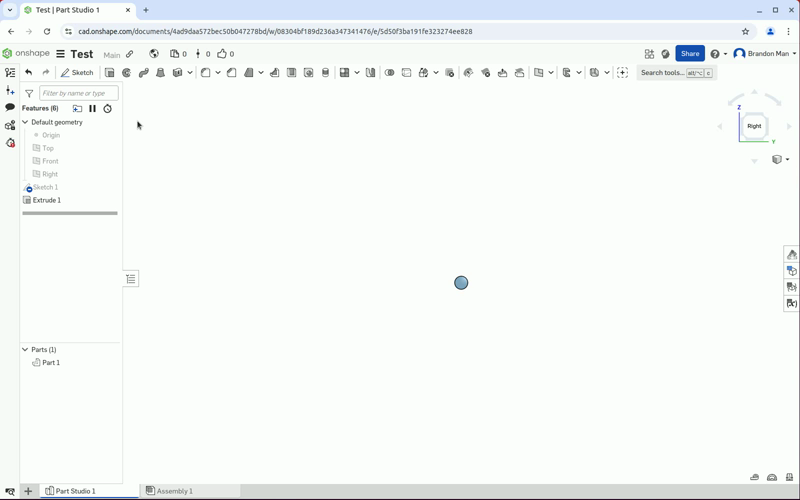
key(shift+h)
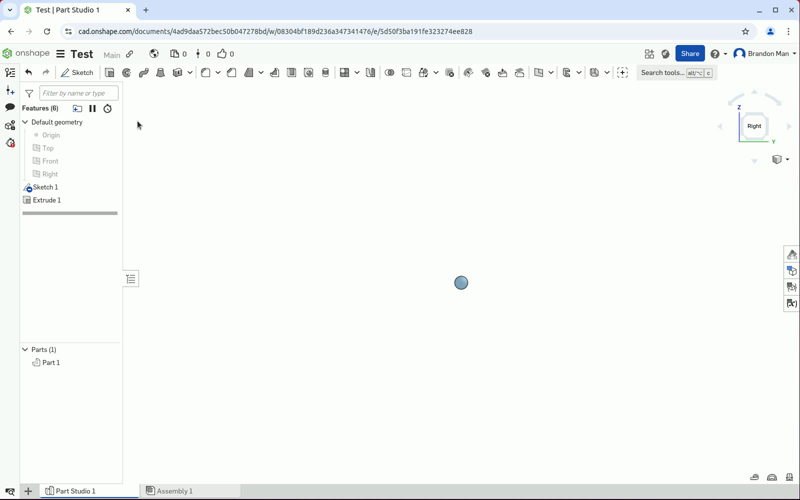
key(shift+h)
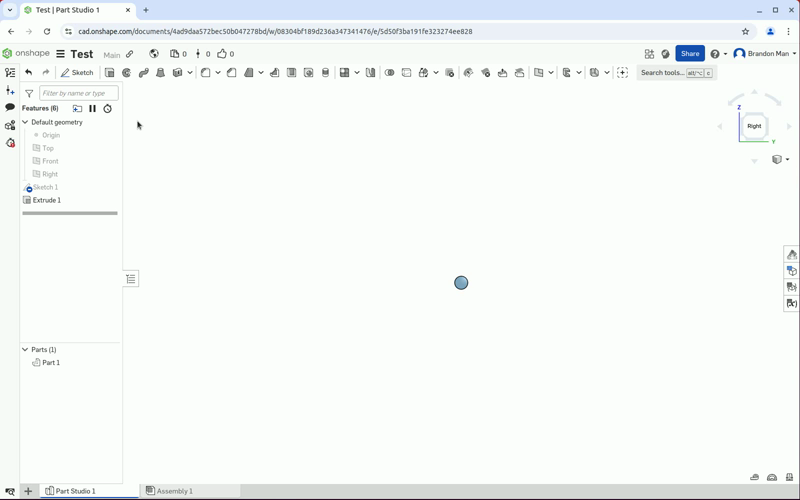
mouse_move(73, 189)
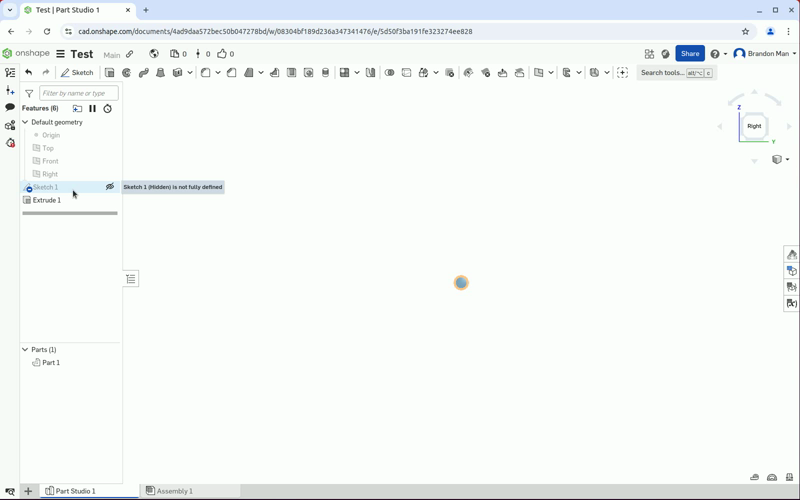
click(73, 189)
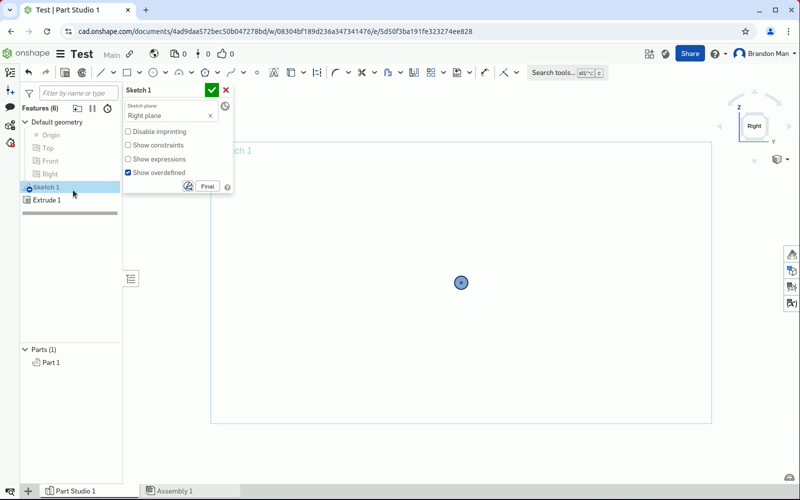
mouse_move(229, 92)
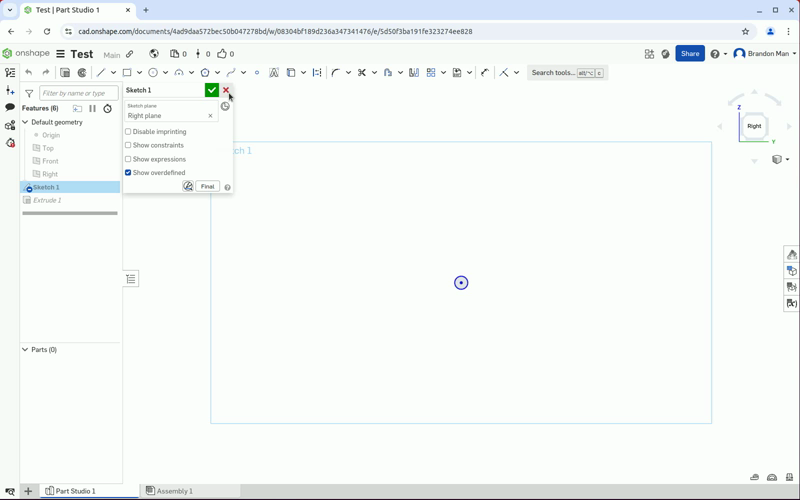
click(229, 92)
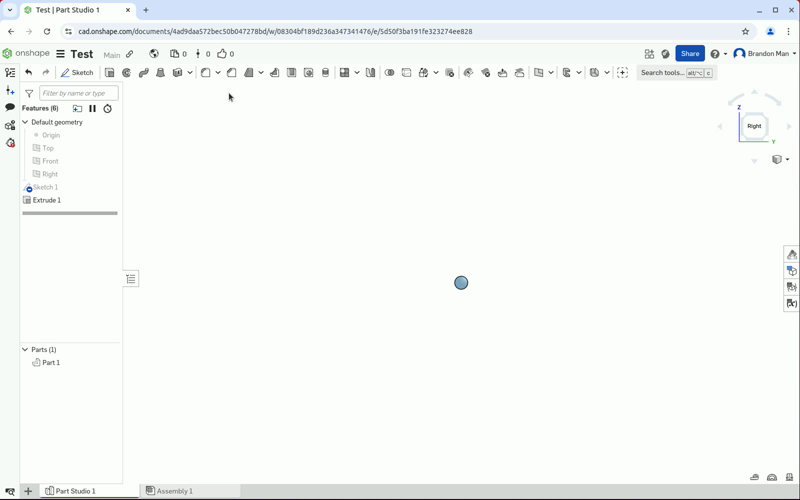
mouse_move(73, 352)
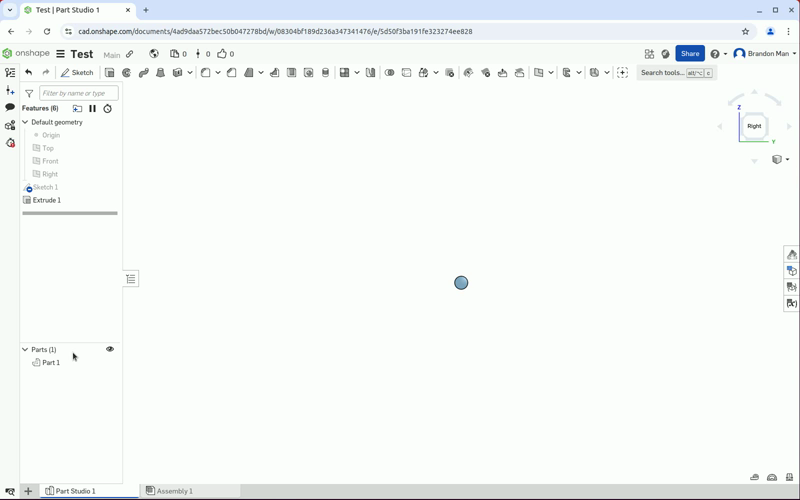
key(y)
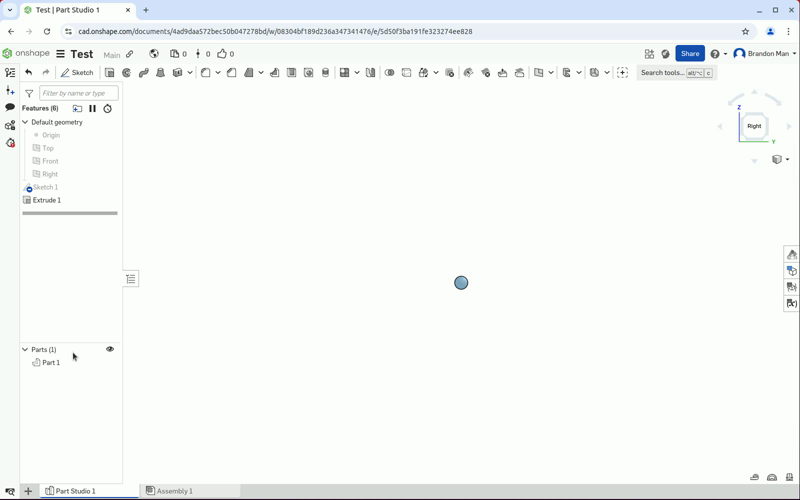
key(shift+p)
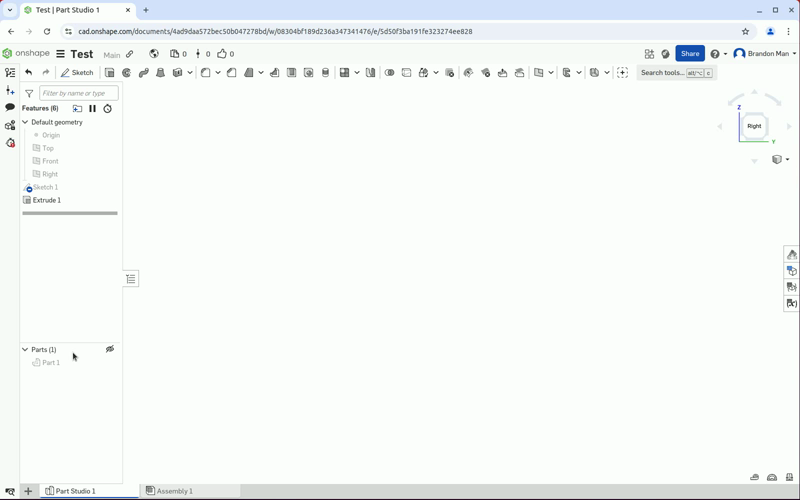
key(space)
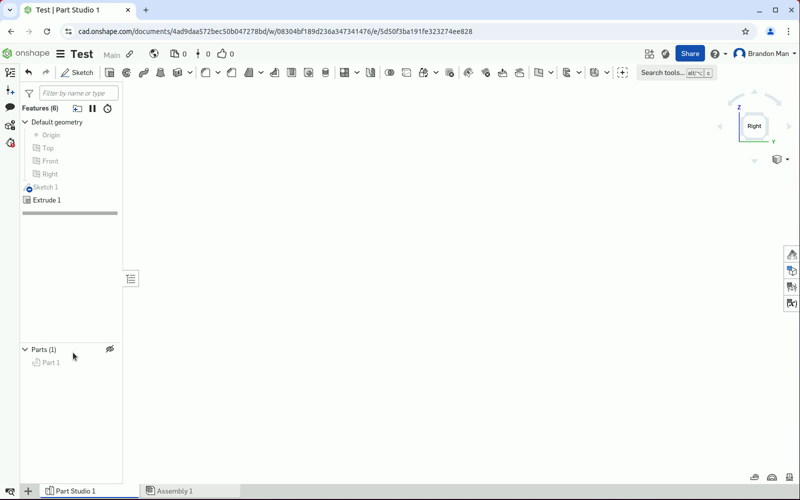
key_down(shift)
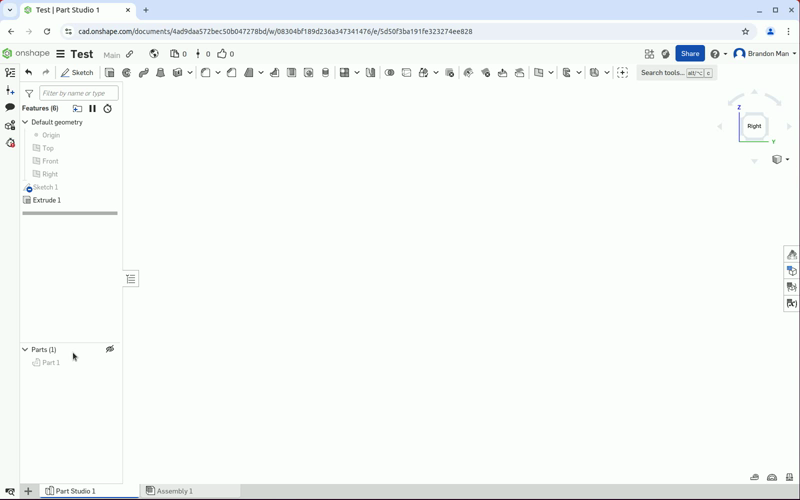
key(right)
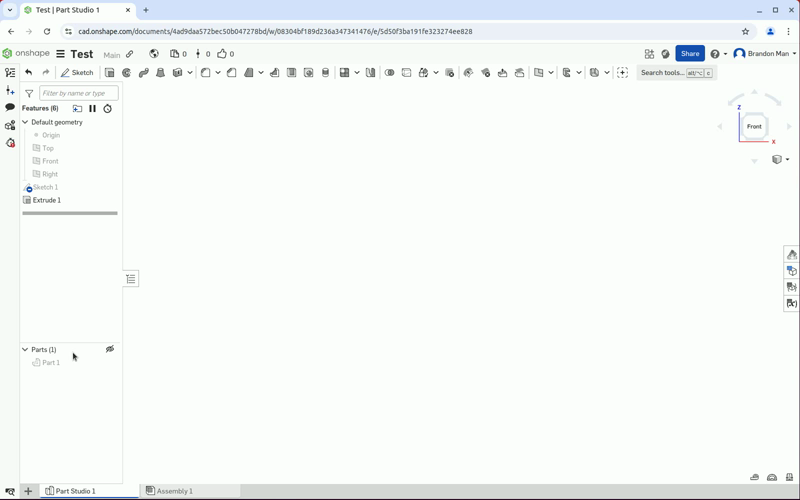
key_up(shift)
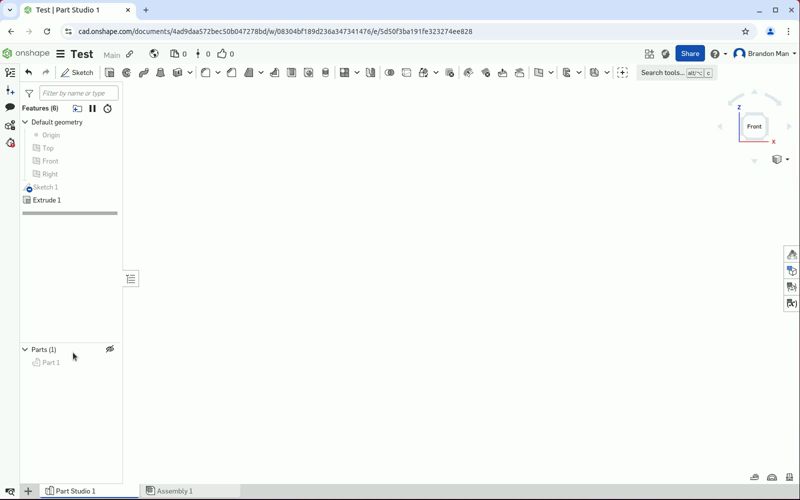
mouse_move(73, 352)
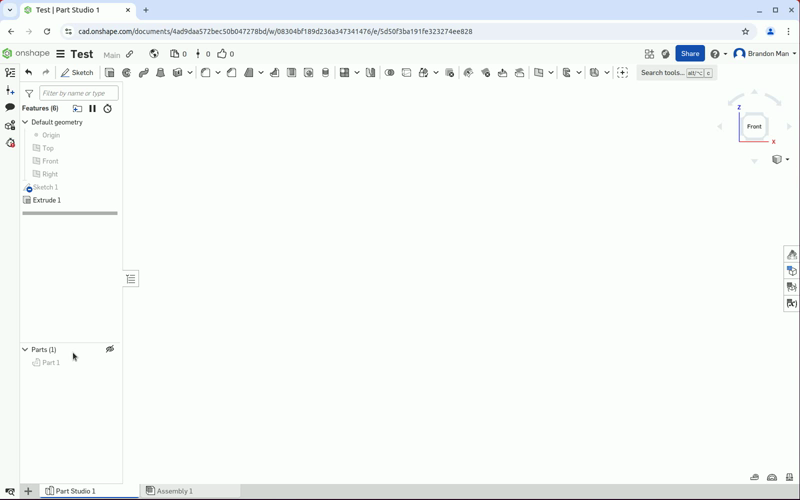
key(shift+y)
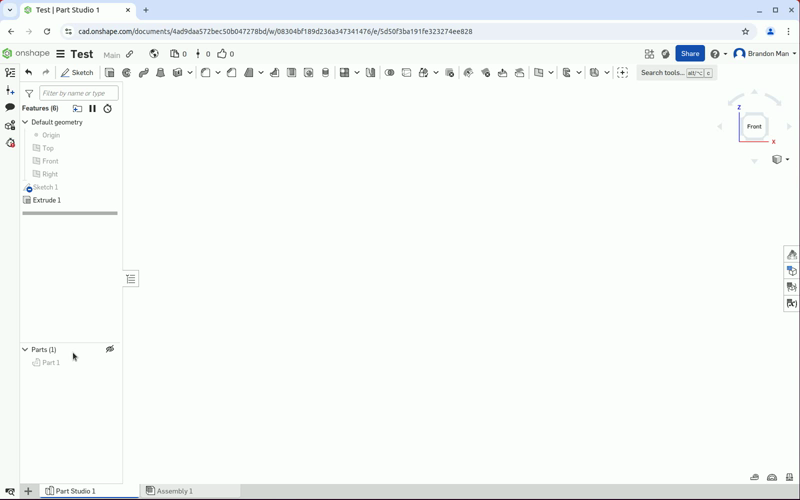
key(shift+s)
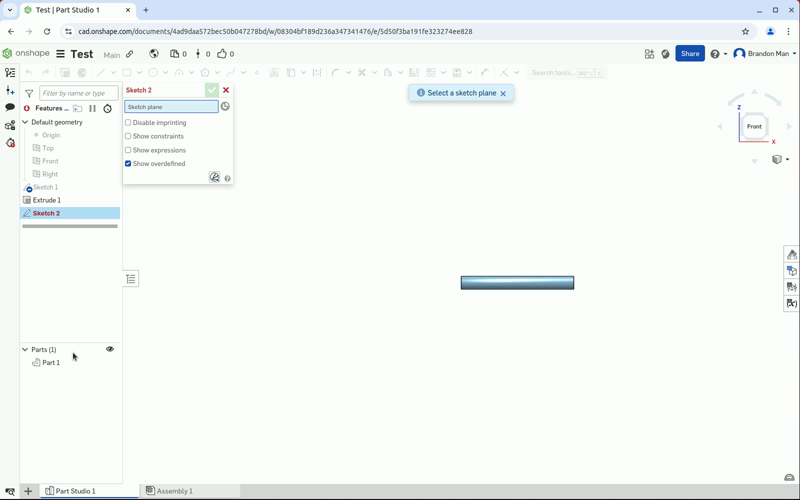
mouse_move(73, 163)
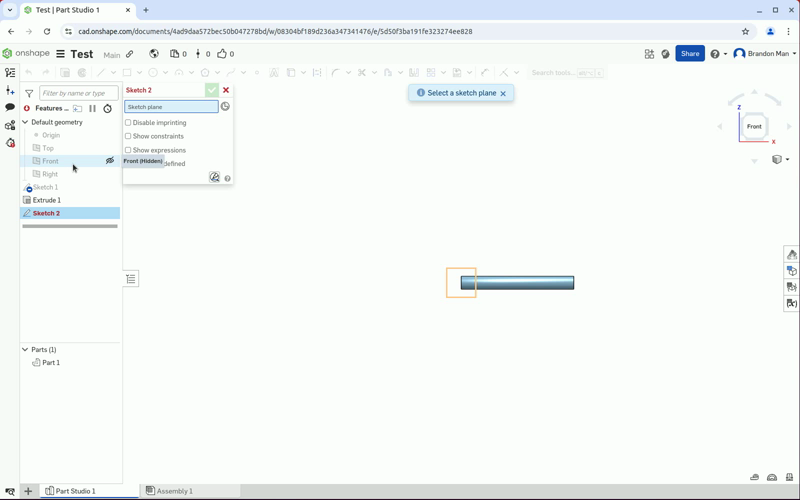
click(73, 163)
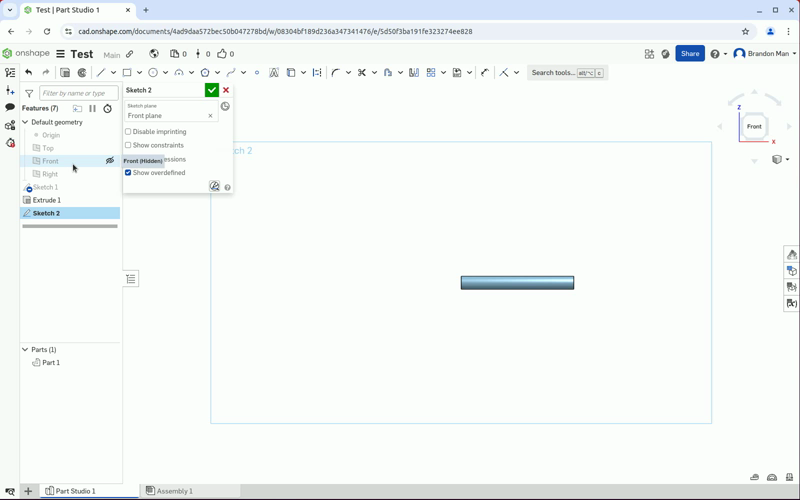
mouse_move(73, 352)
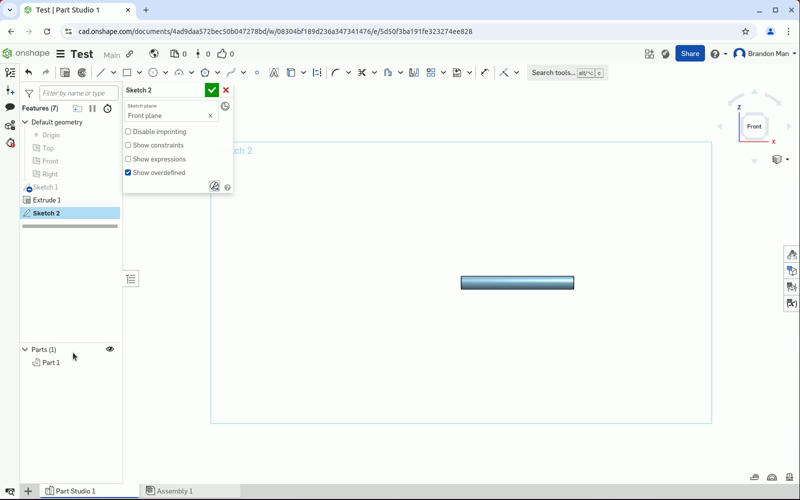
key(y)
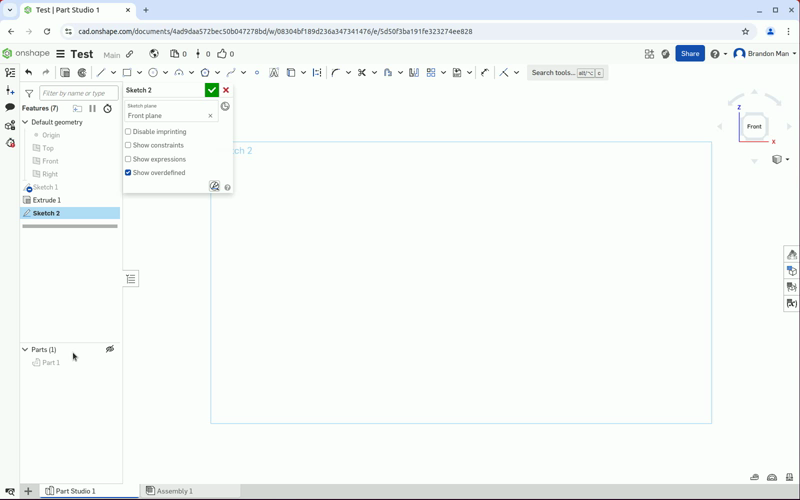
key(c)
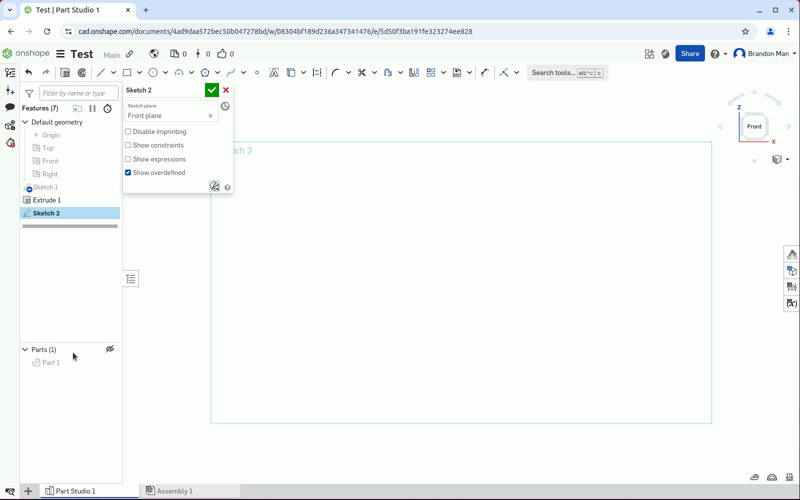
key_down(shift)
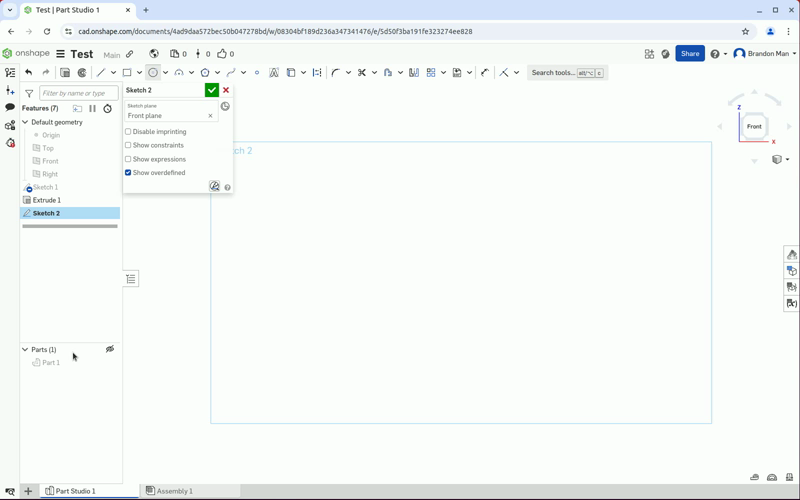
mouse_move(467, 282)
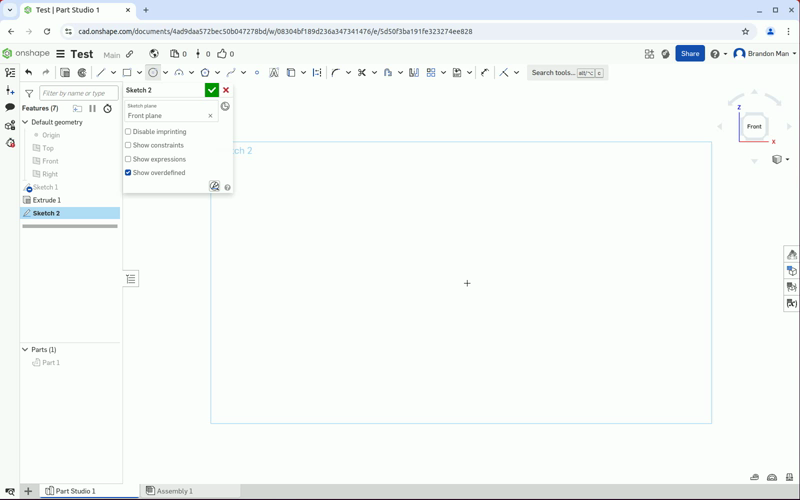
click(467, 282)
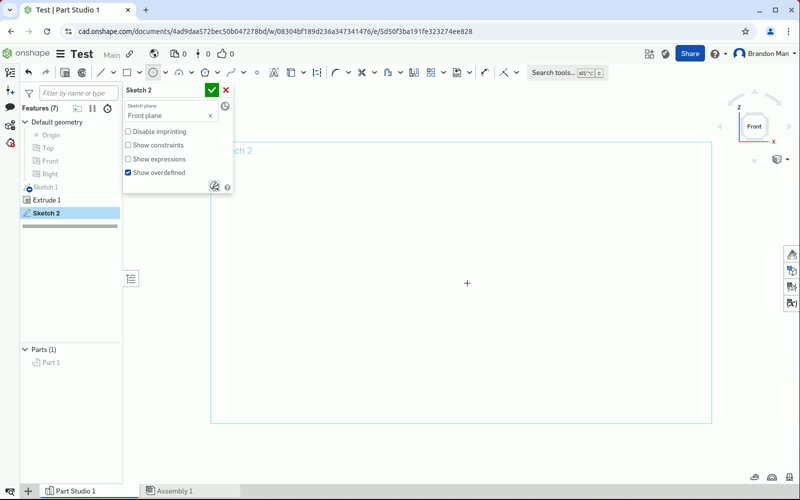
key_up(shift)
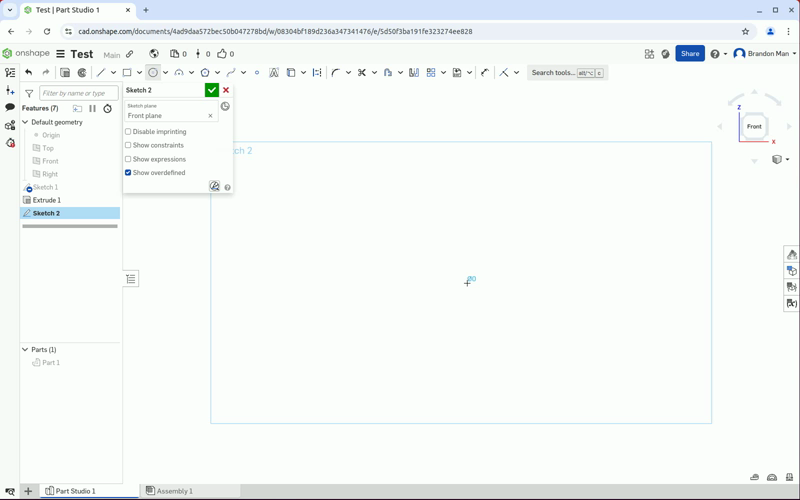
mouse_move(470, 282)
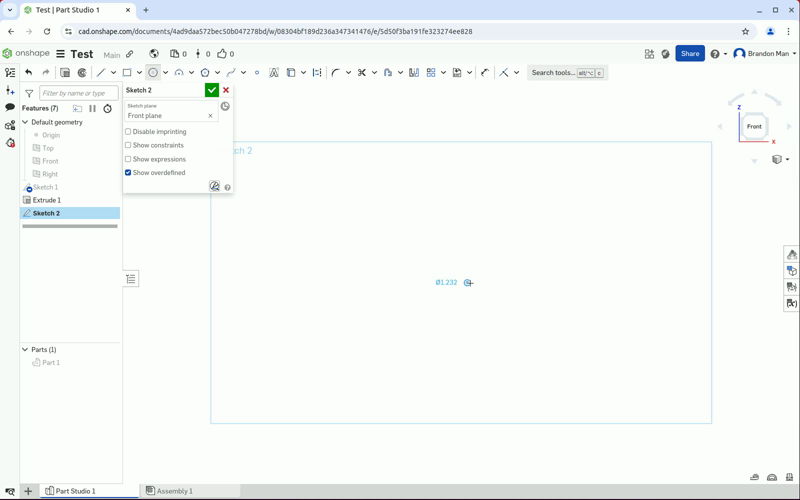
click(470, 282)
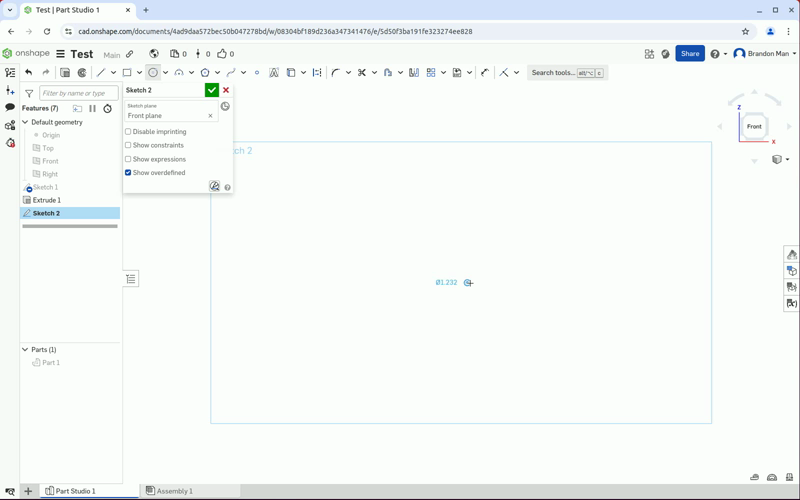
key(esc)
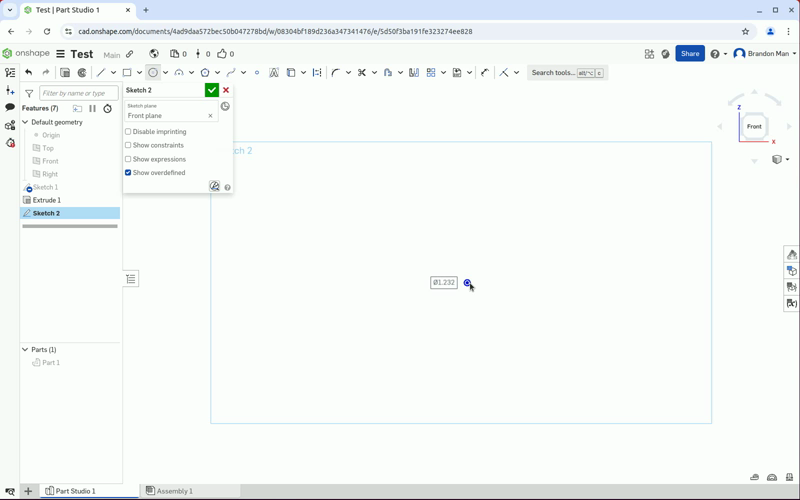
mouse_move(466, 284)
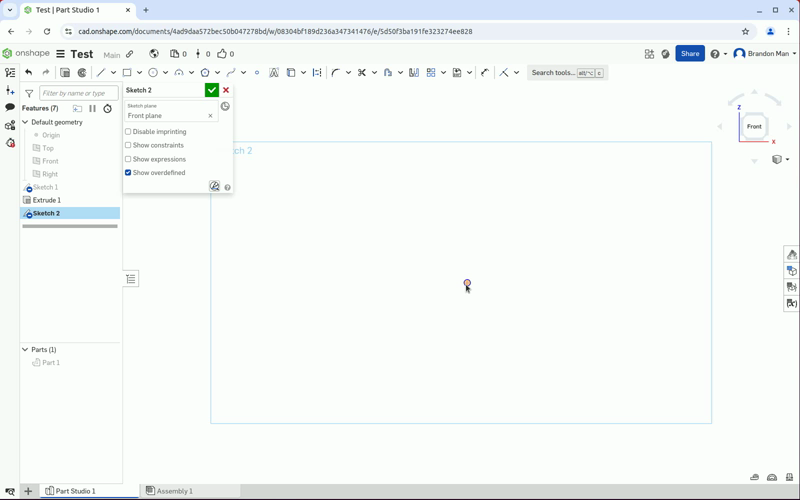
scroll(6)
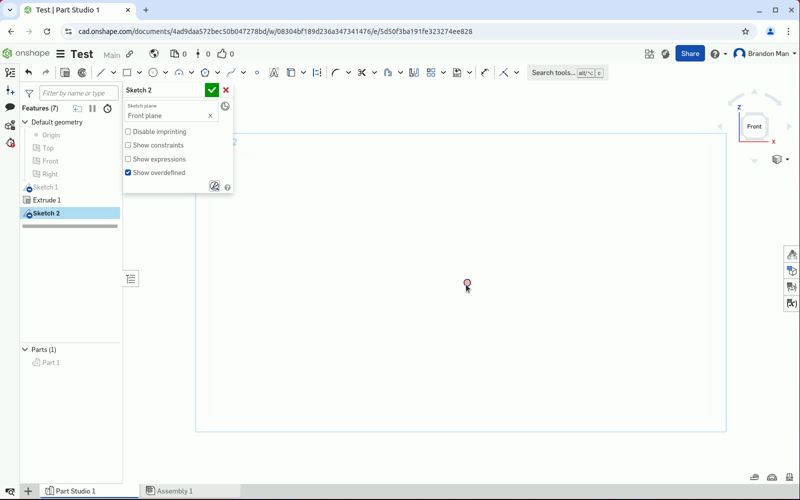
scroll(6)
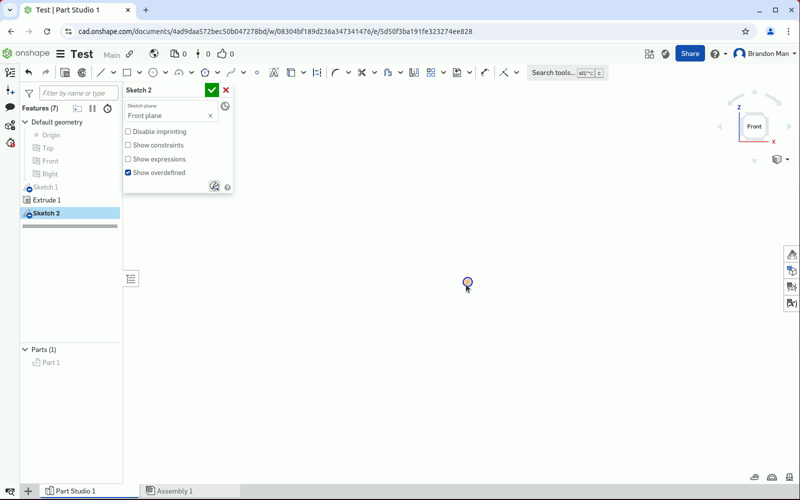
scroll(6)
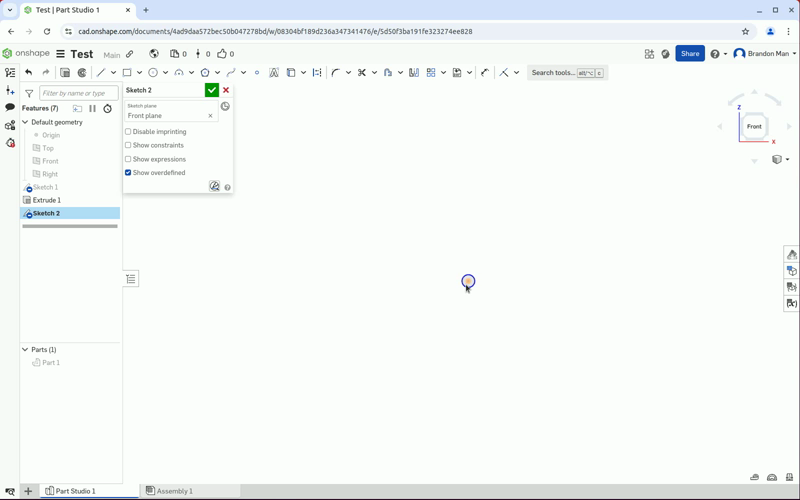
scroll(6)
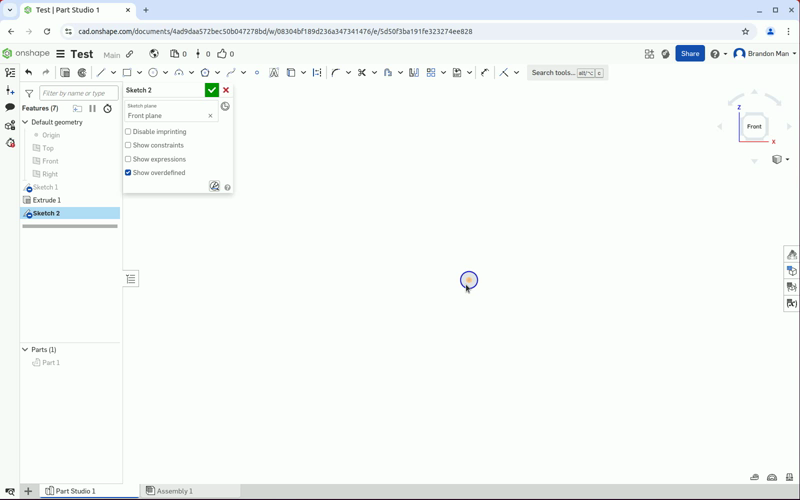
scroll(6)
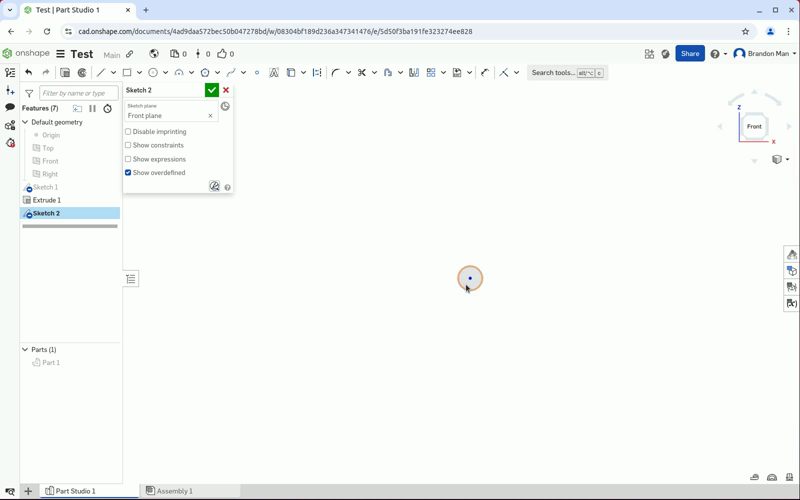
scroll(6)
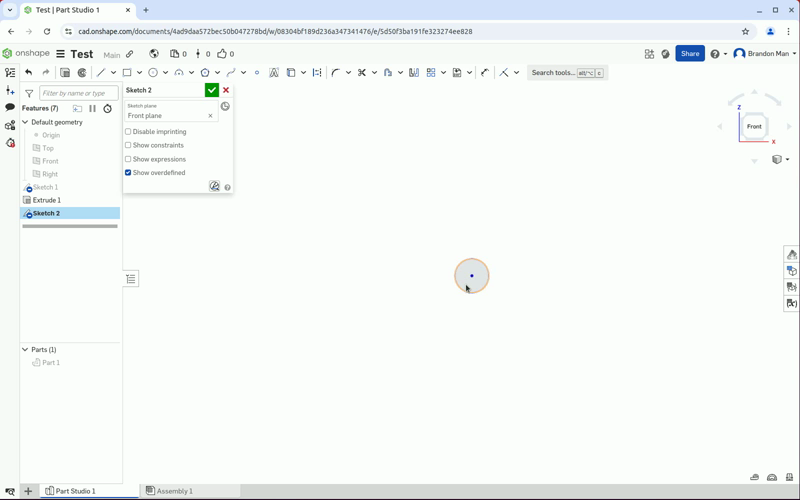
scroll(6)
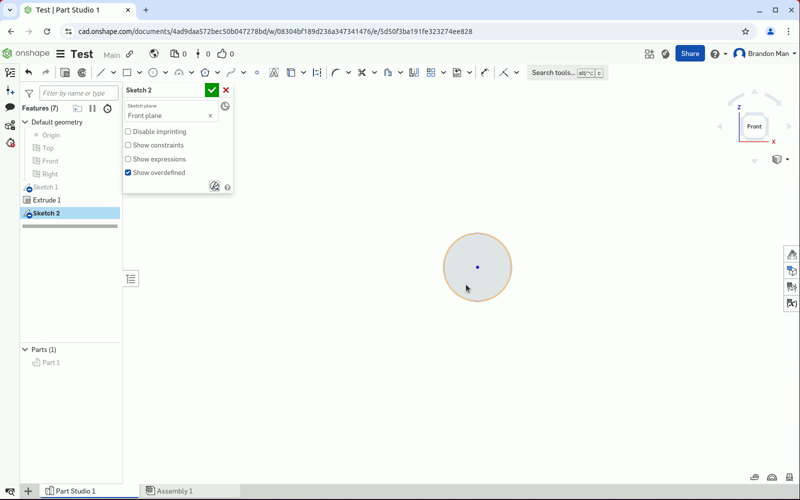
click(466, 284)
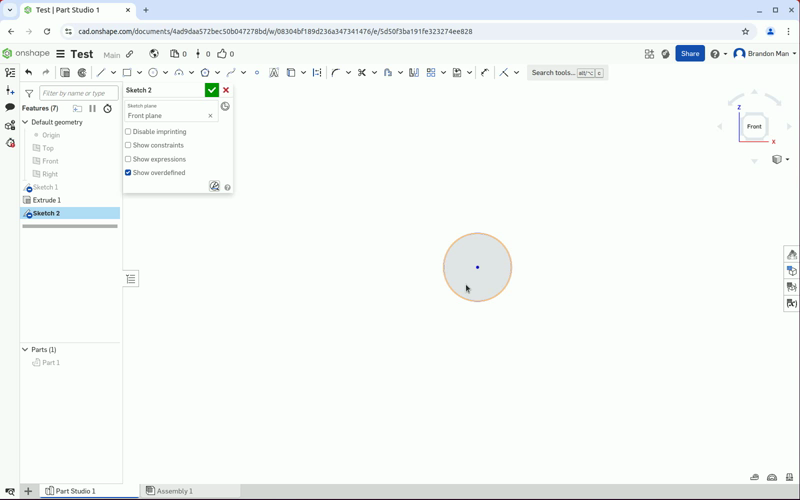
scroll(-6)
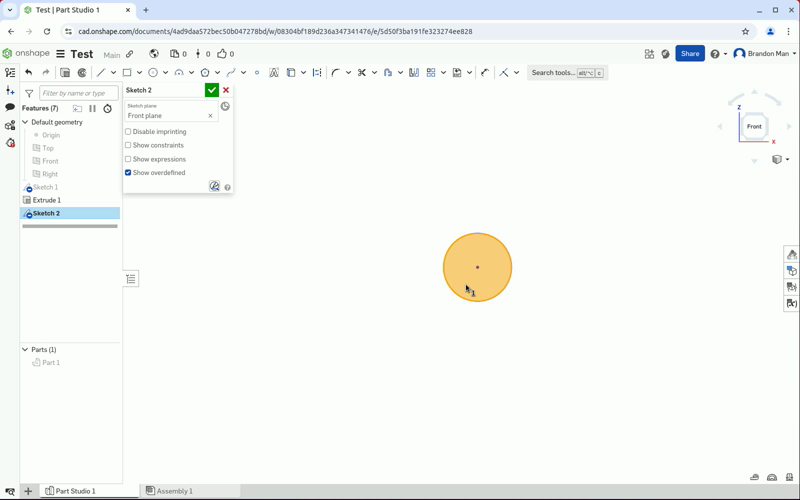
scroll(-6)
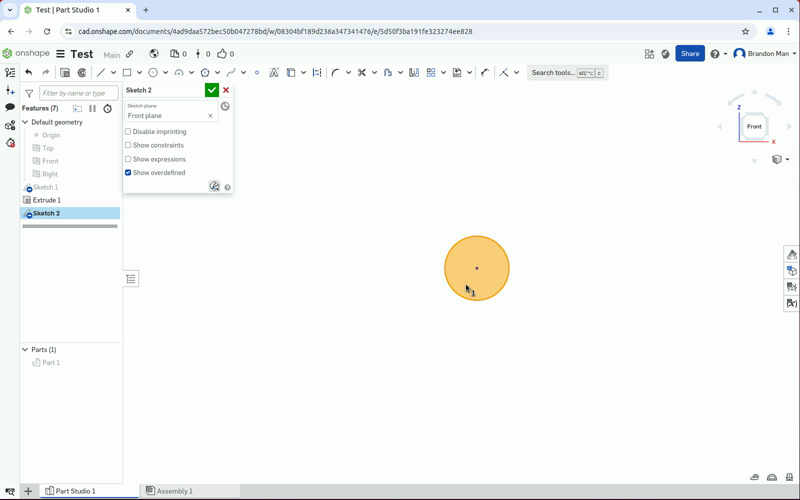
scroll(-6)
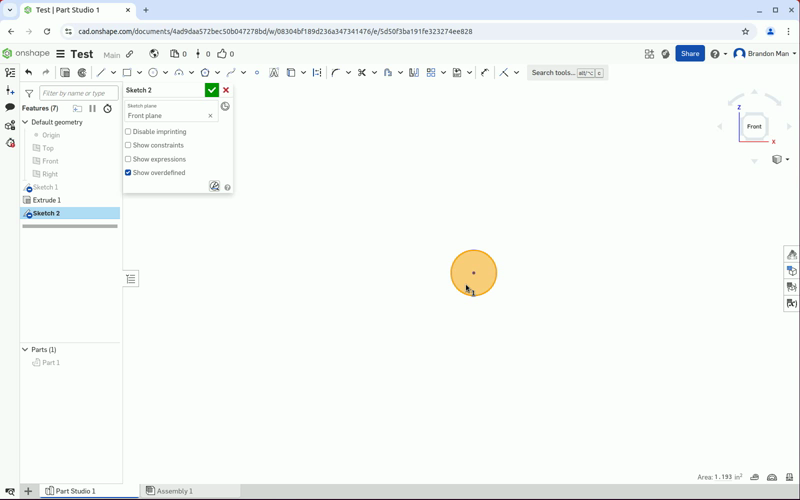
scroll(-6)
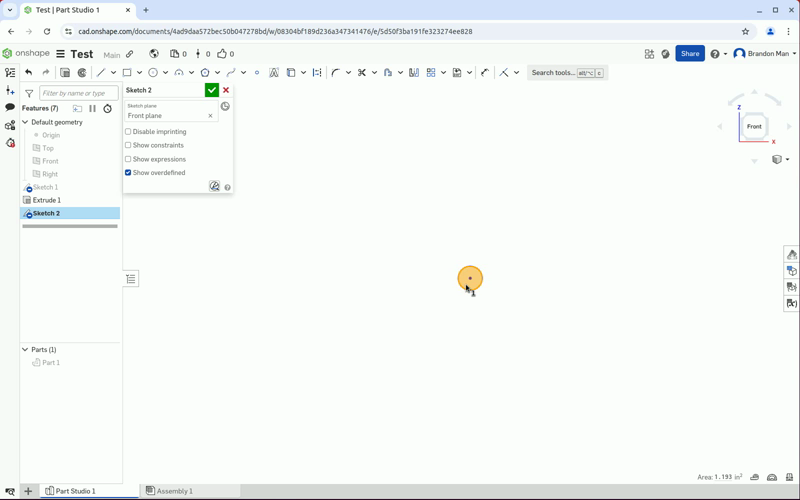
scroll(-6)
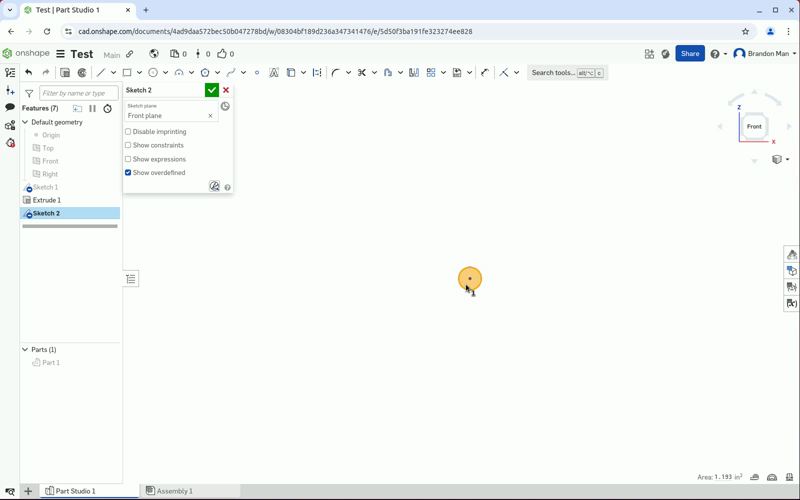
scroll(-6)
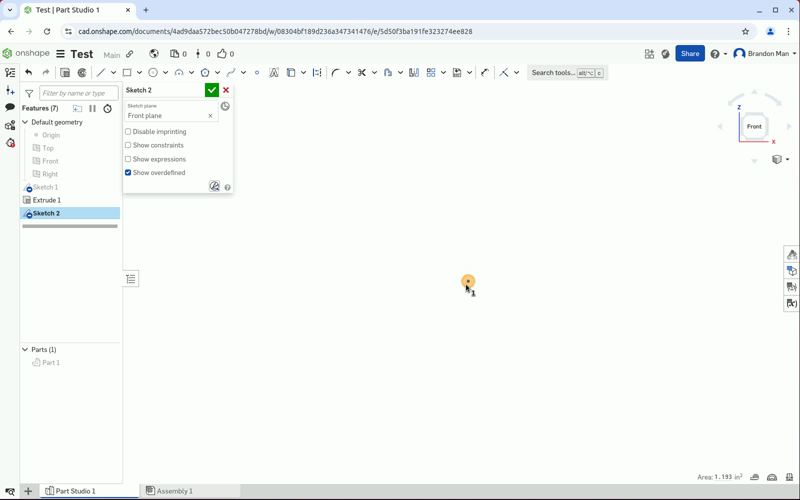
scroll(-6)
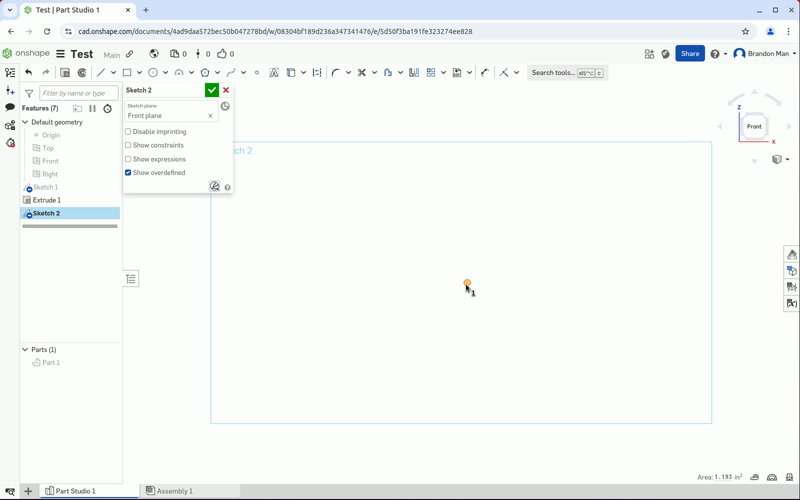
mouse_move(73, 352)
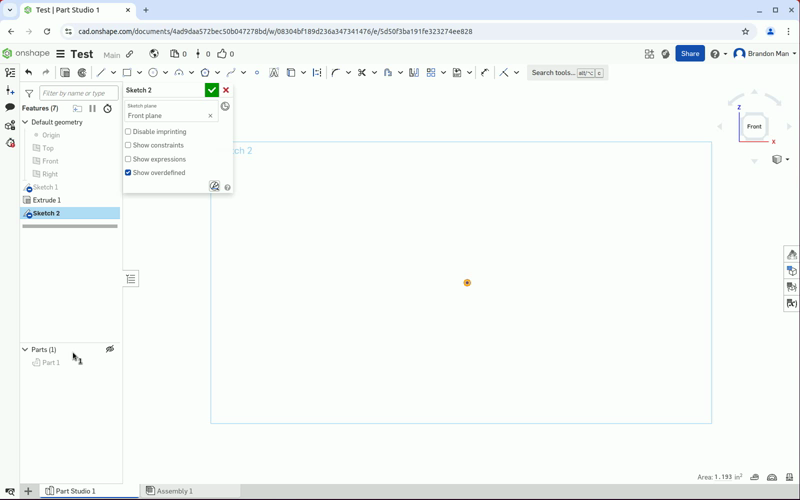
key(shift+y)
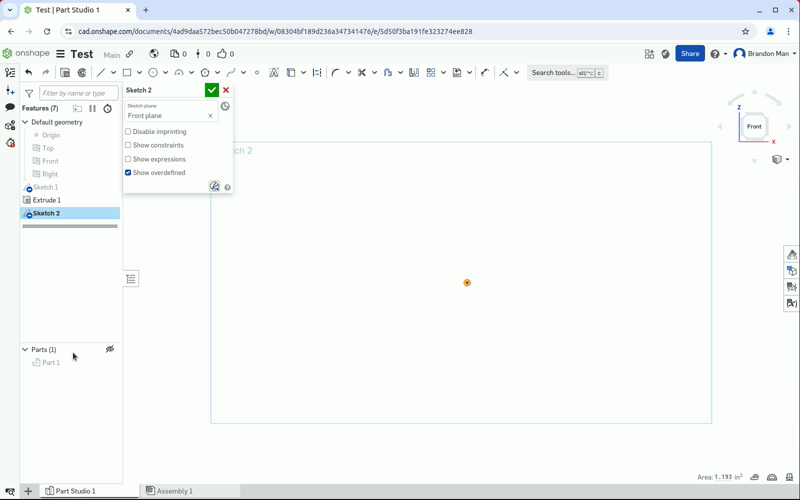
key(shift+e)
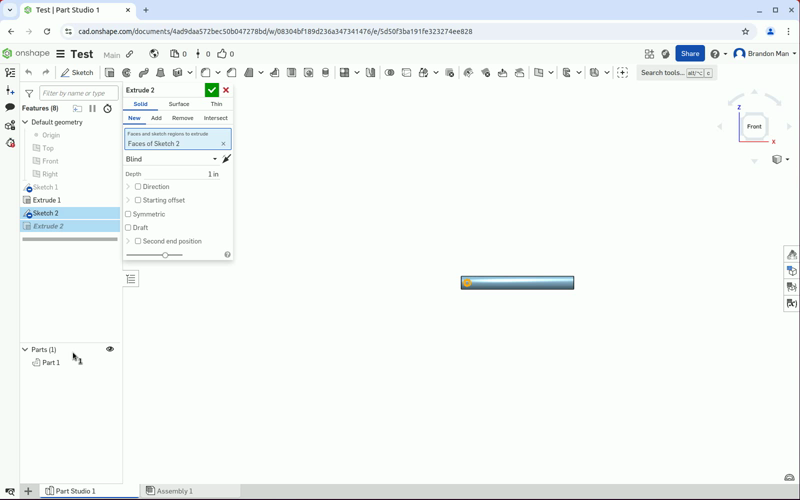
mouse_move(143, 106)
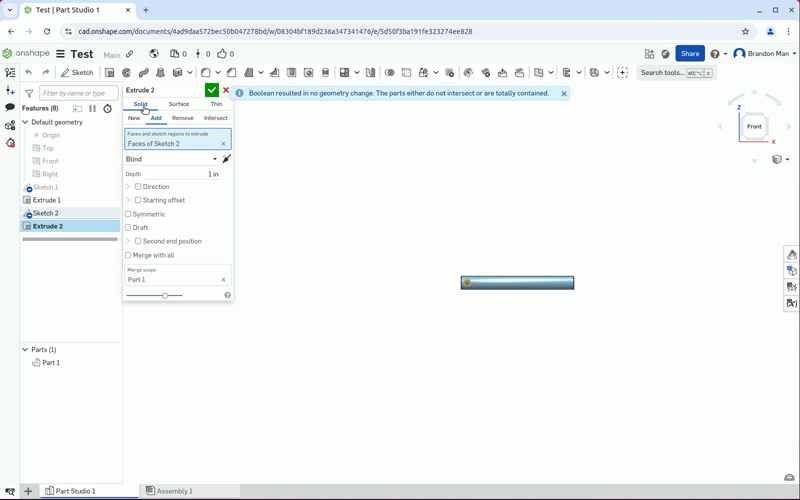
click(143, 106)
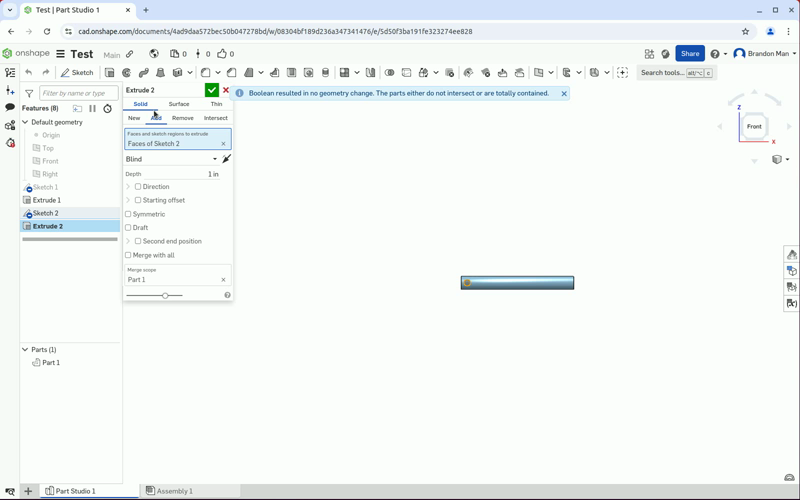
mouse_move(186, 120)
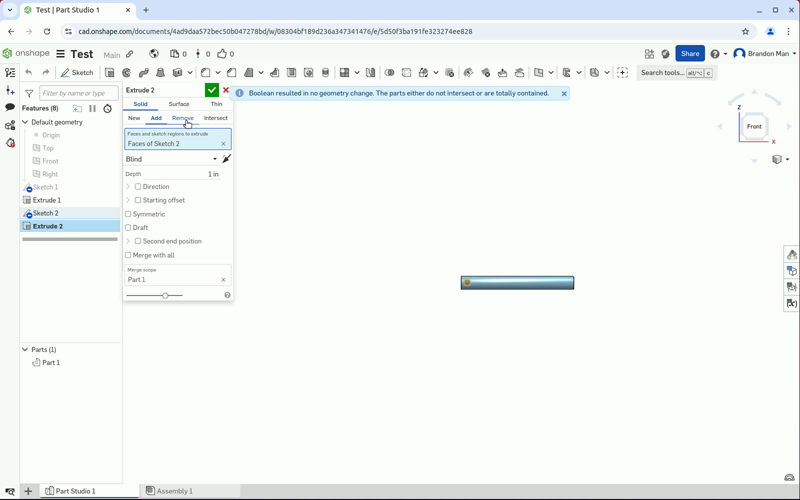
click(186, 120)
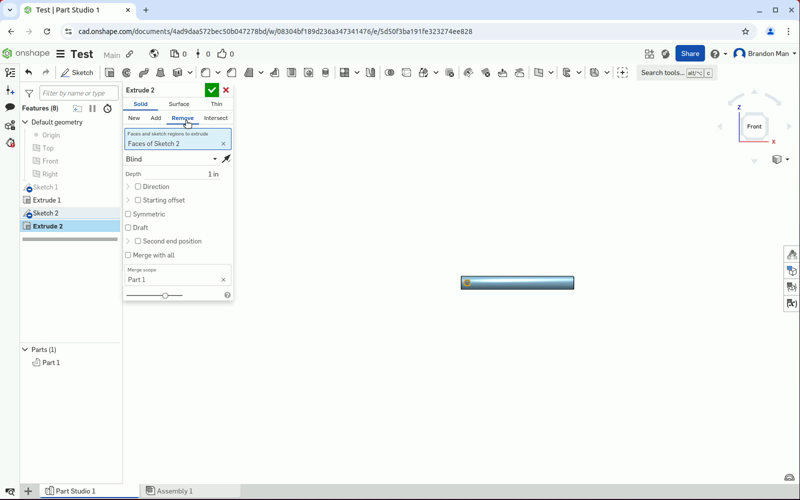
key(tab, 4)
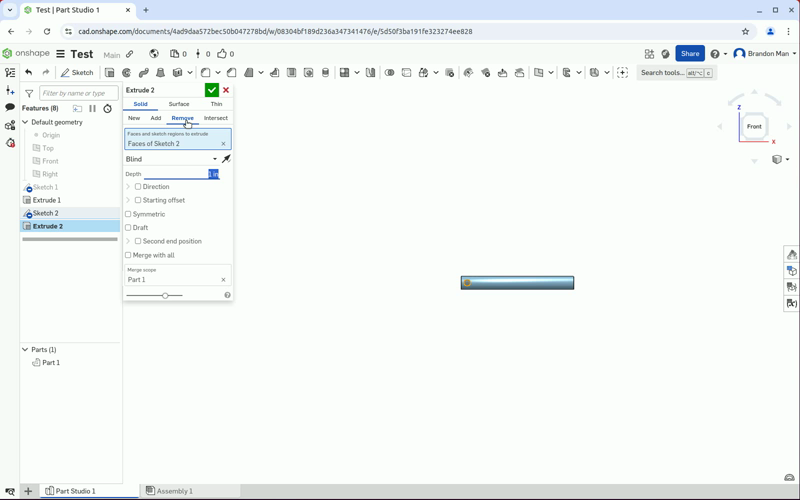
text(-6.74)
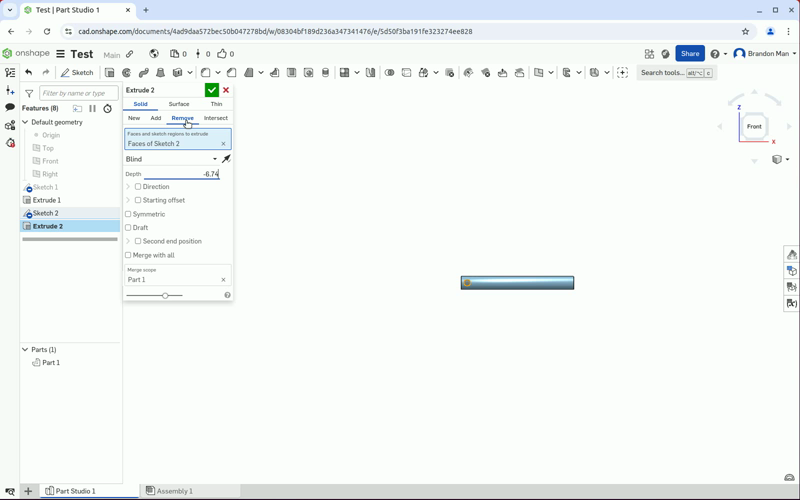
key(tab, 6)
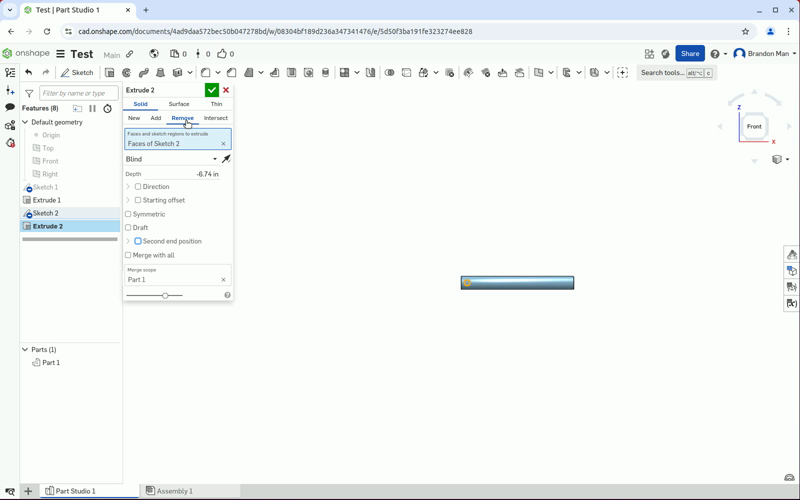
key(space)
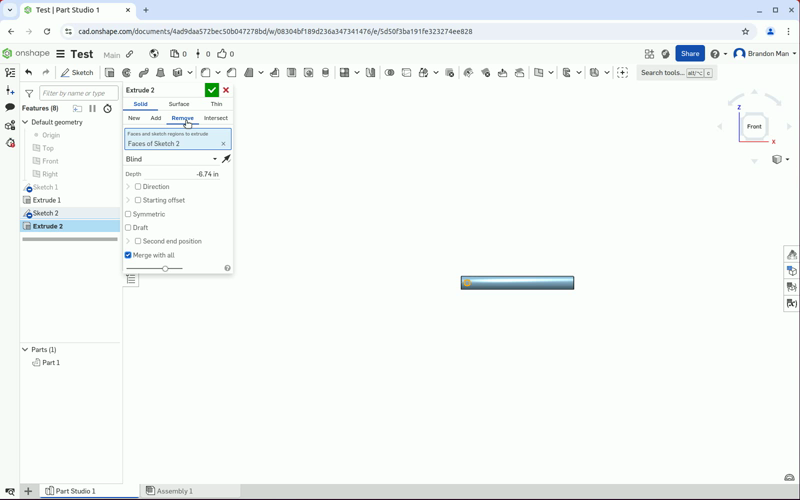
key(enter)
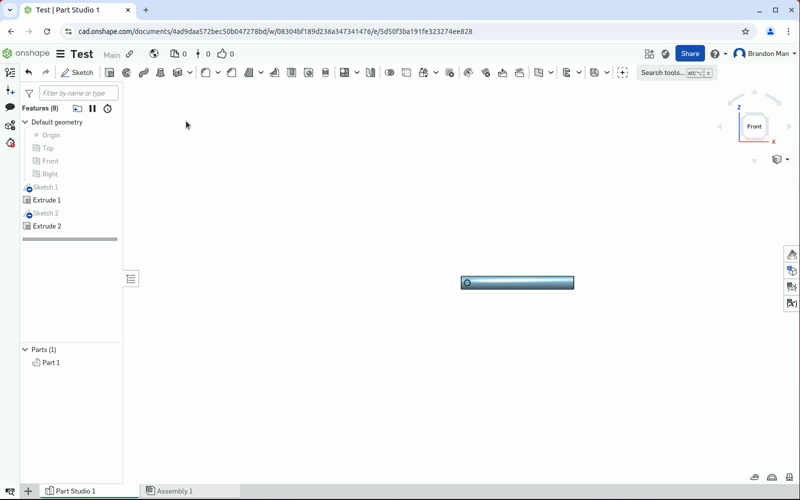
key(shift+h)
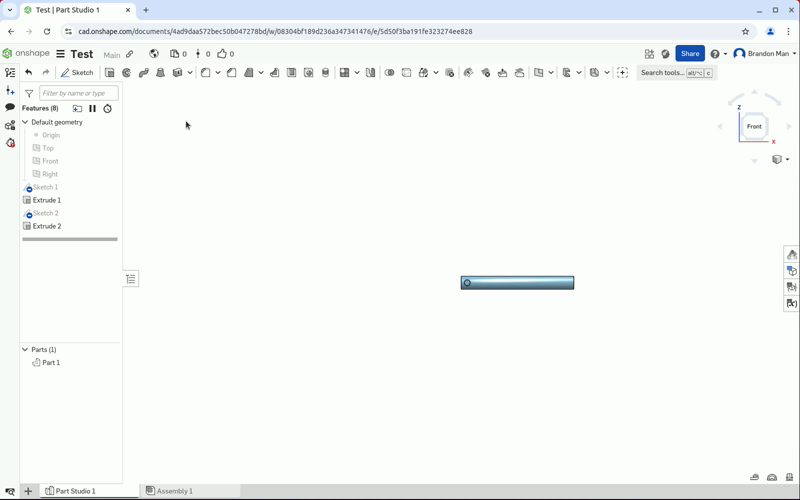
key(shift+h)
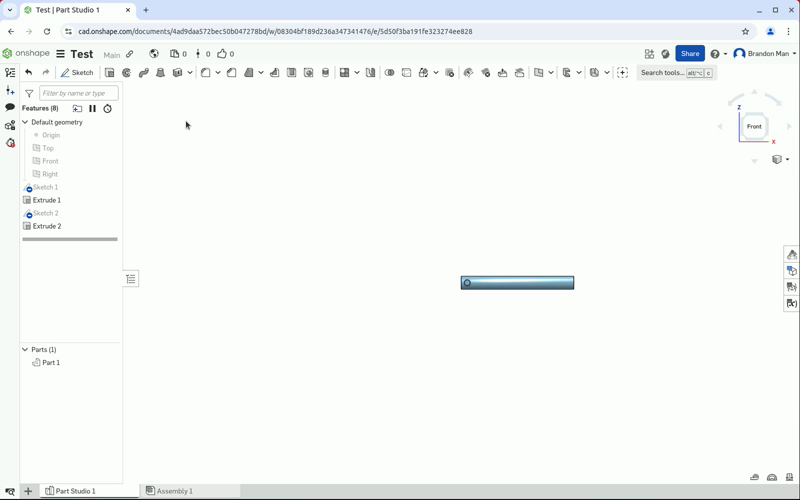
mouse_move(73, 189)
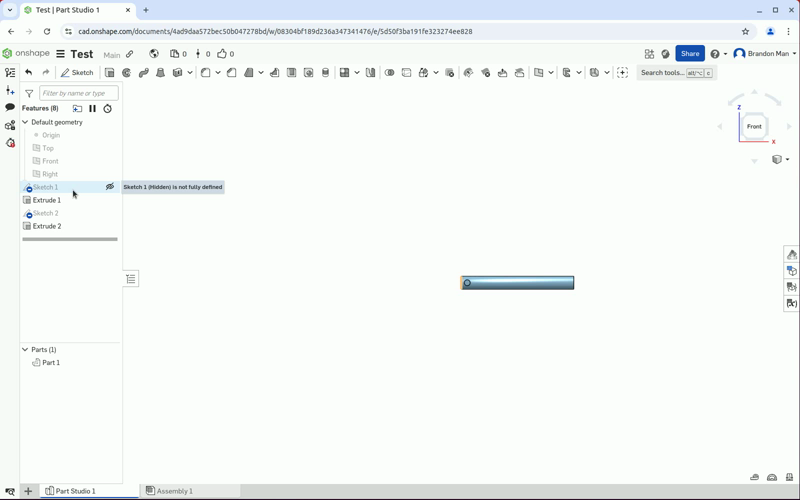
click(73, 189)
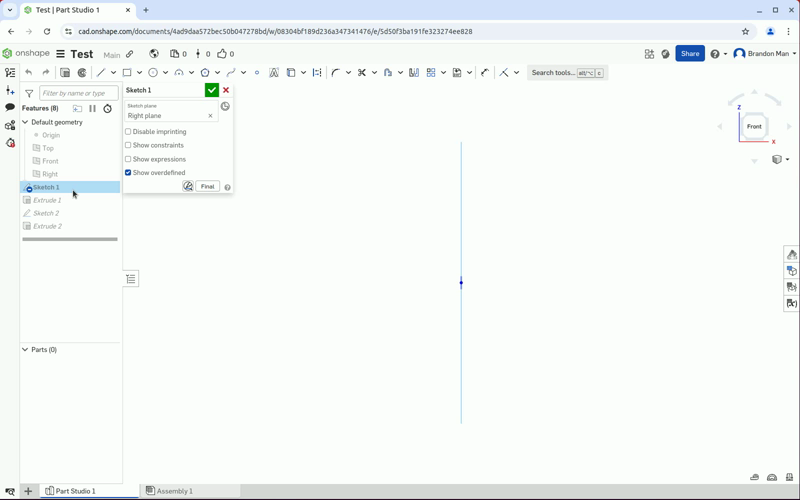
mouse_move(229, 92)
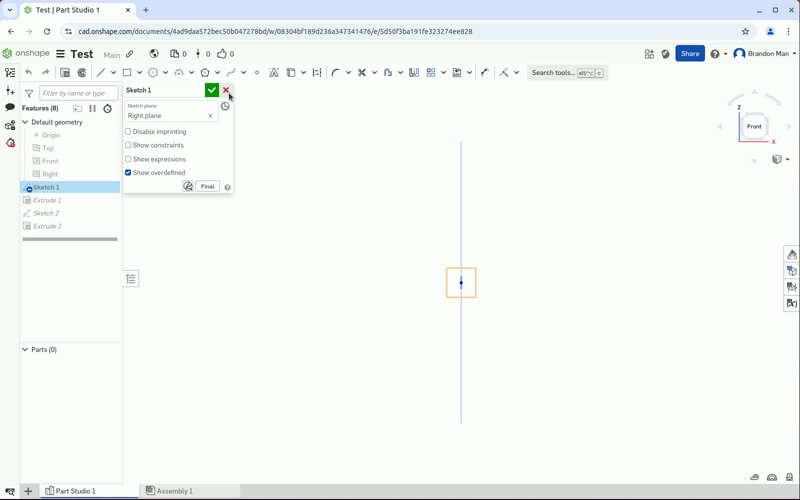
click(229, 92)
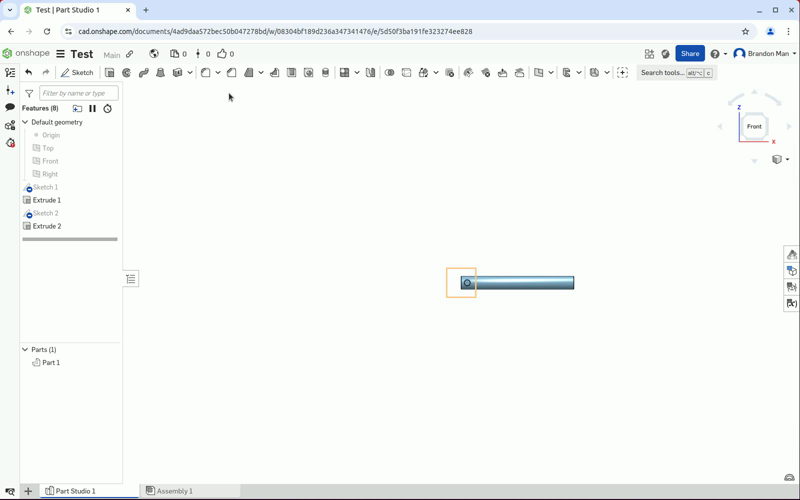
mouse_move(73, 352)
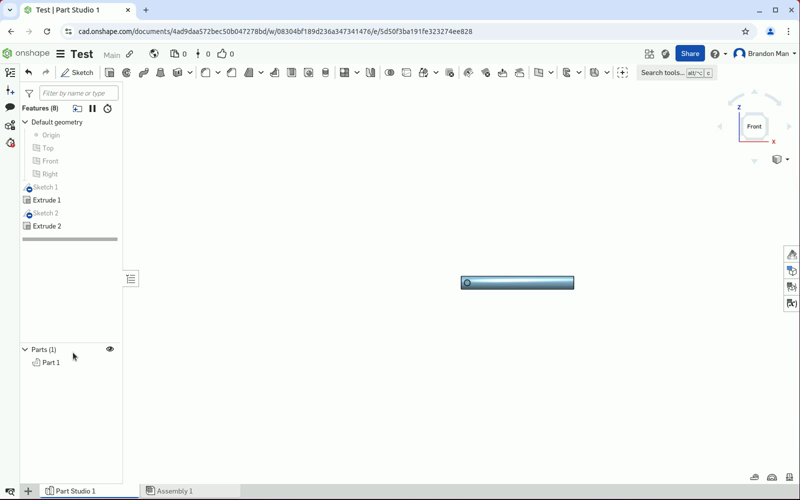
key(y)
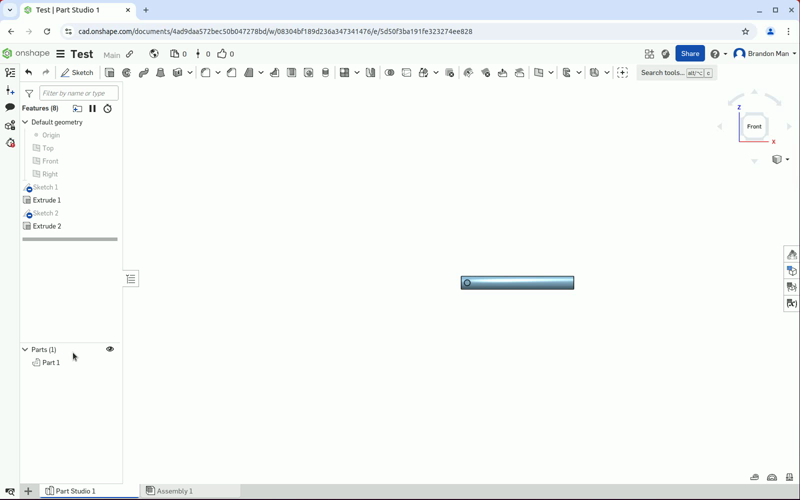
key(shift+p)
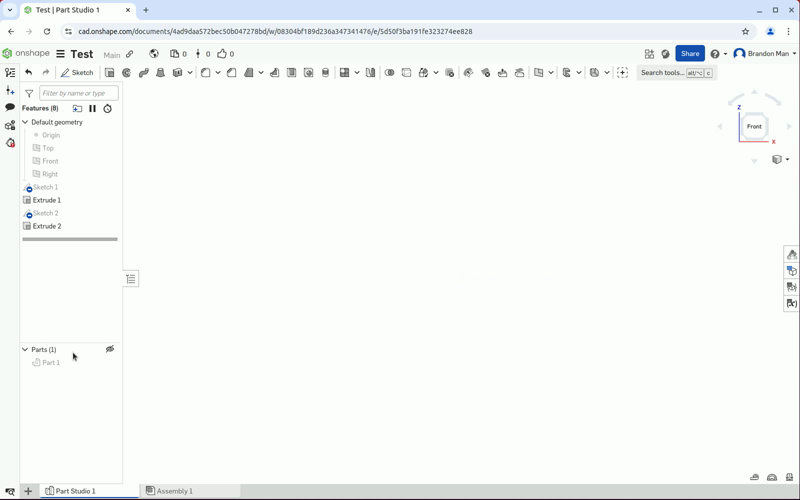
key(space)
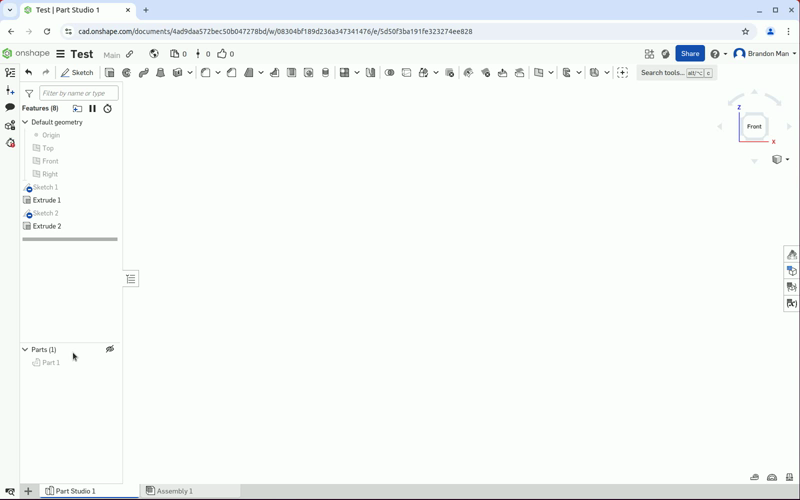
key_down(shift)
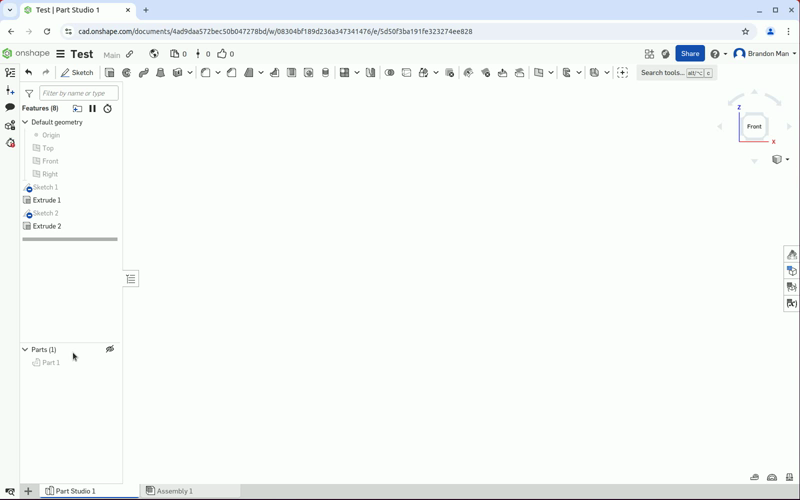
key(left)
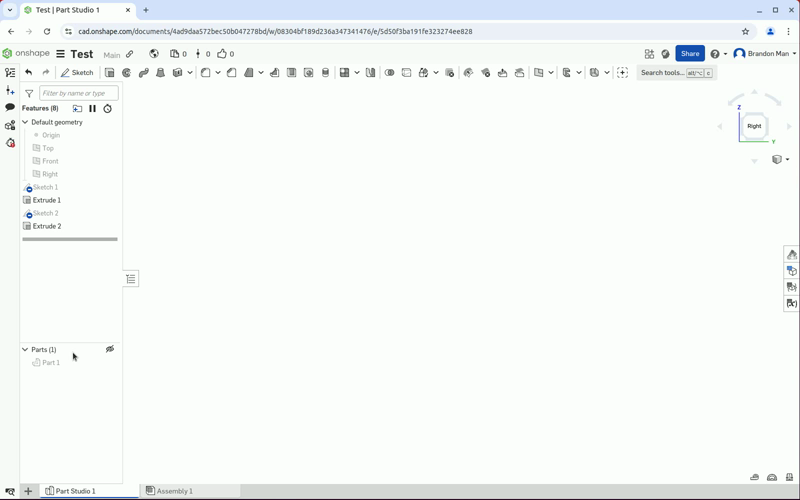
key_up(shift)
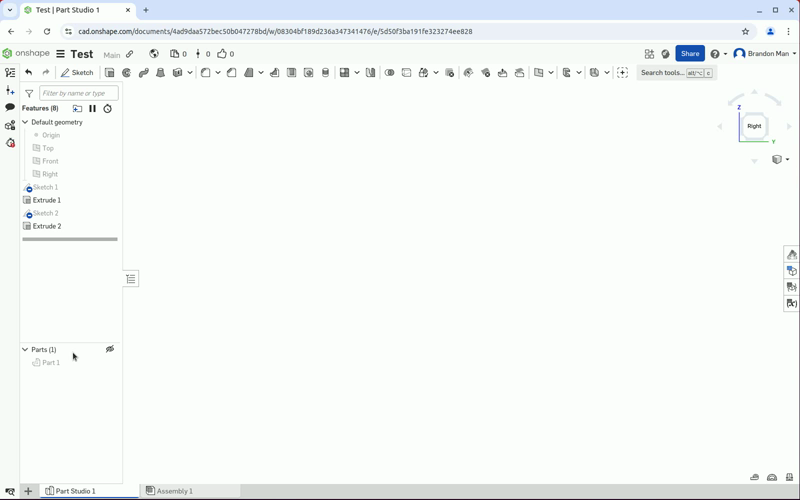
mouse_move(73, 352)
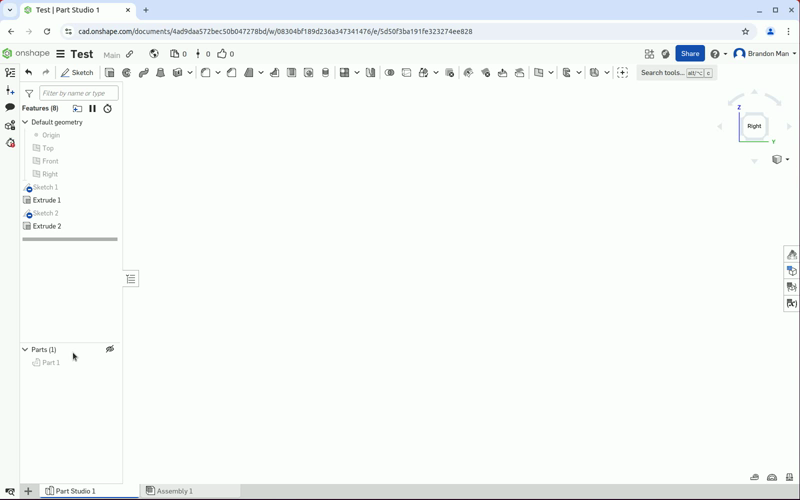
key(shift+y)
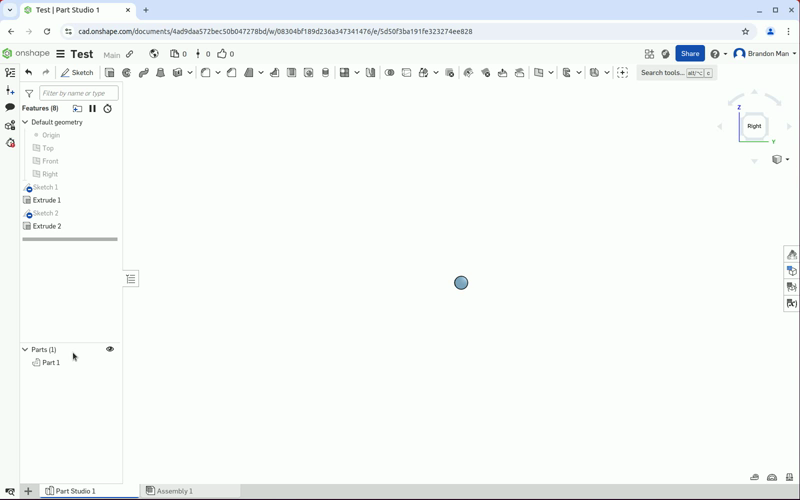
mouse_move(541, 75)
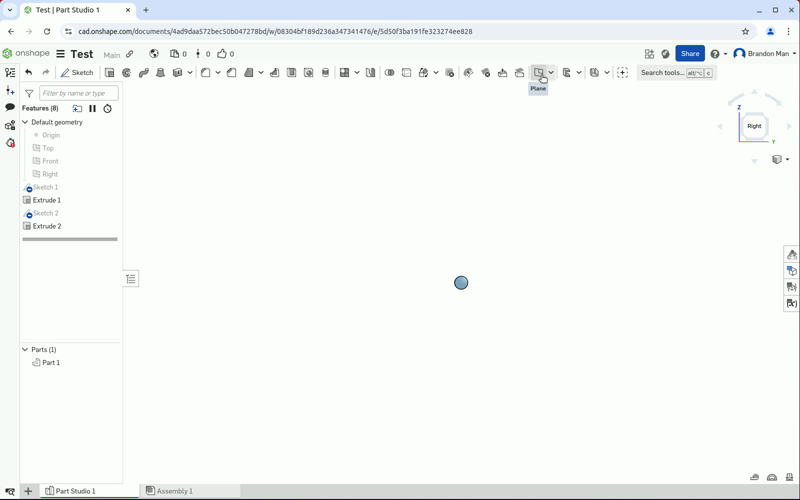
click(541, 75)
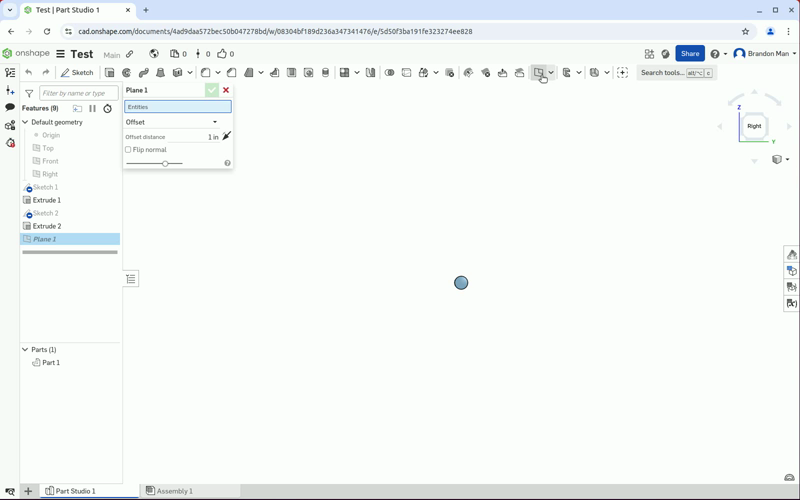
mouse_move(73, 176)
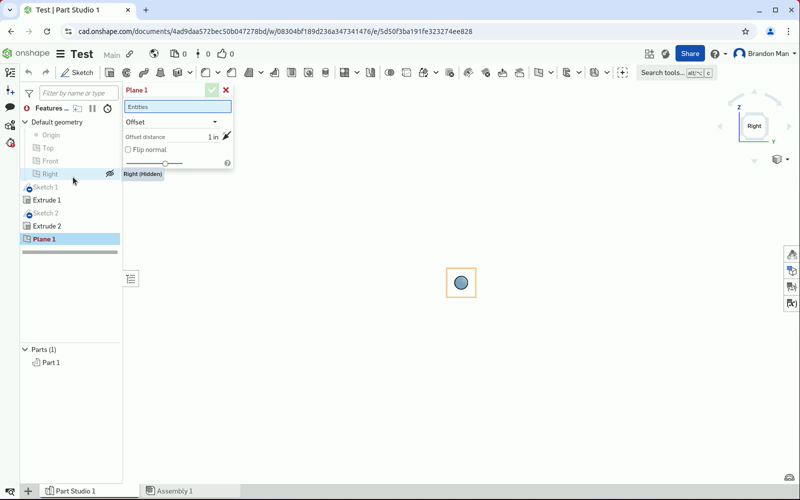
click(73, 176)
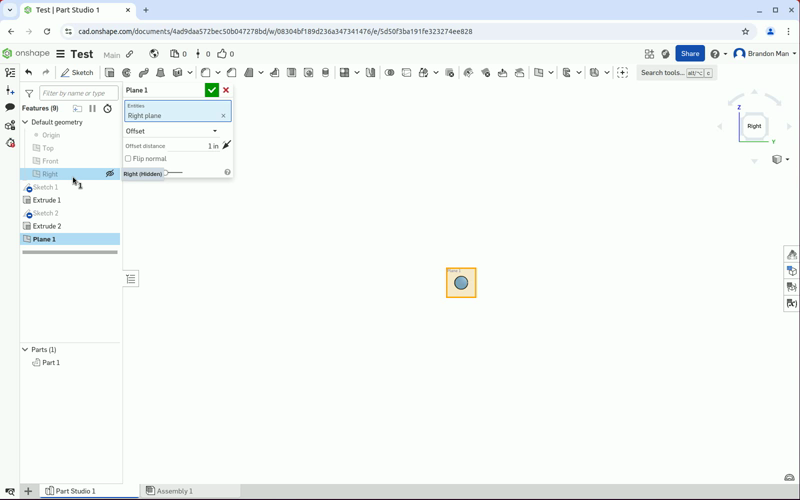
key(tab, 2)
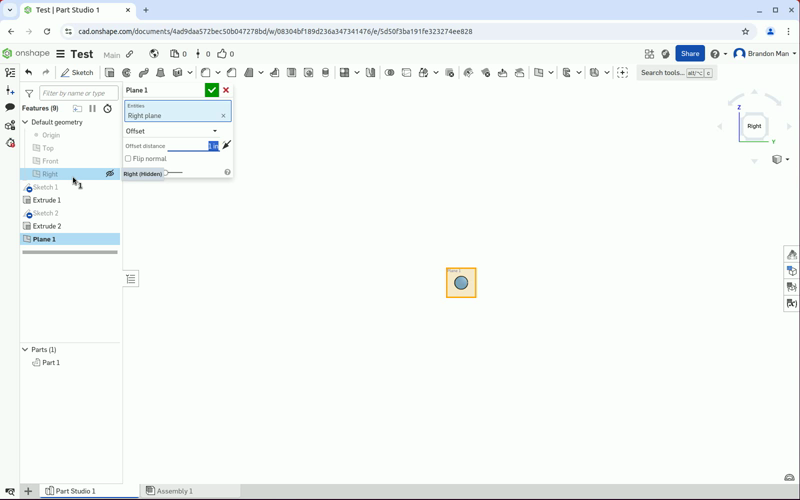
text(23.108)
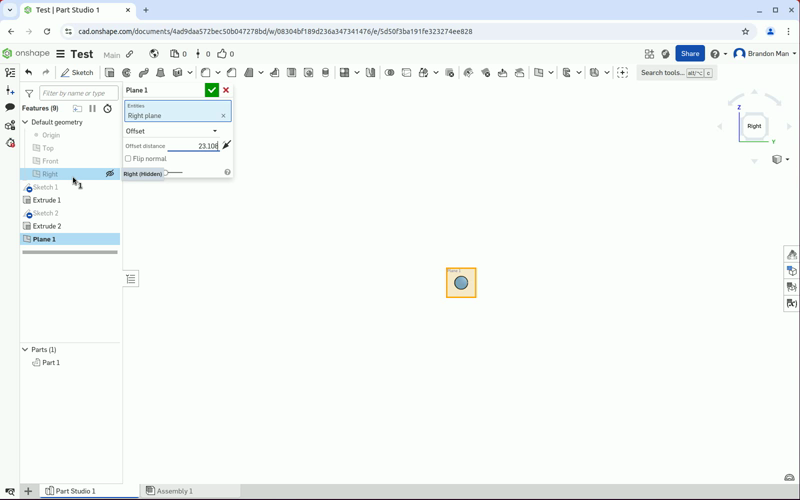
key(enter, 2)
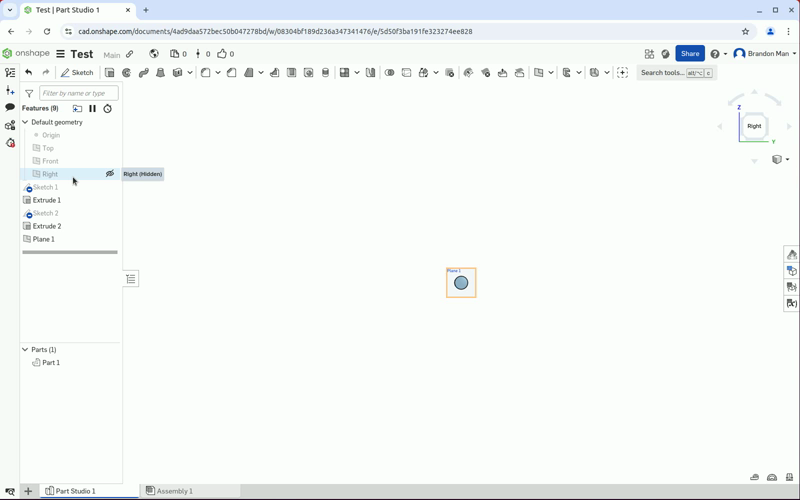
key(shift+s)
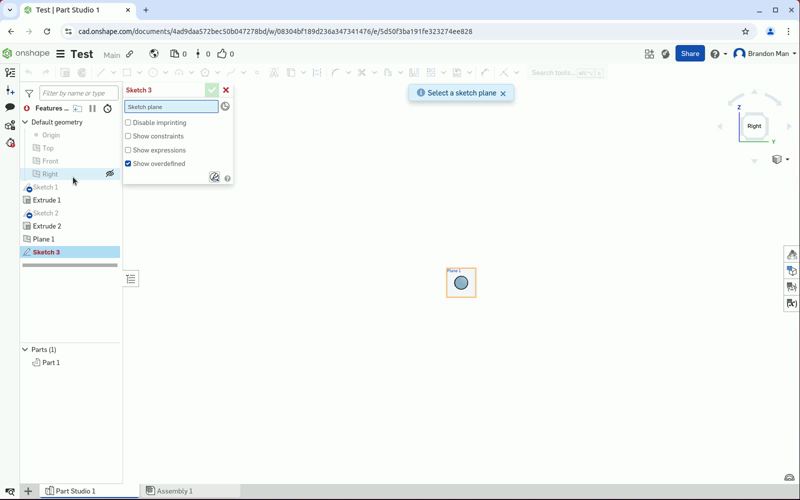
mouse_move(73, 241)
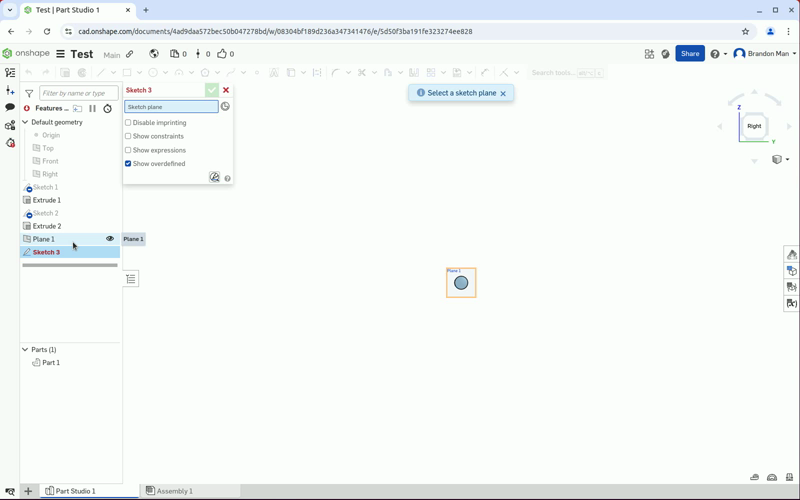
click(73, 241)
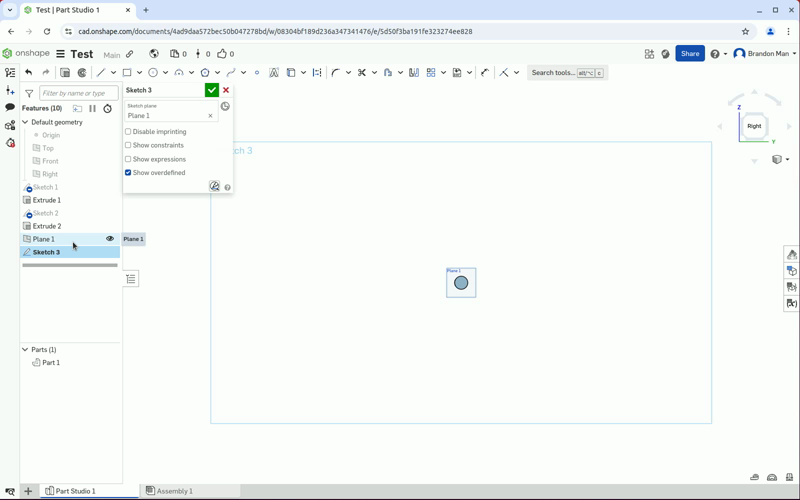
mouse_move(73, 352)
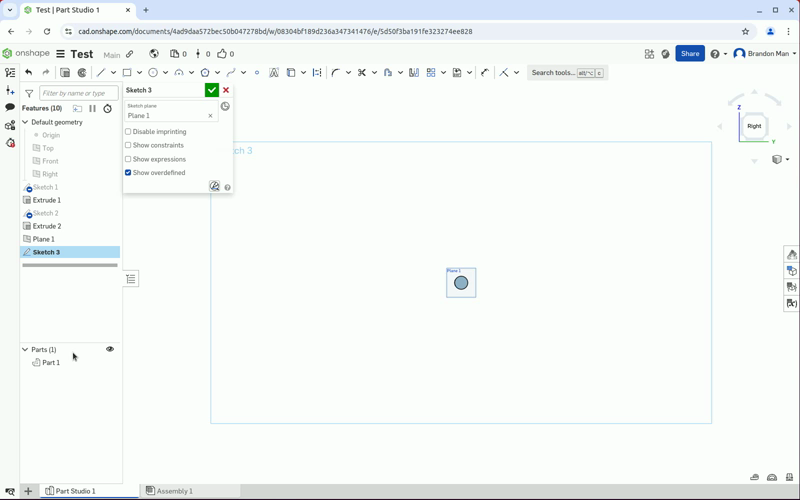
key(y)
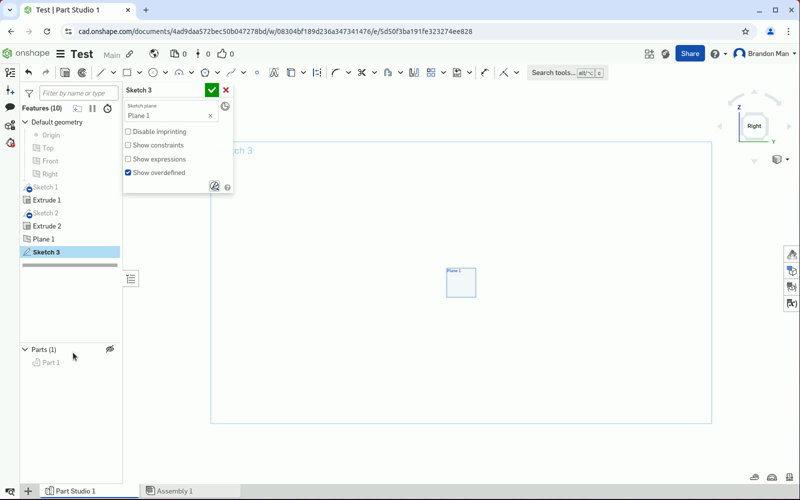
key(l)
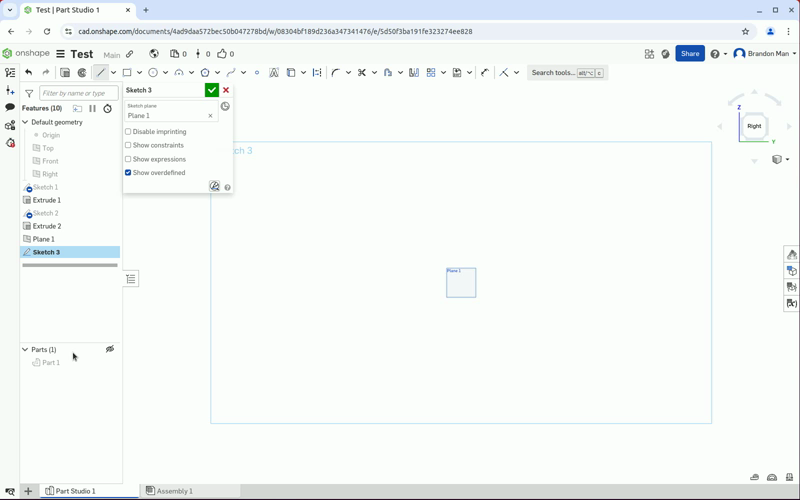
key_down(shift)
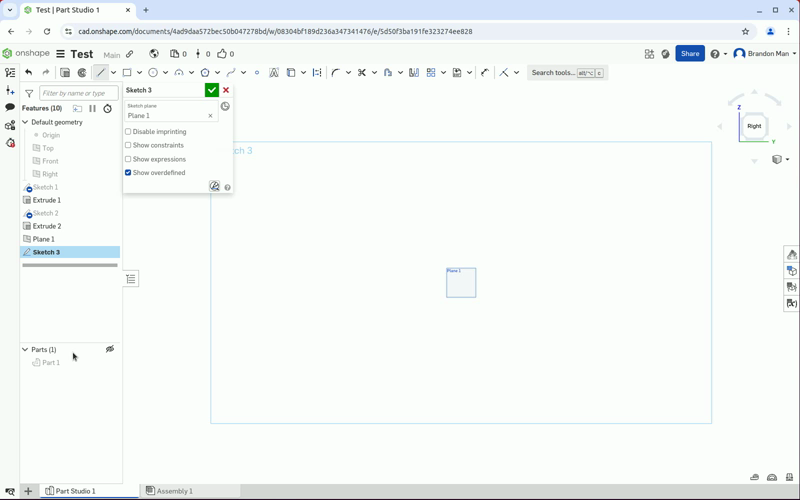
mouse_move(452, 284)
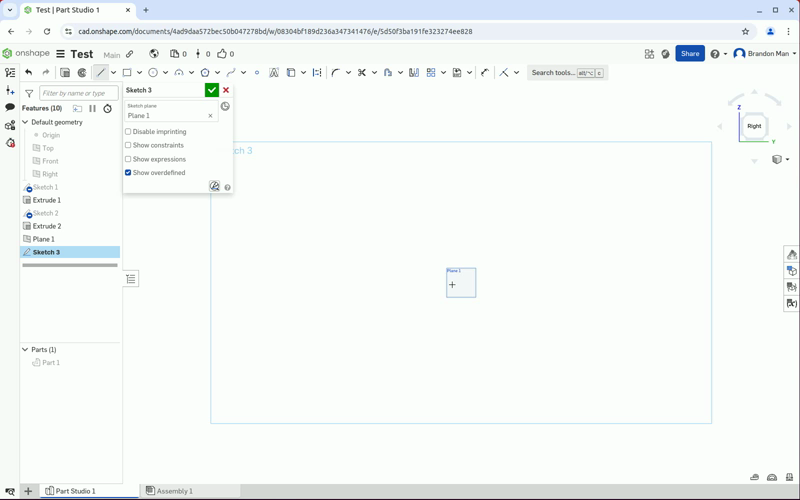
click(452, 284)
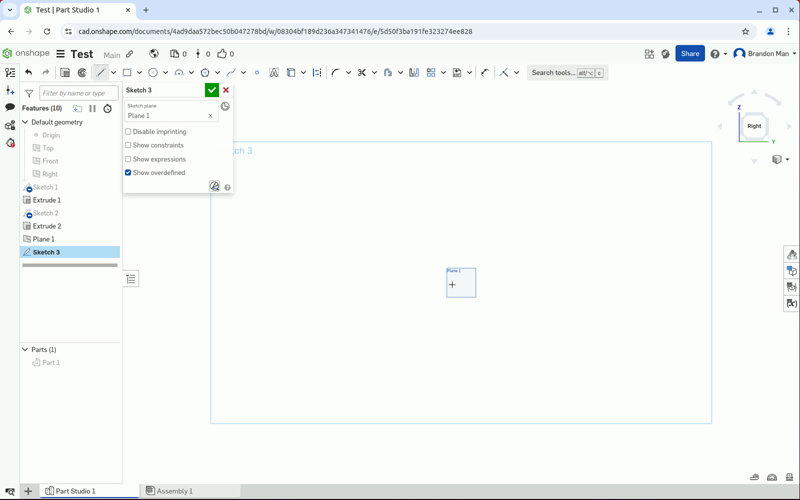
key_up(shift)
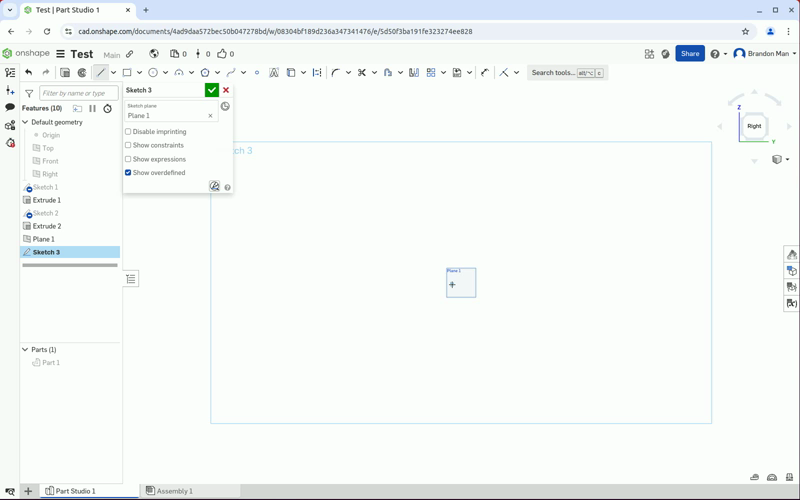
key_down(shift)
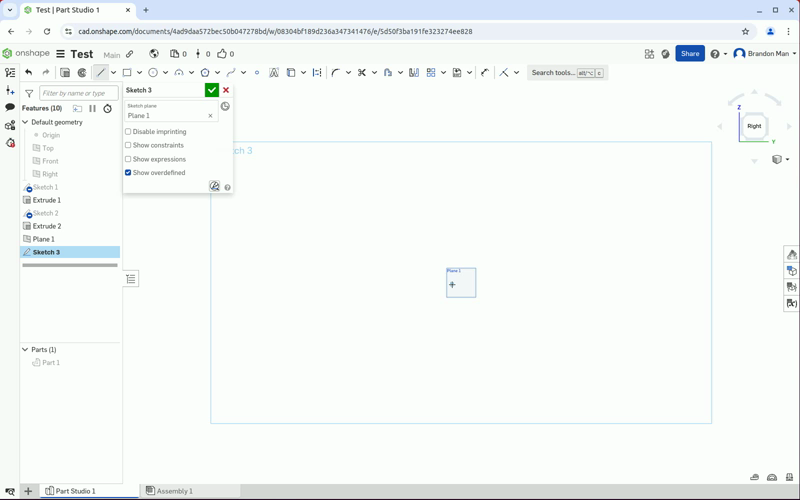
mouse_move(482, 284)
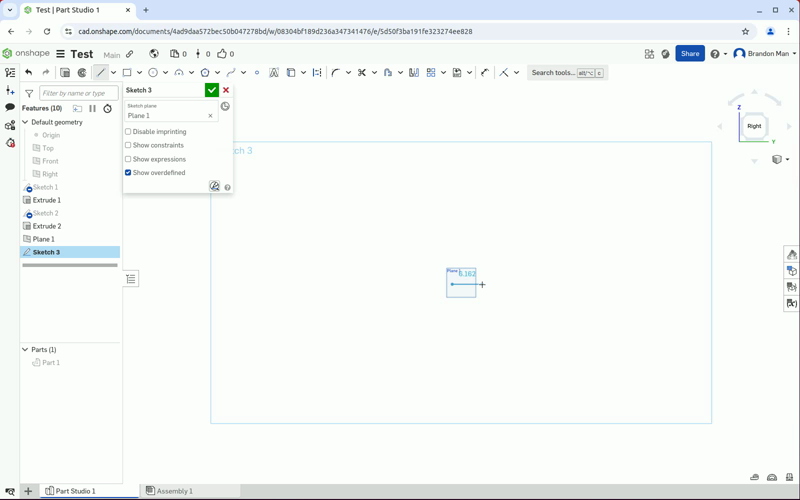
mouse_move(457, 291)
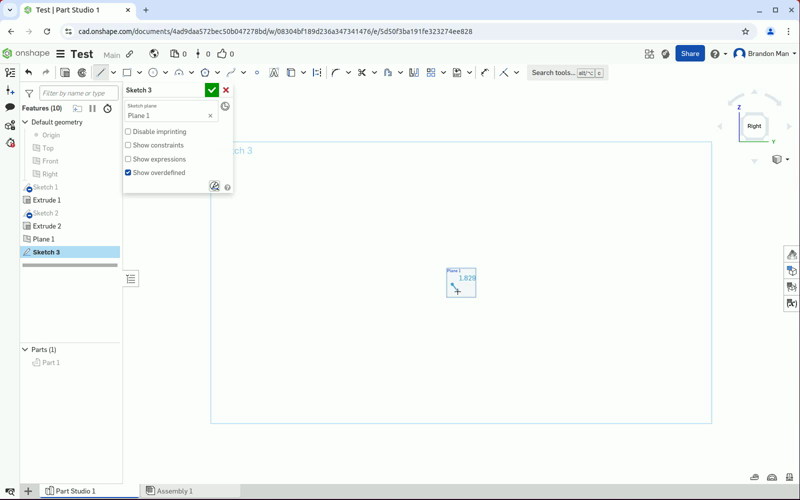
click(457, 291)
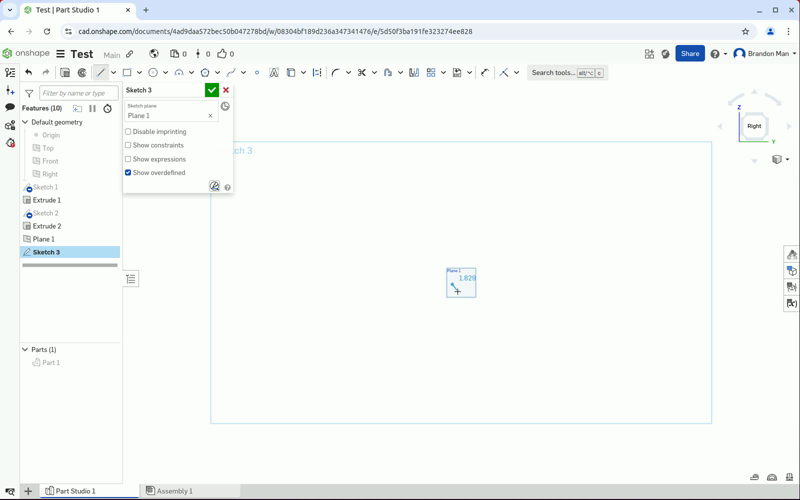
key_up(shift)
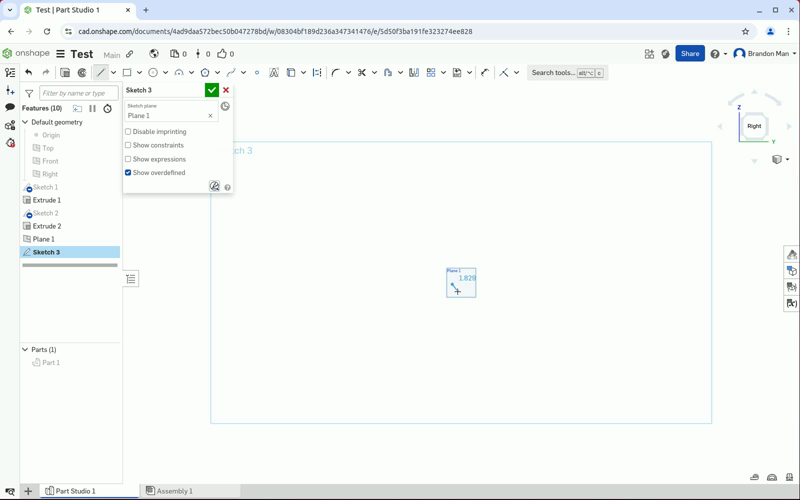
key_down(shift)
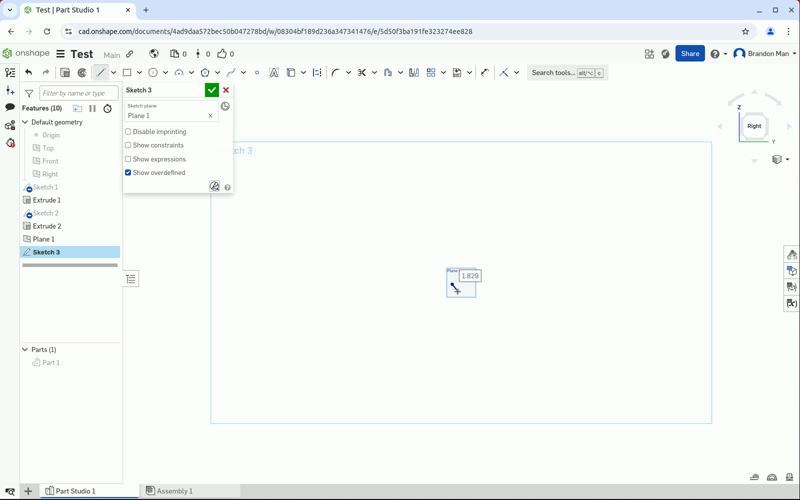
mouse_move(487, 291)
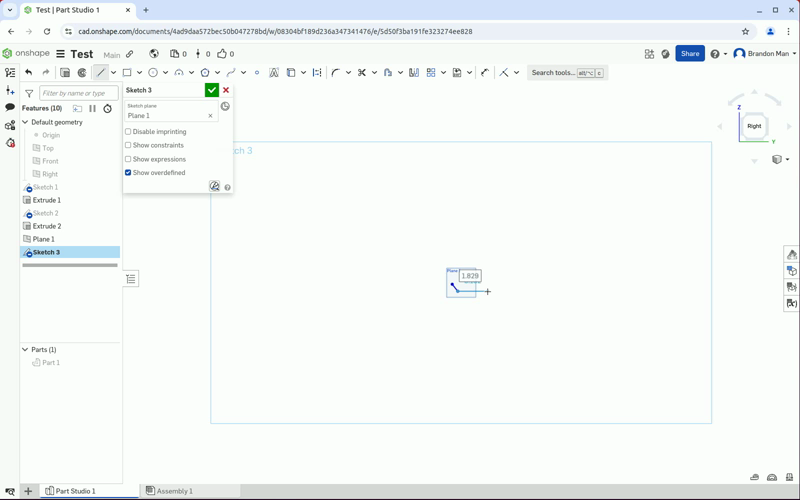
mouse_move(466, 290)
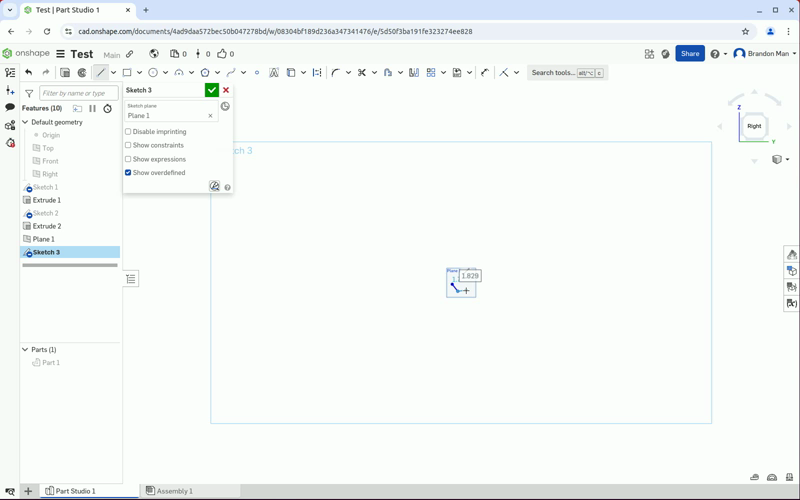
click(466, 290)
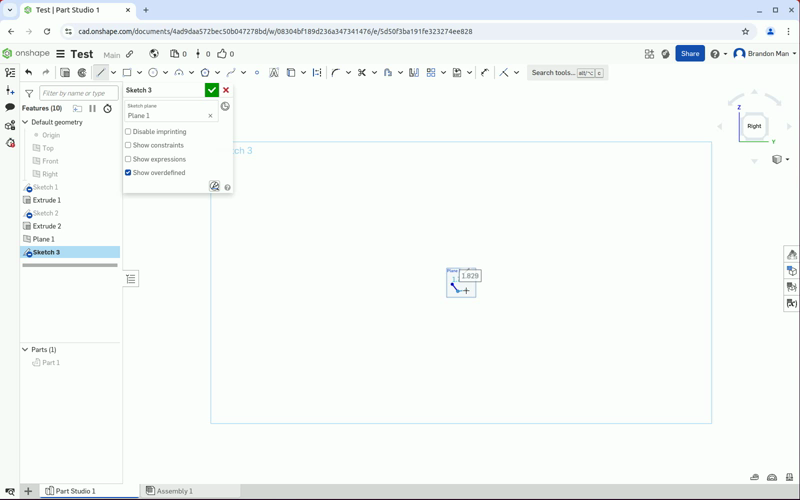
key_up(shift)
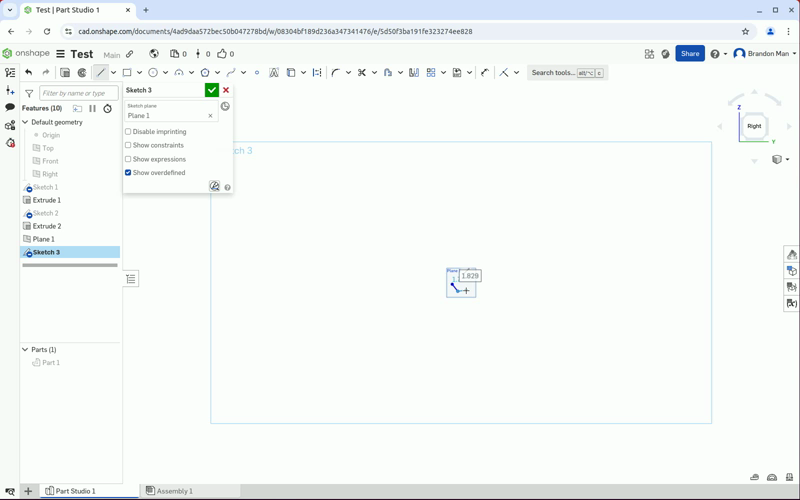
key_down(shift)
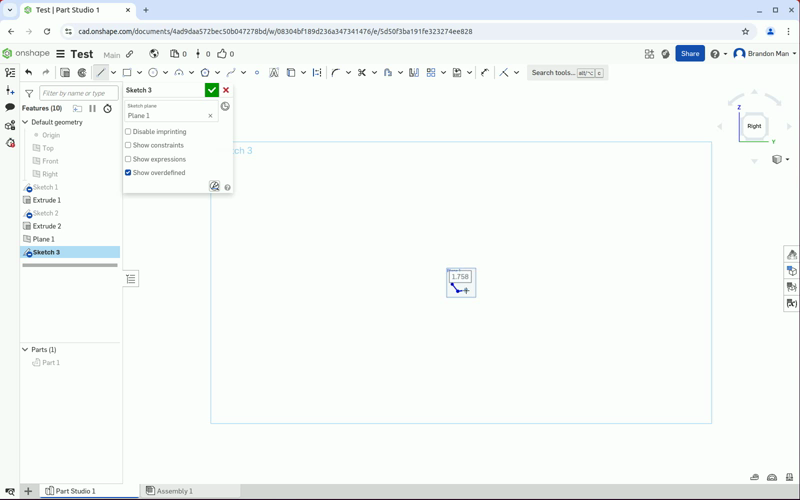
mouse_move(496, 290)
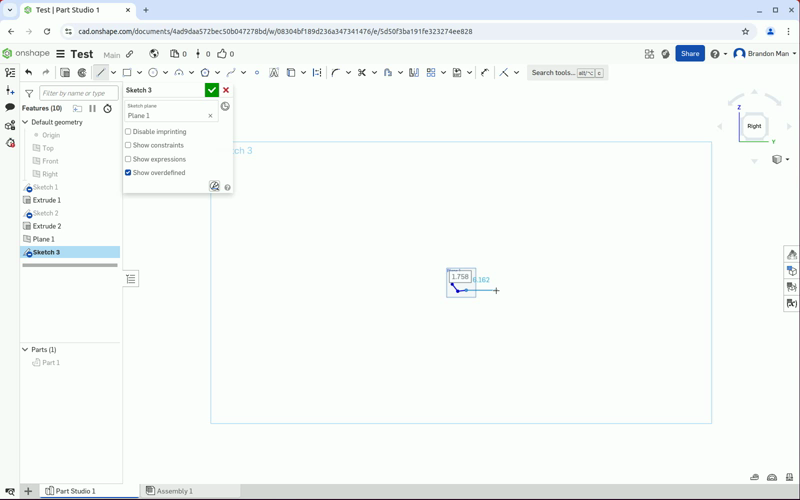
mouse_move(469, 282)
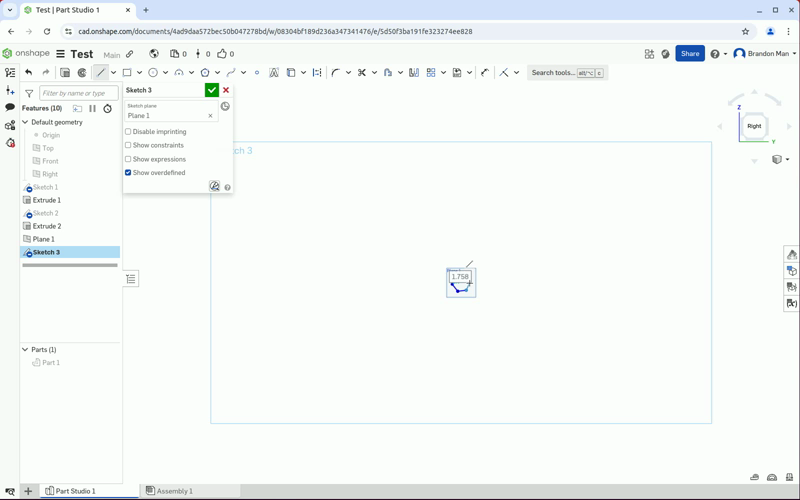
click(469, 282)
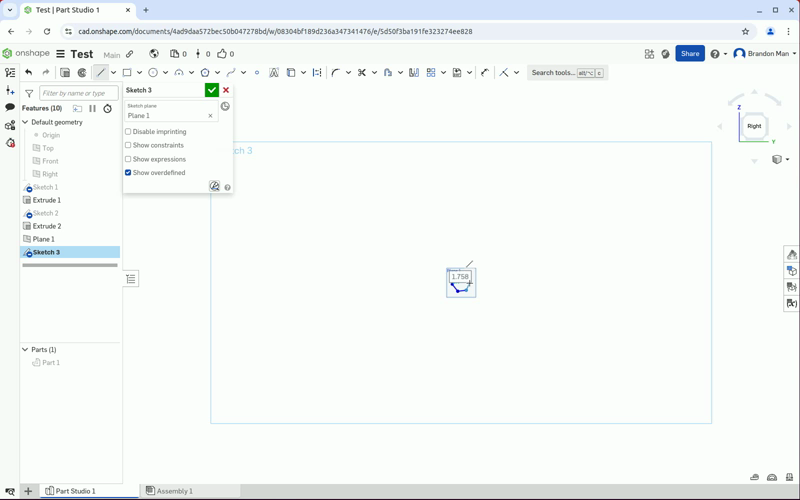
key_up(shift)
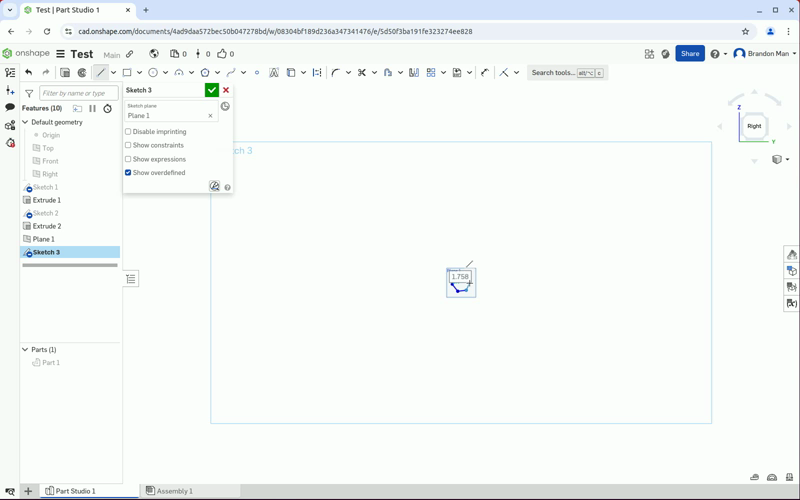
key_down(shift)
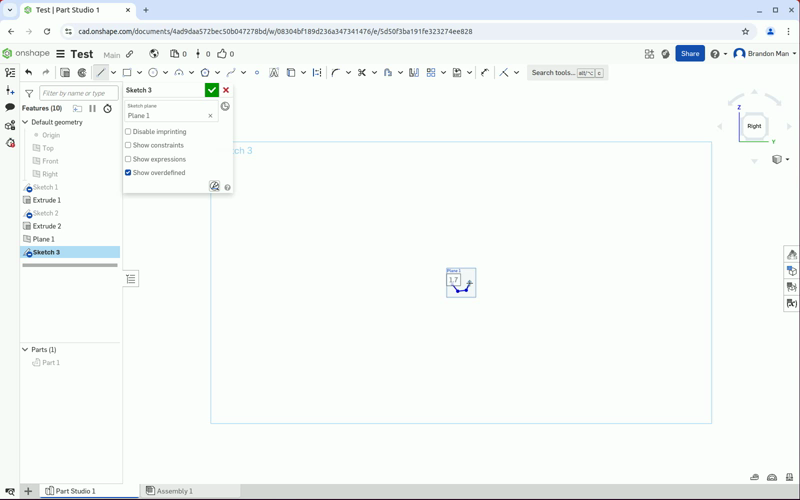
mouse_move(499, 282)
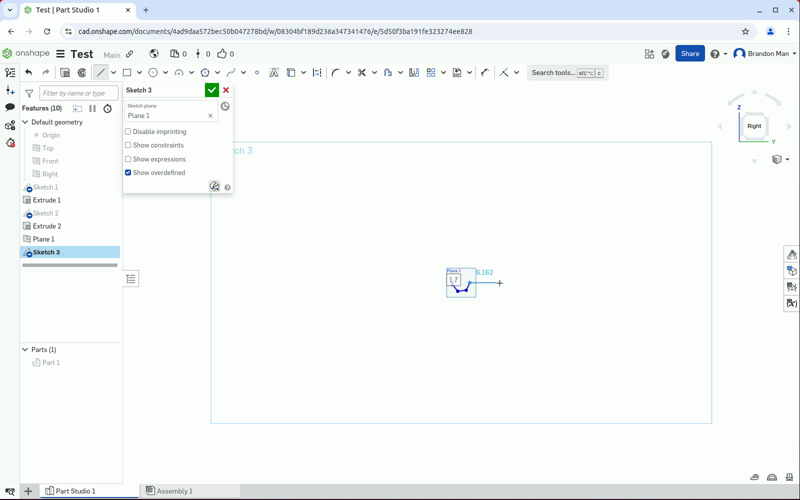
mouse_move(464, 275)
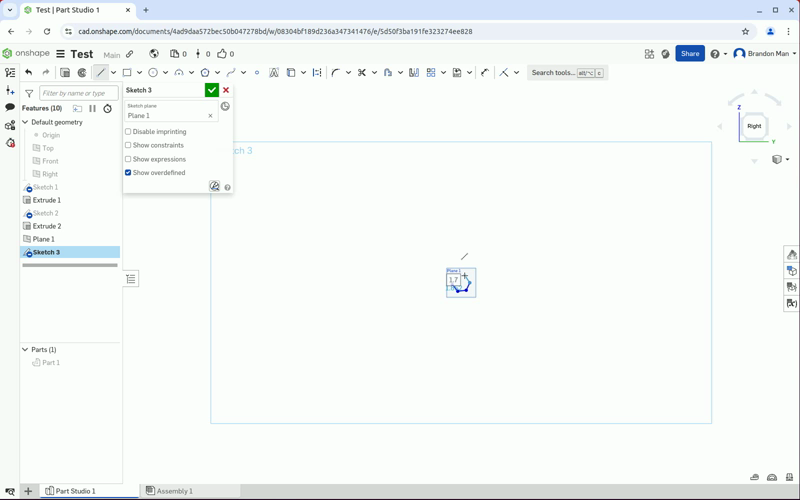
click(464, 275)
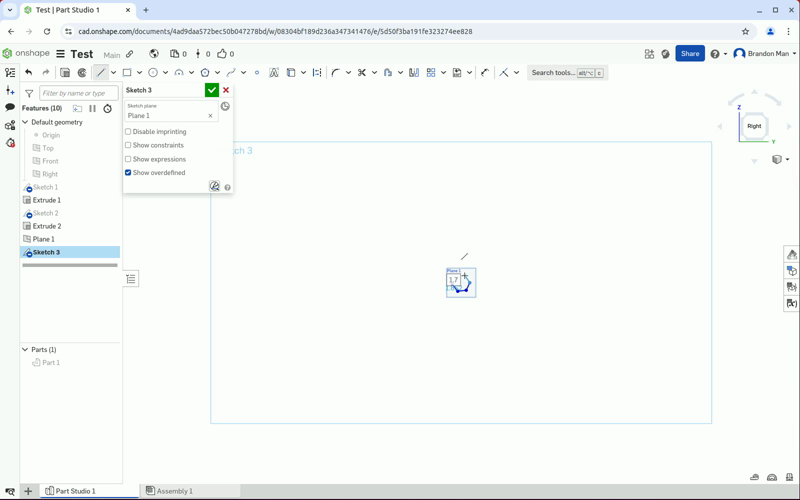
key_up(shift)
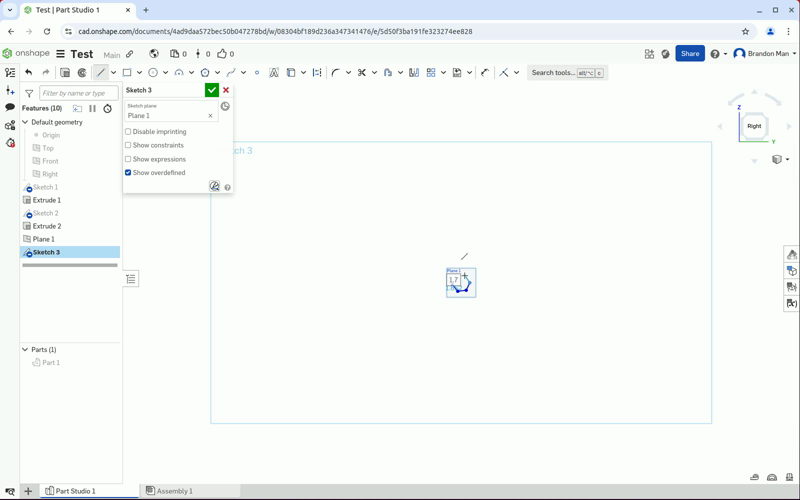
key_down(shift)
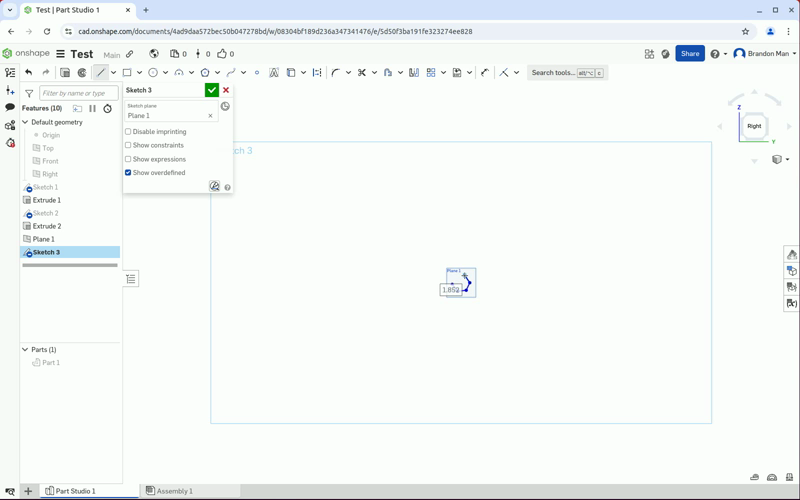
mouse_move(495, 275)
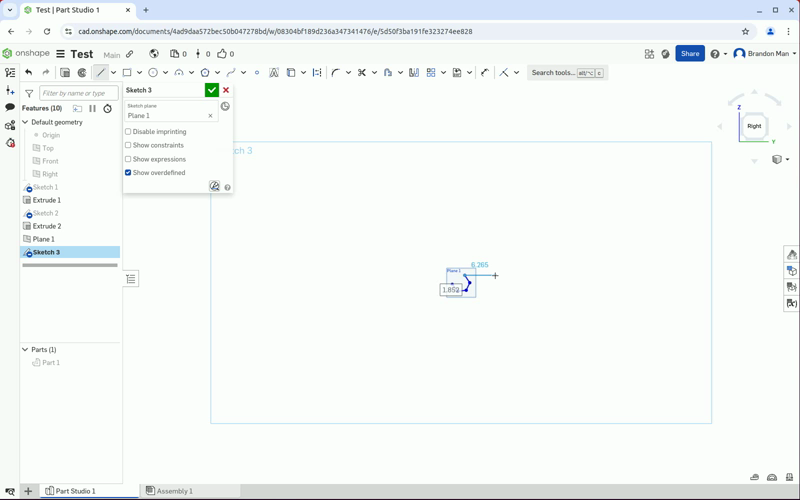
mouse_move(456, 276)
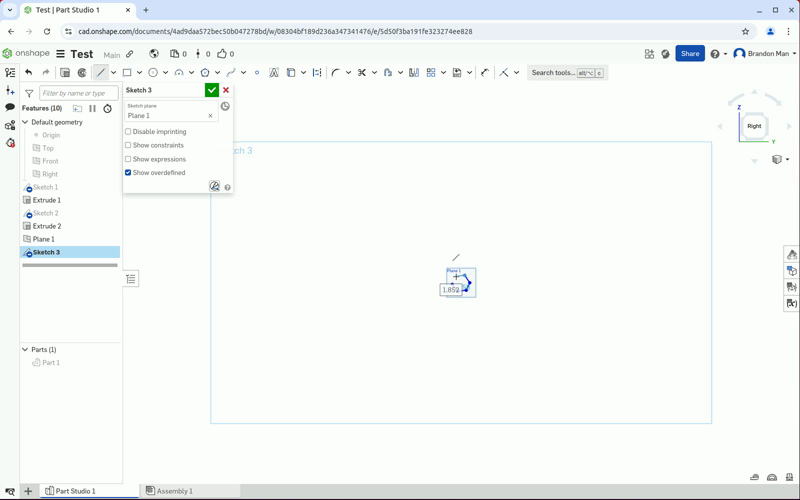
click(456, 276)
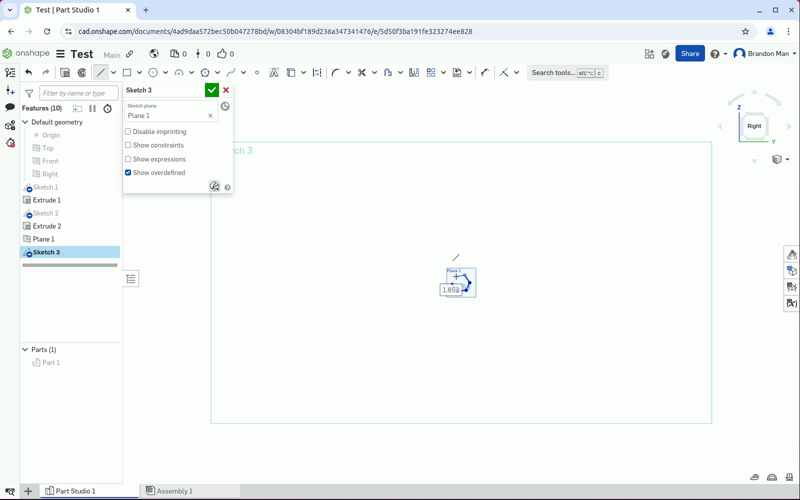
key_up(shift)
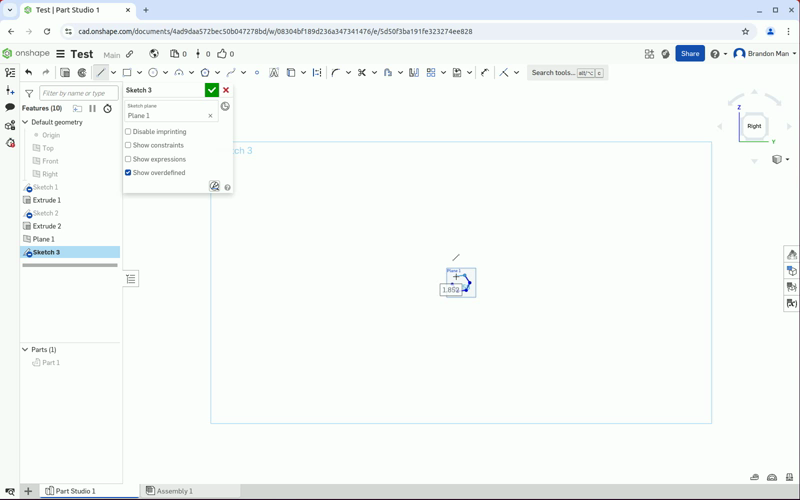
mouse_move(486, 276)
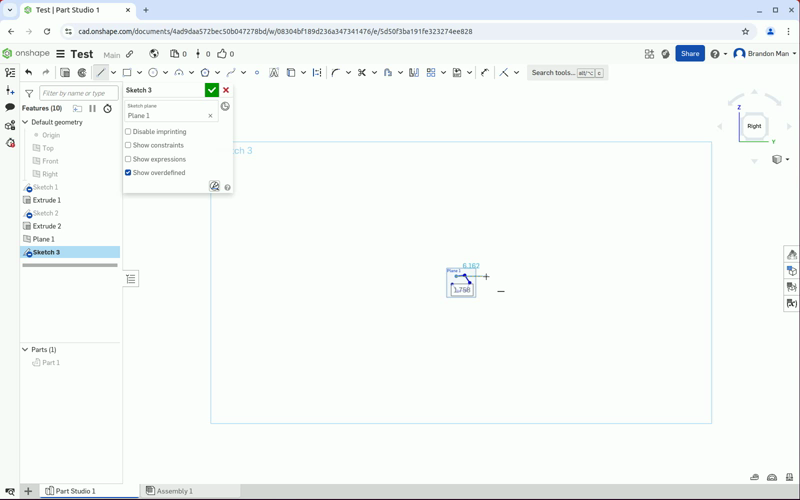
key_down(shift)
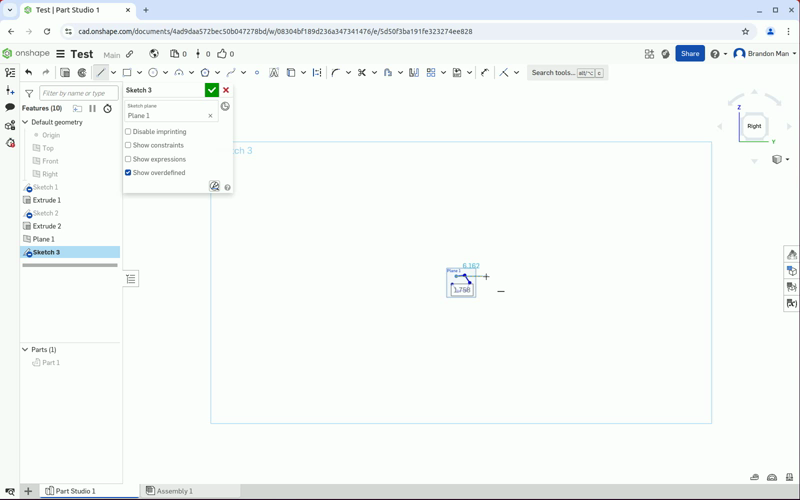
mouse_move(452, 284)
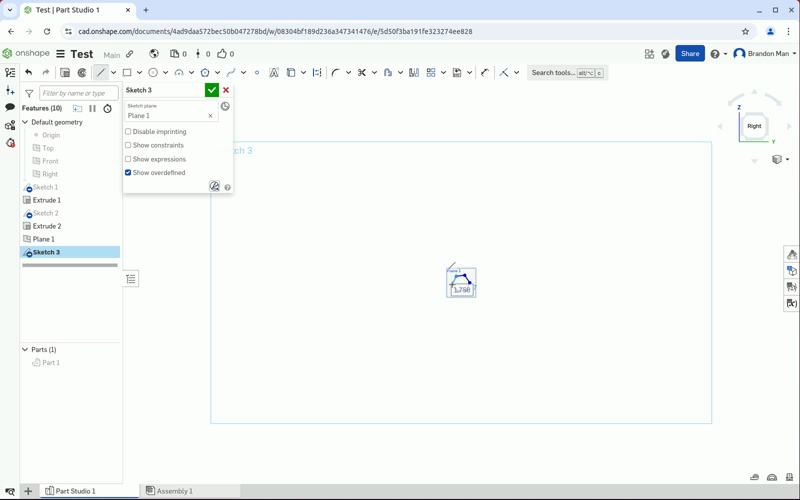
key_up(shift)
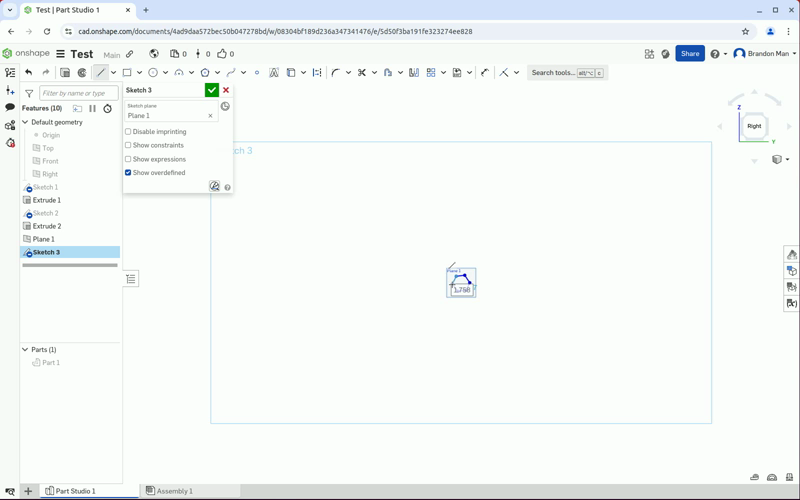
click(452, 284)
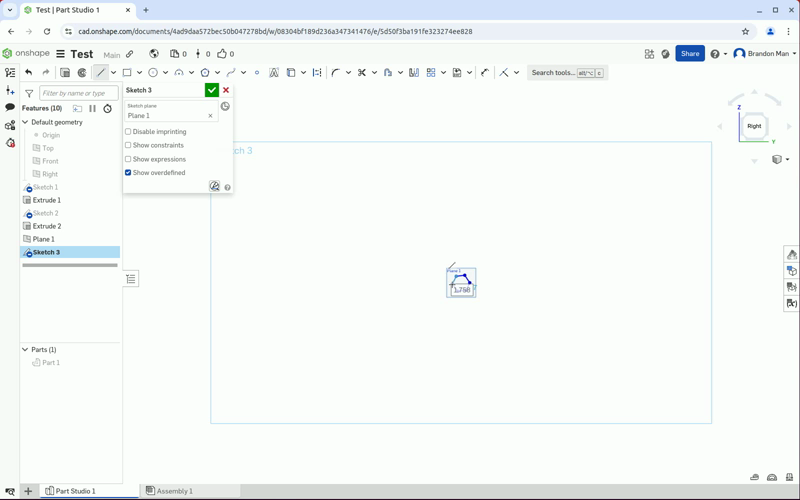
key(esc)
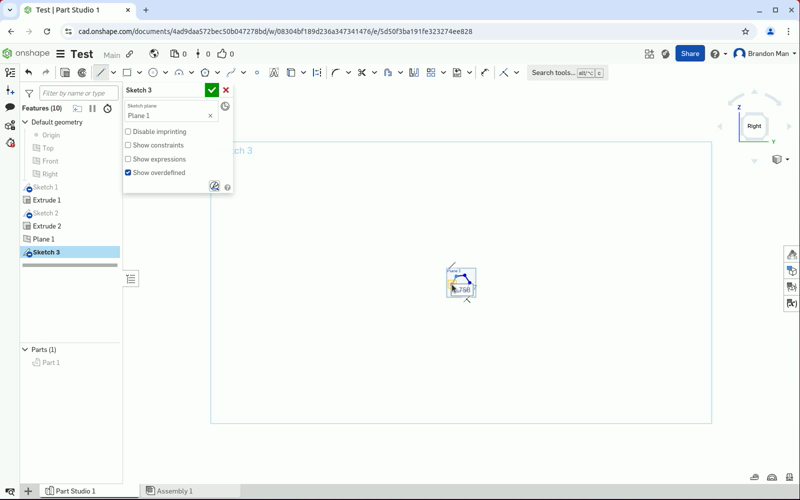
key(c)
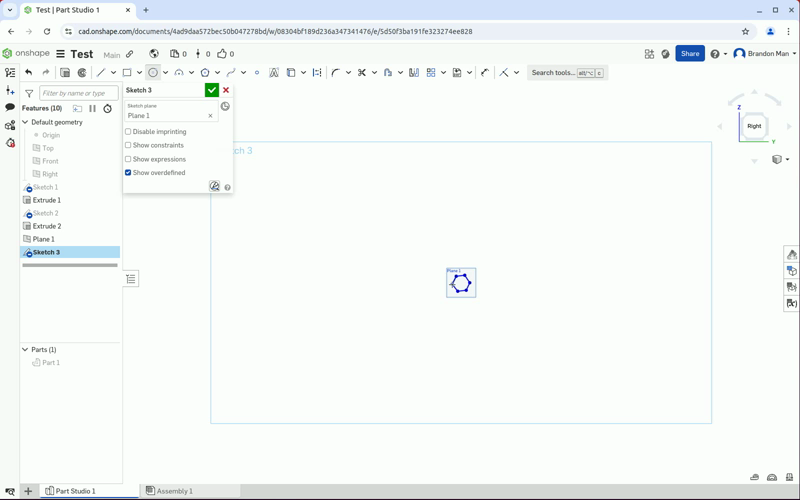
key_down(shift)
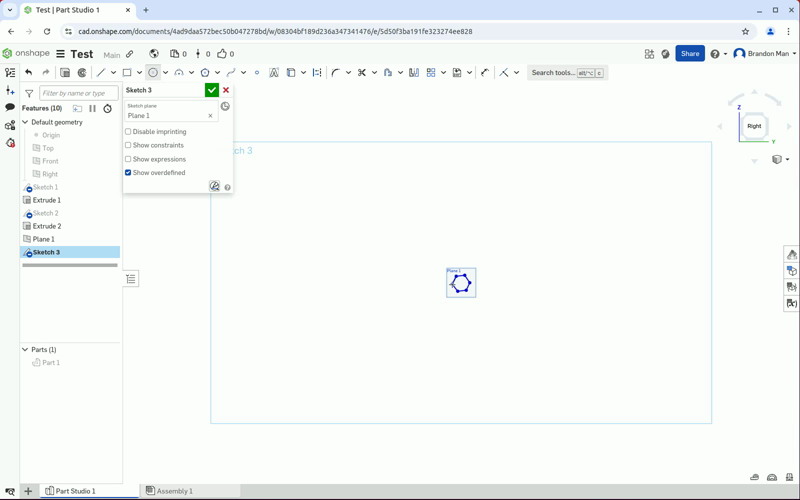
mouse_move(461, 283)
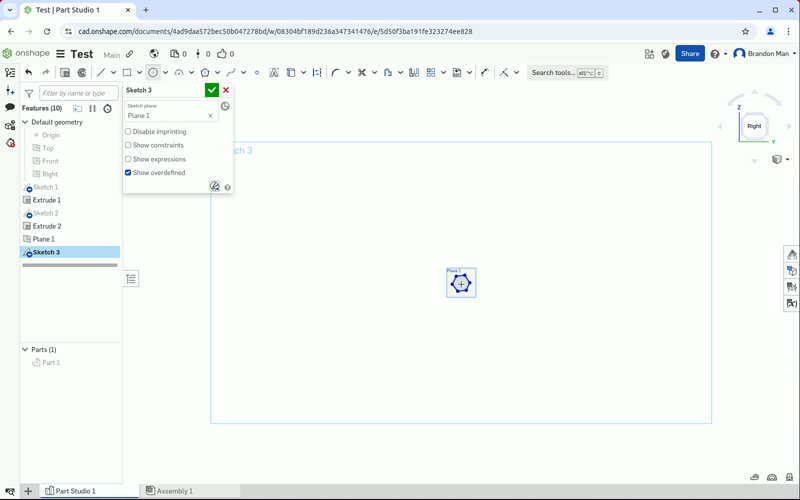
click(461, 283)
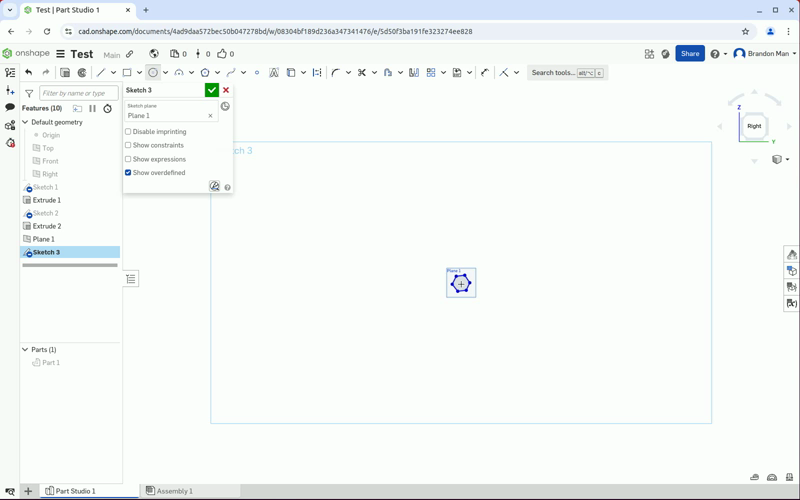
key_up(shift)
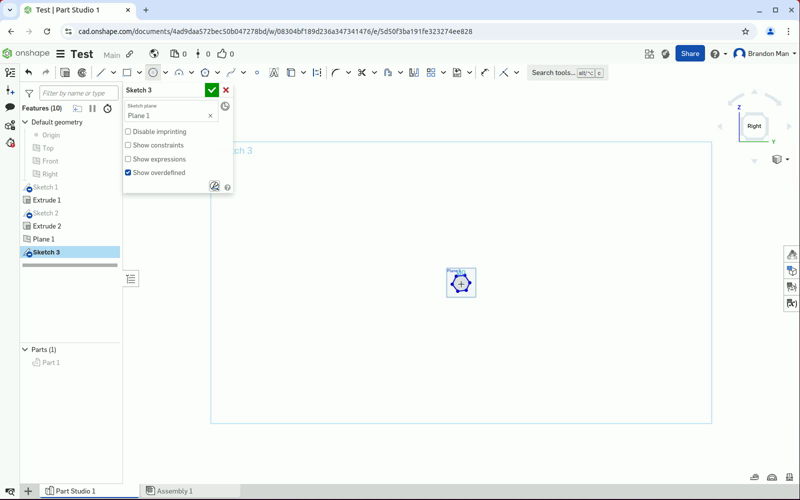
mouse_move(467, 283)
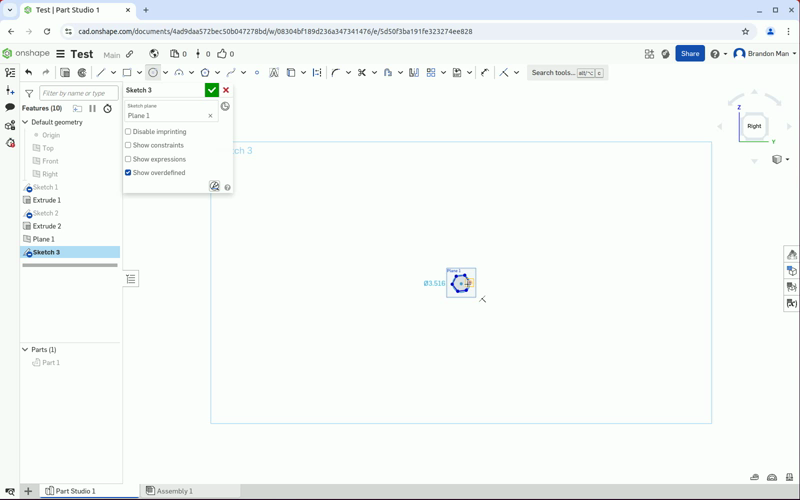
scroll(6)
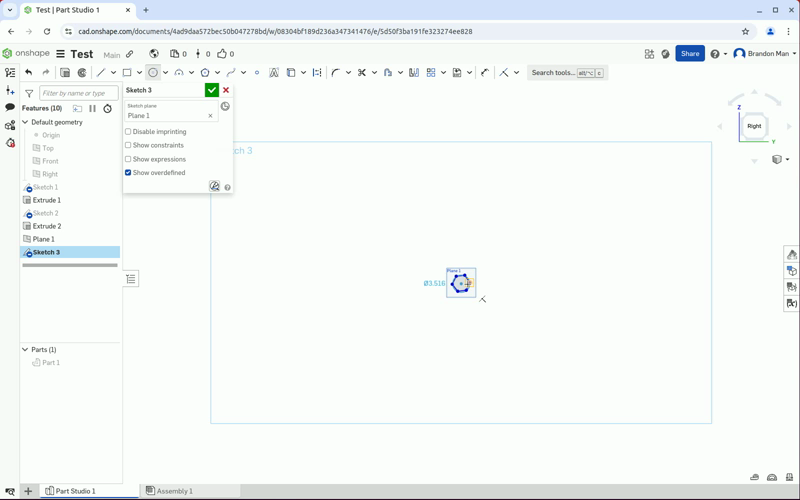
scroll(6)
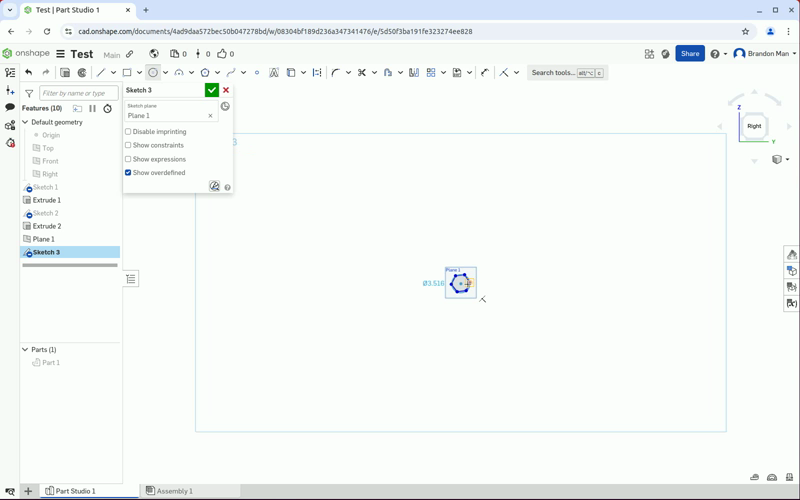
scroll(6)
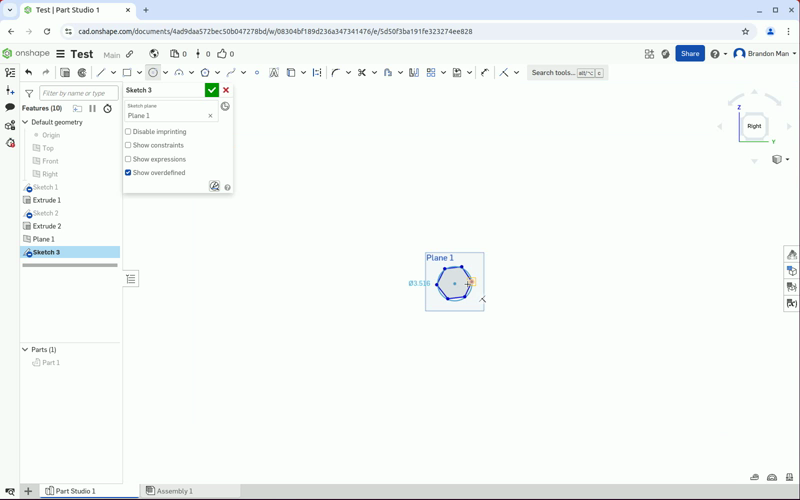
scroll(6)
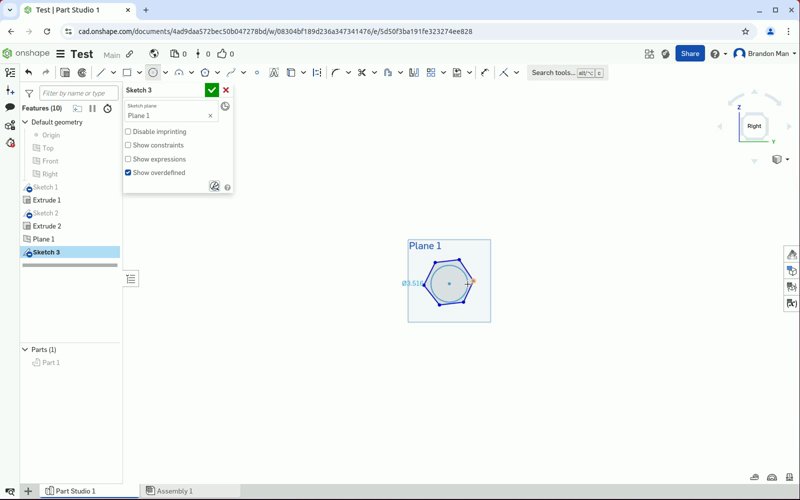
scroll(6)
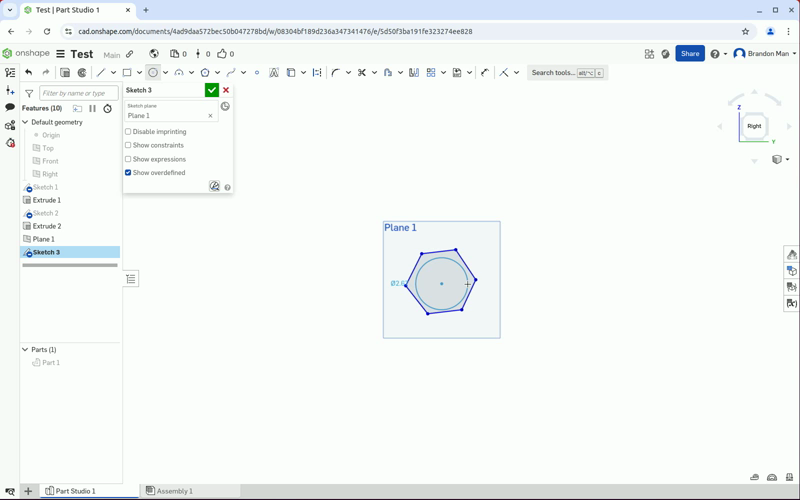
scroll(6)
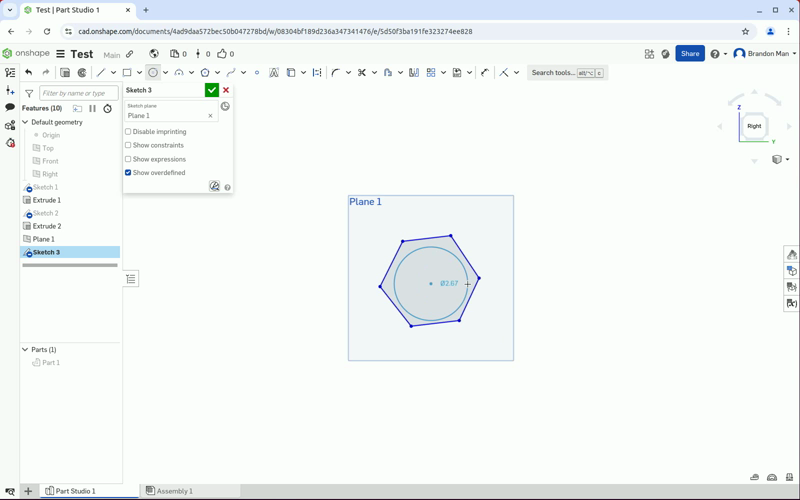
scroll(6)
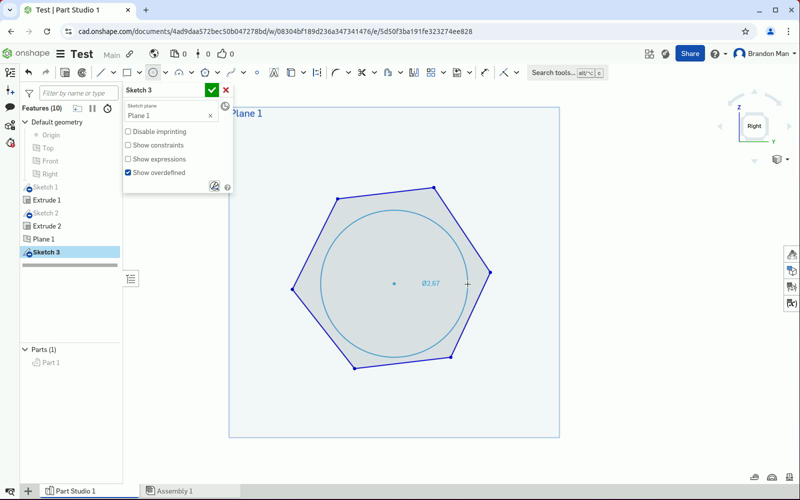
click(467, 283)
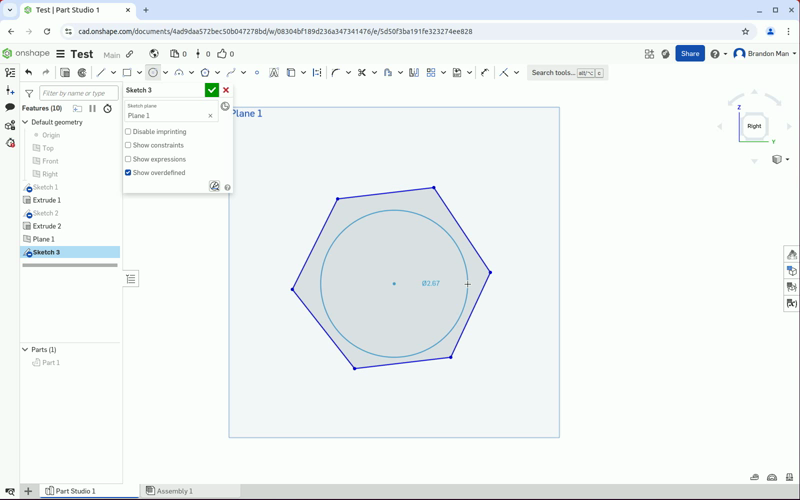
scroll(-6)
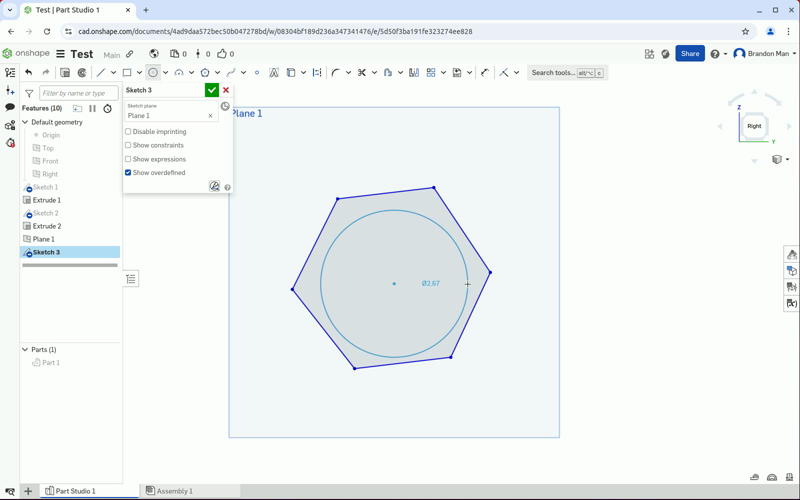
scroll(-6)
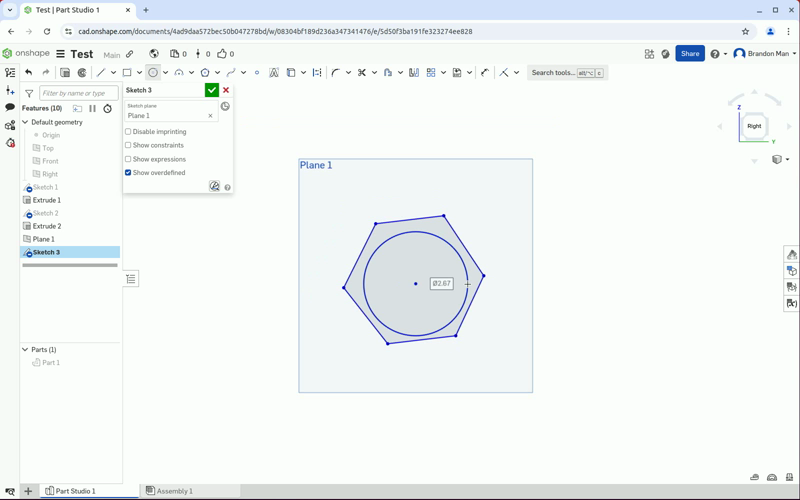
scroll(-6)
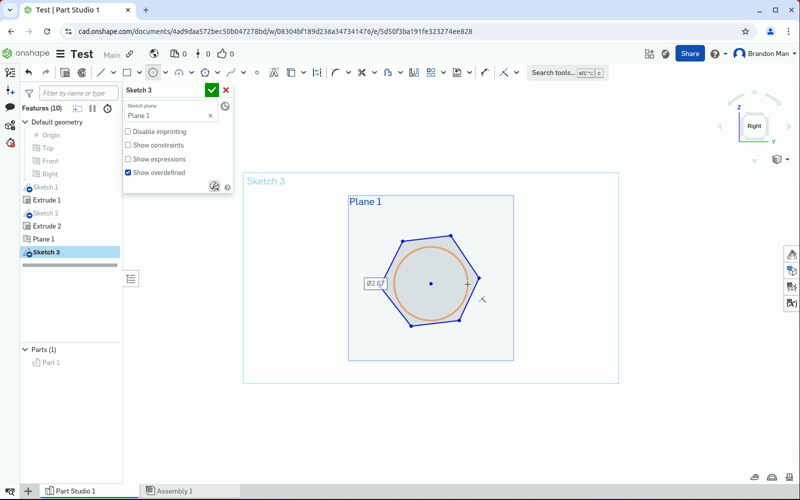
scroll(-6)
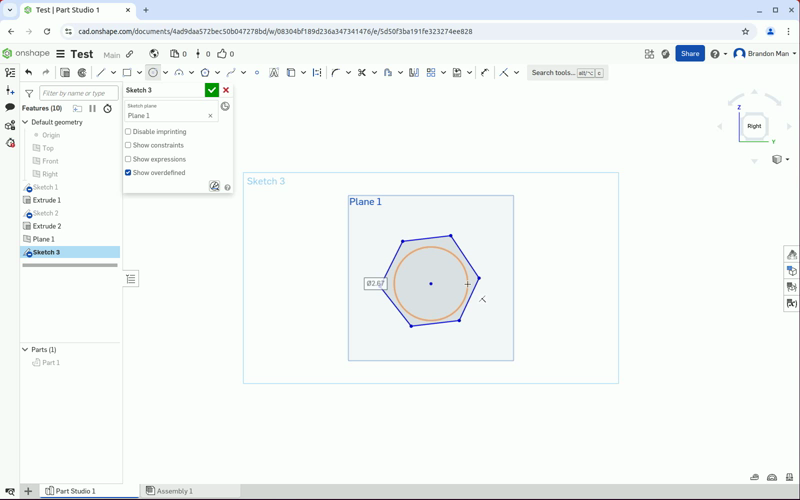
scroll(-6)
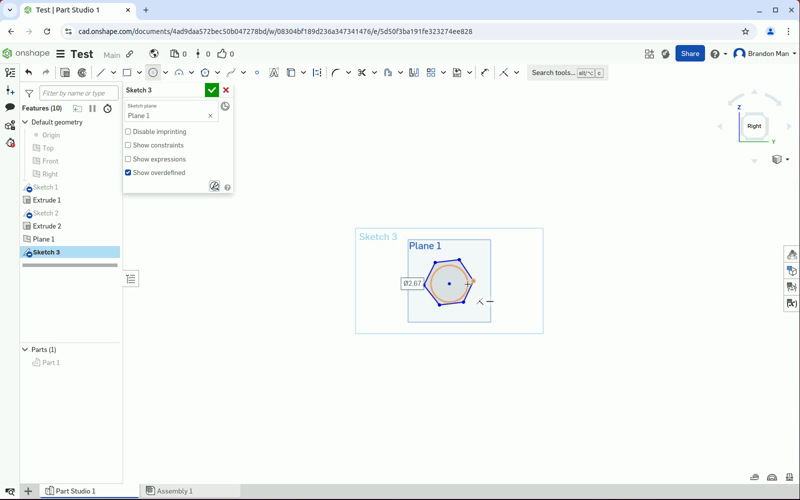
scroll(-6)
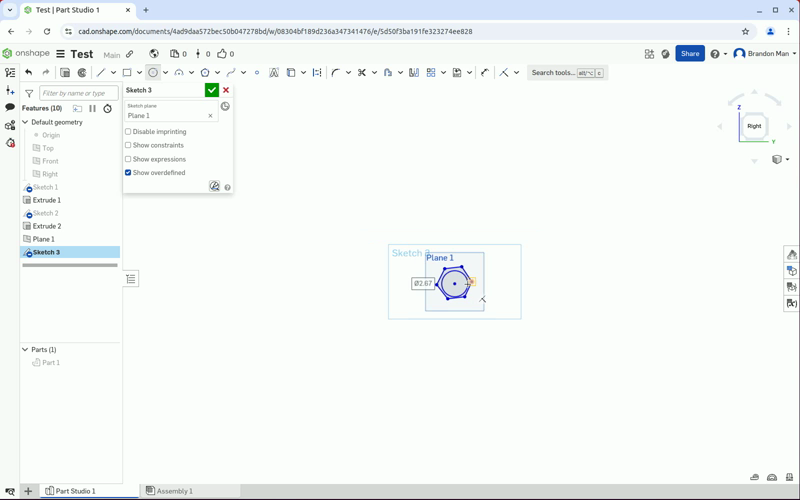
scroll(-6)
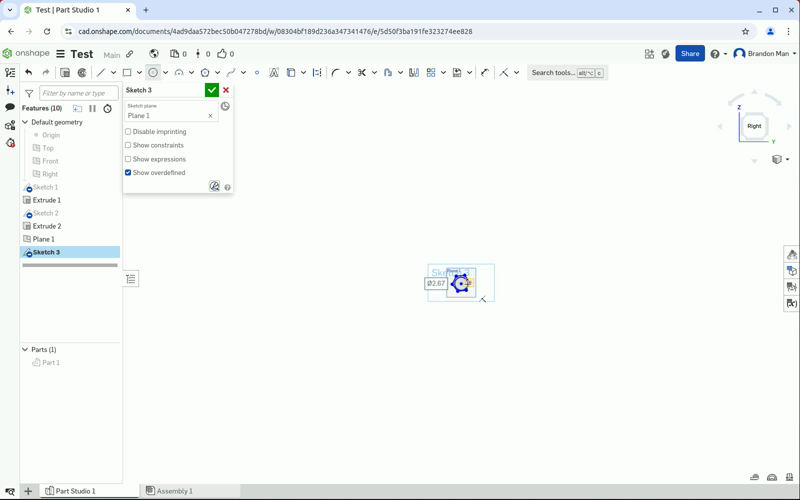
key(esc)
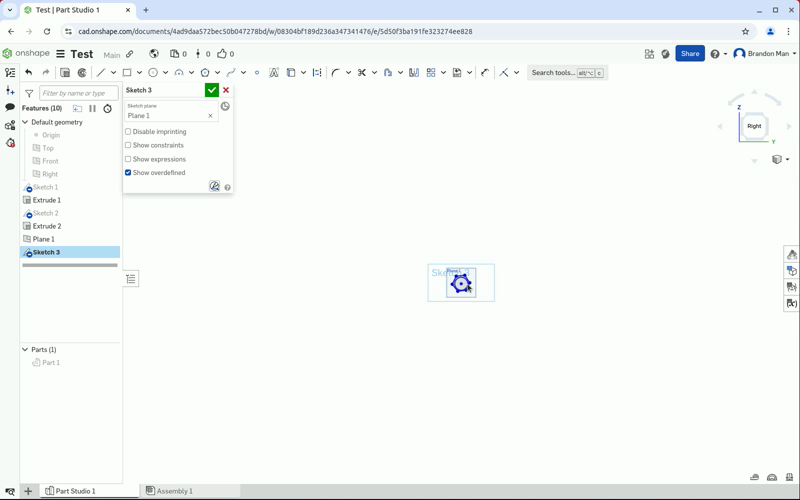
mouse_move(465, 288)
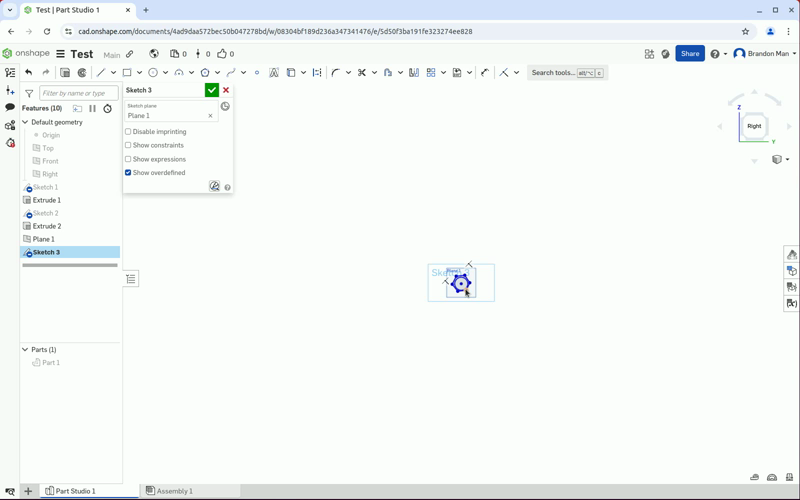
scroll(6)
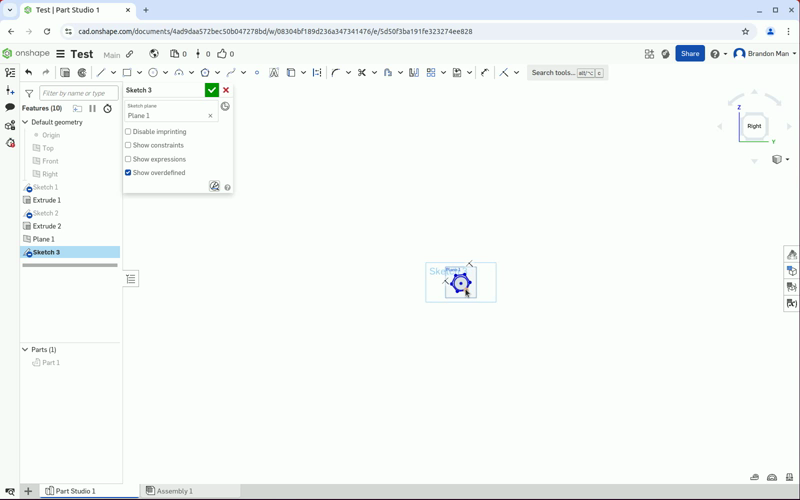
scroll(6)
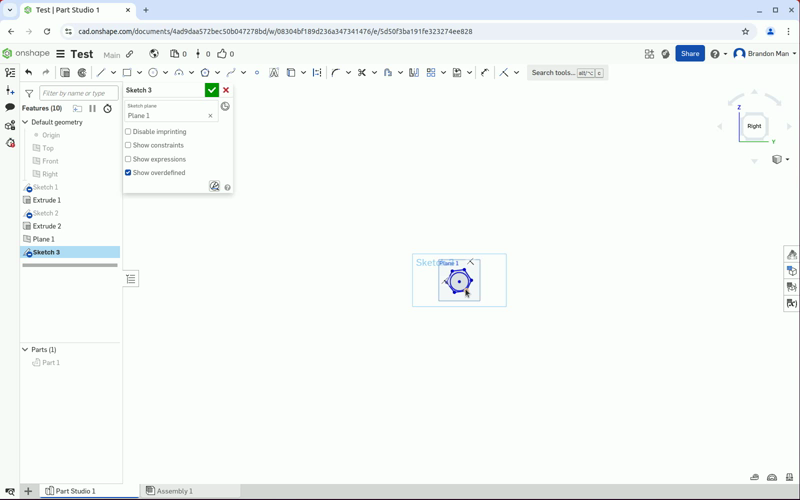
scroll(6)
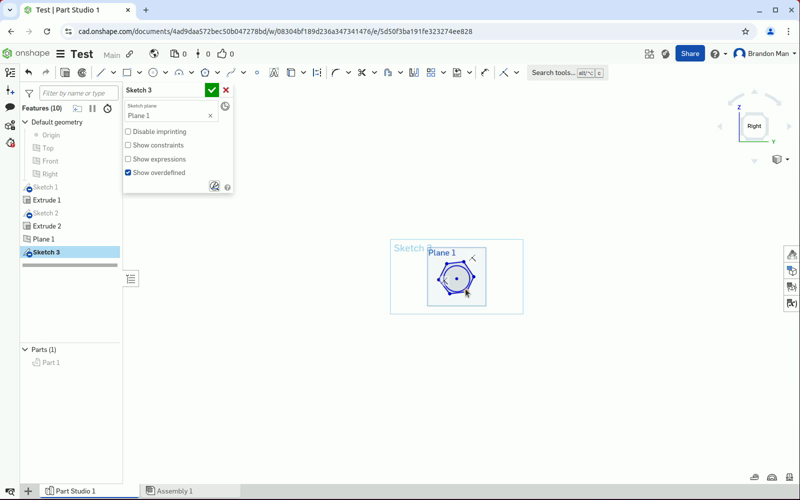
scroll(6)
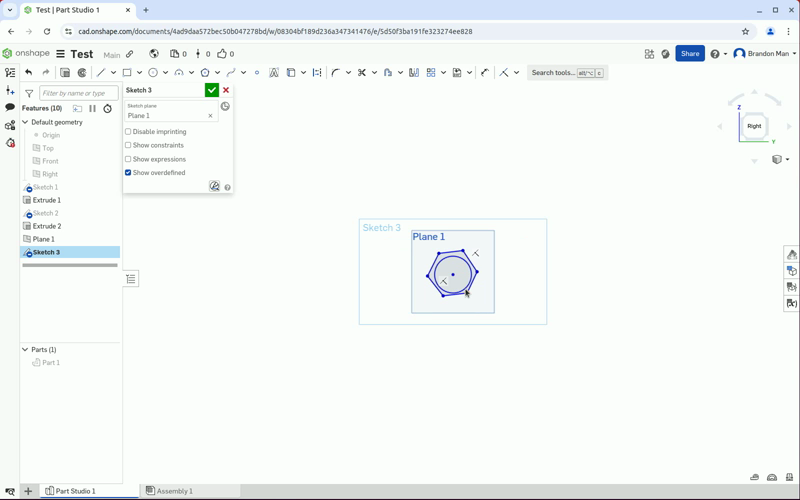
scroll(6)
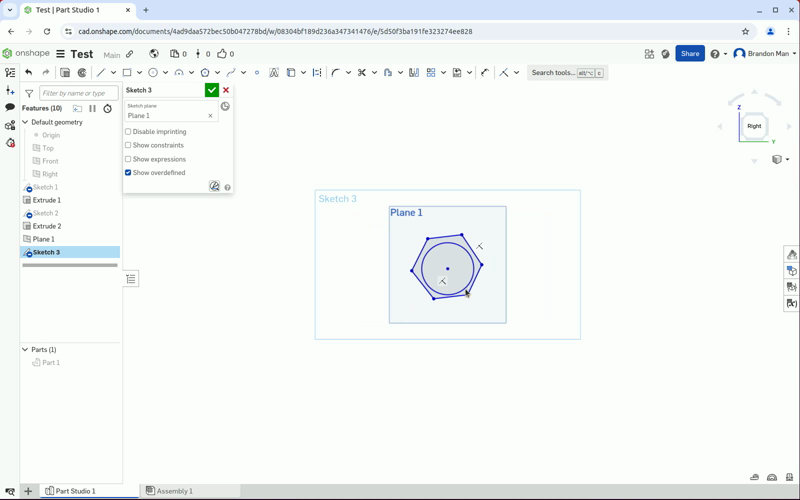
scroll(6)
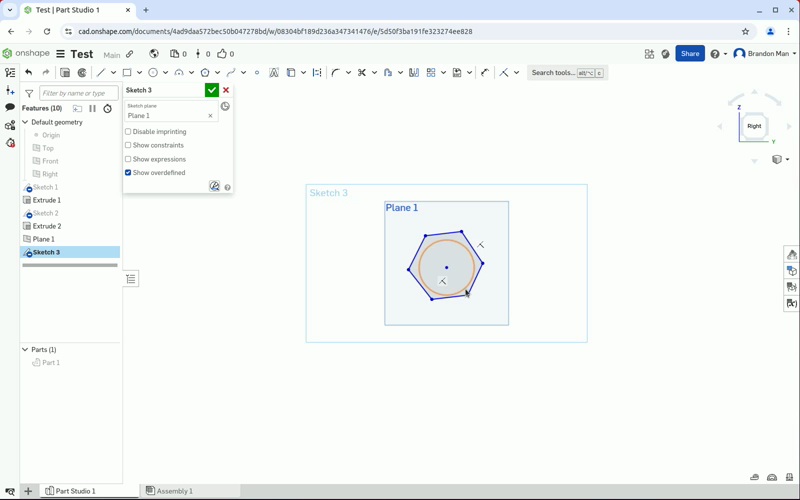
scroll(6)
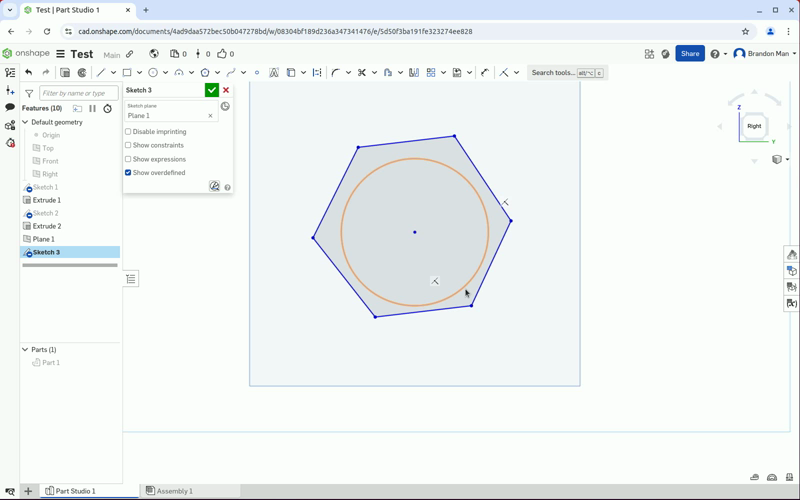
click(465, 288)
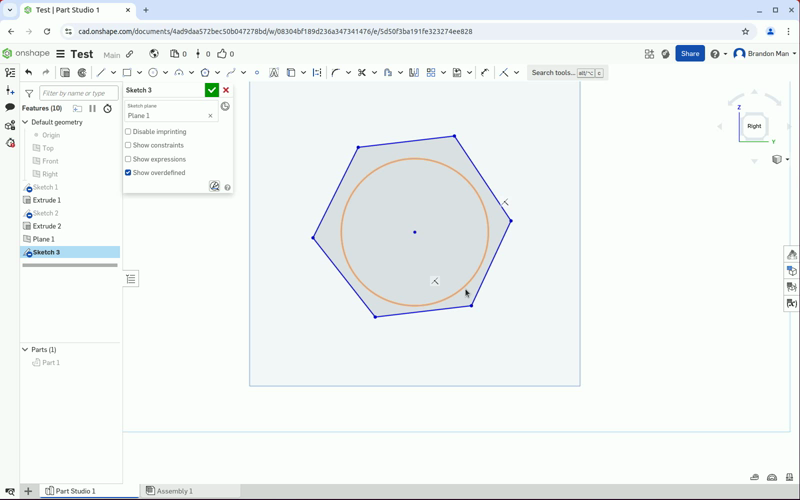
scroll(-6)
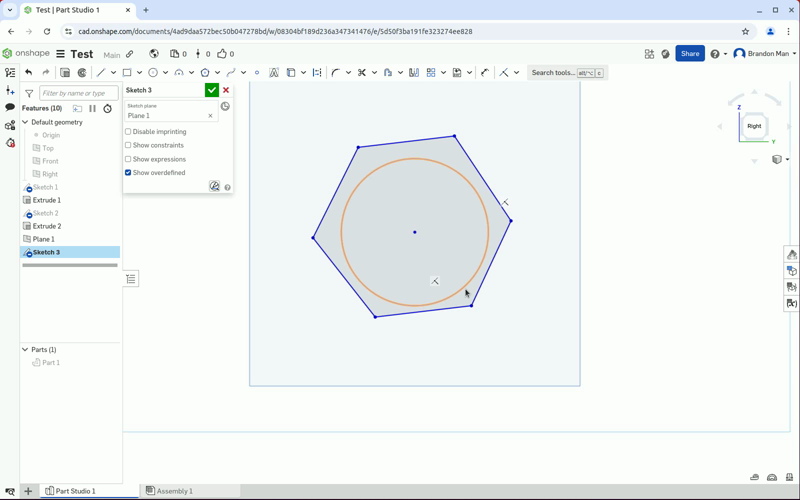
scroll(-6)
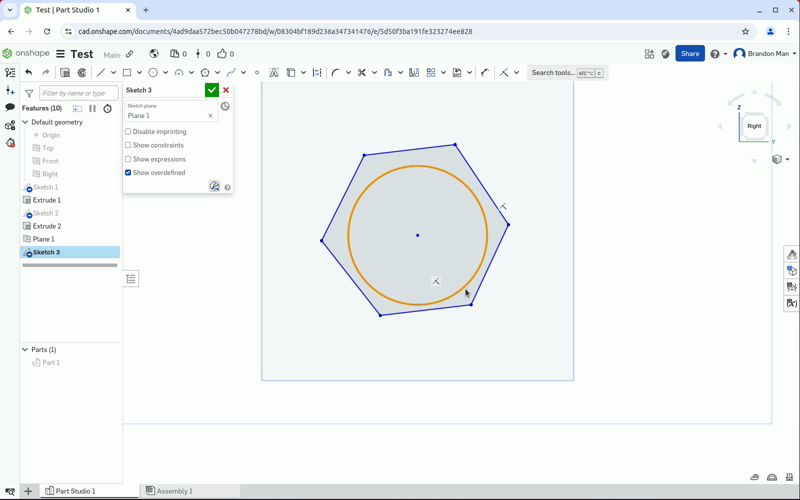
scroll(-6)
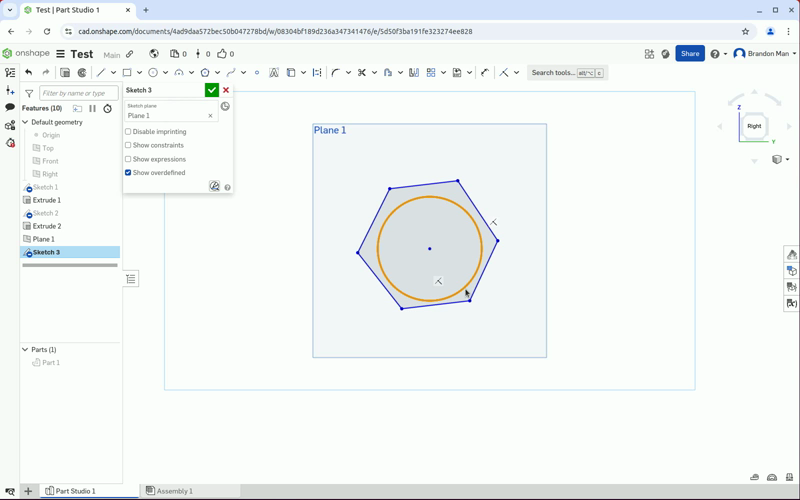
scroll(-6)
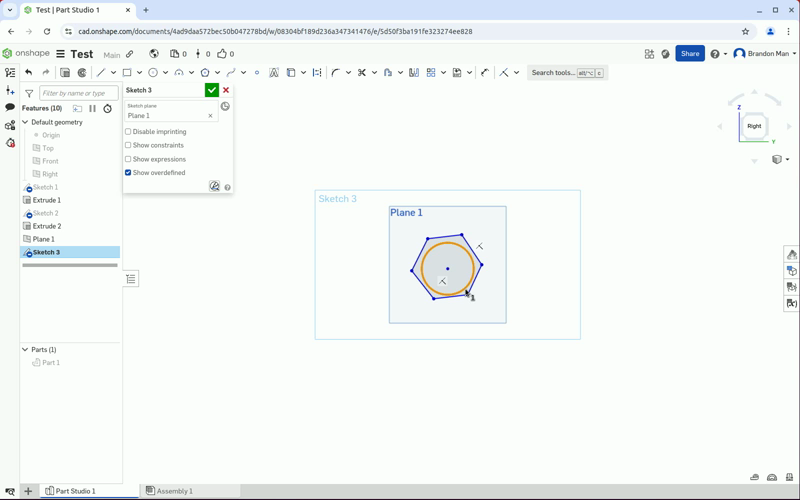
scroll(-6)
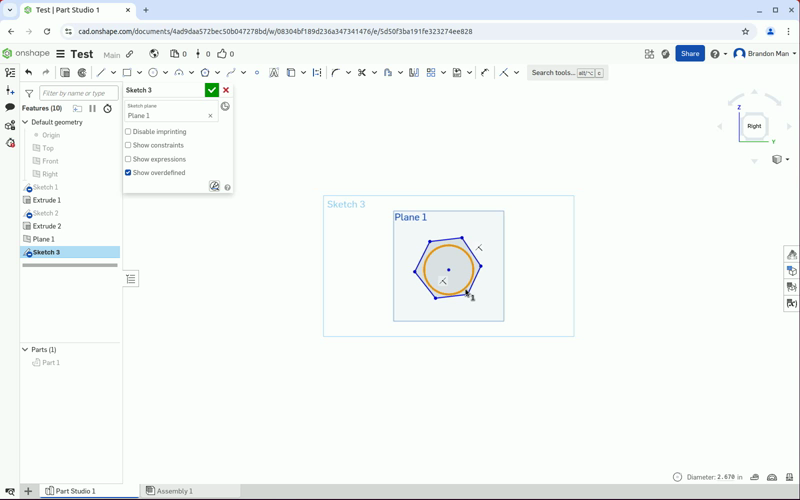
scroll(-6)
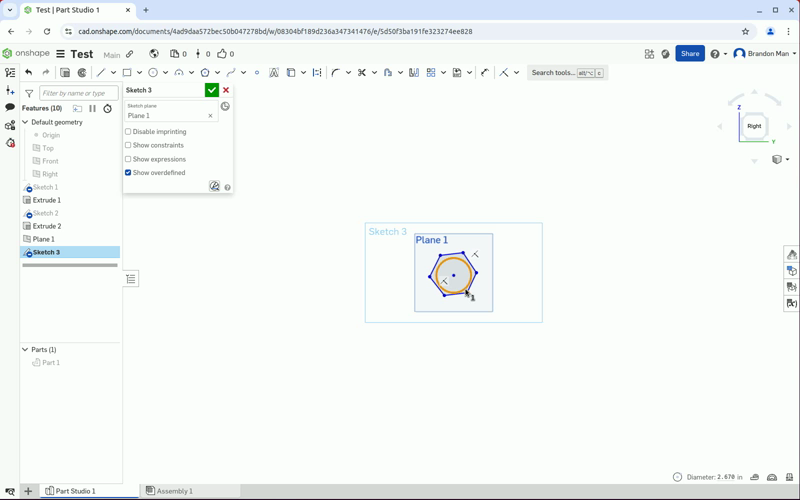
scroll(-6)
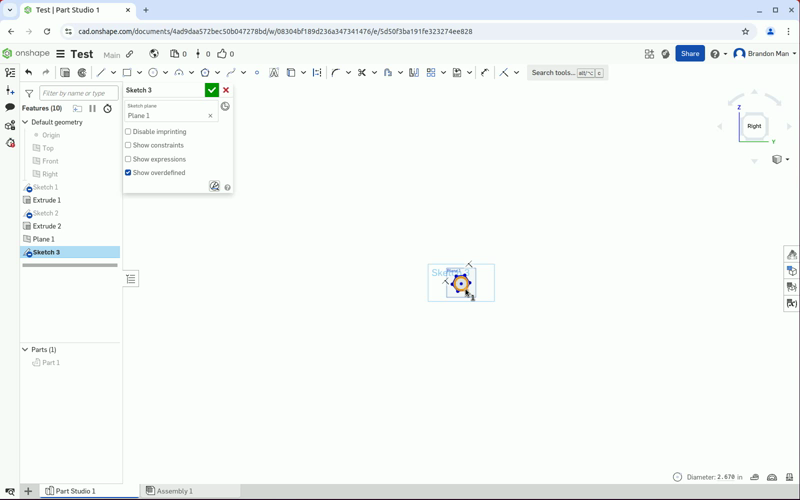
mouse_move(73, 352)
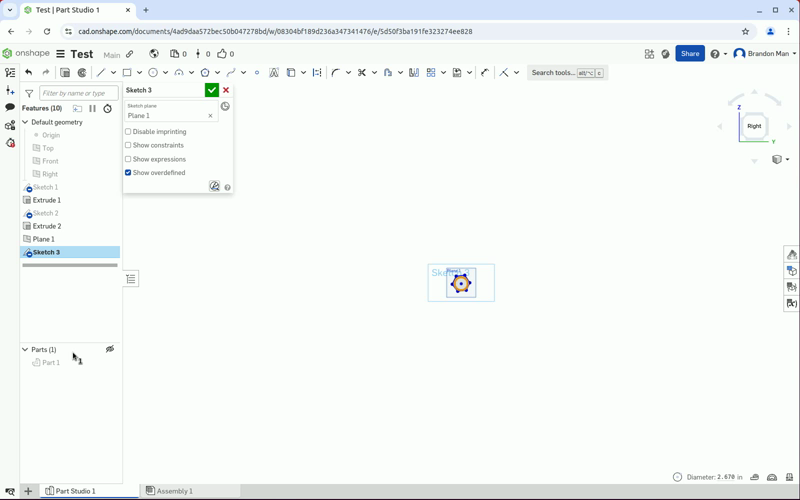
key(shift+y)
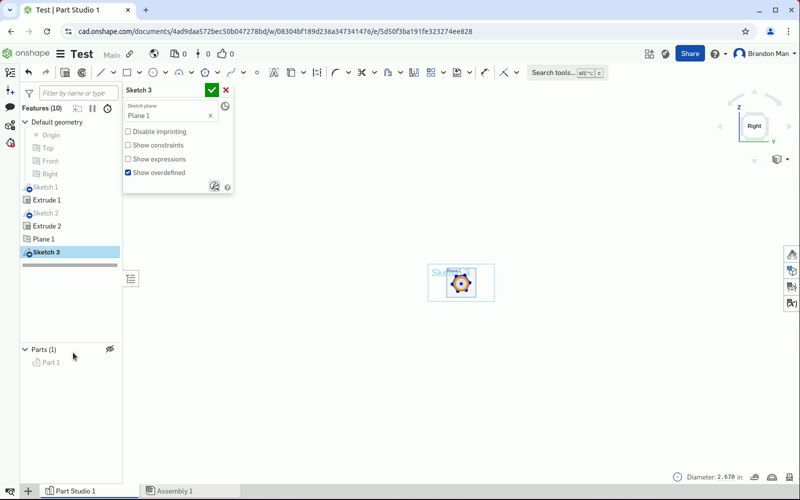
key(shift+e)
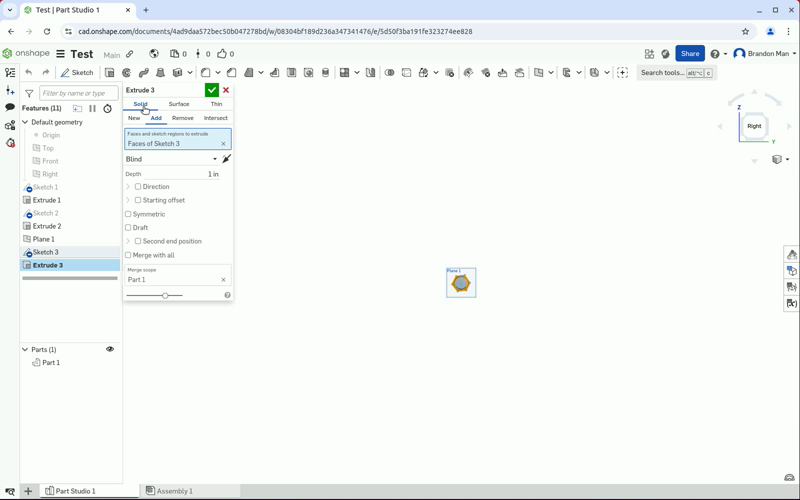
mouse_move(143, 106)
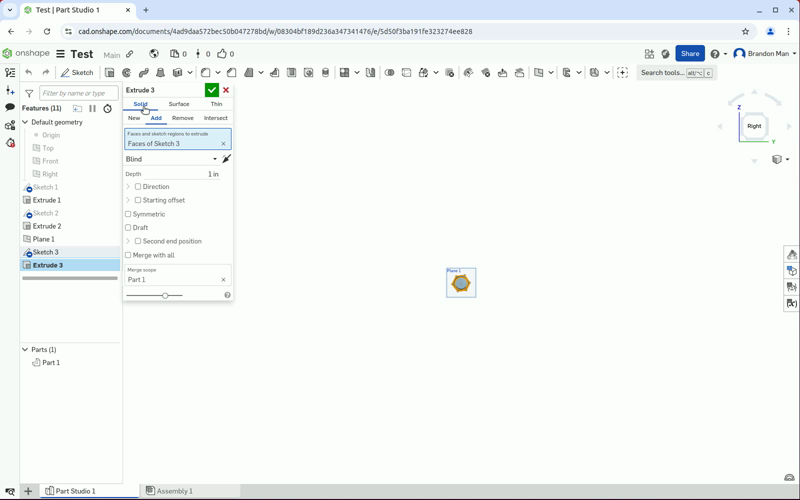
click(143, 106)
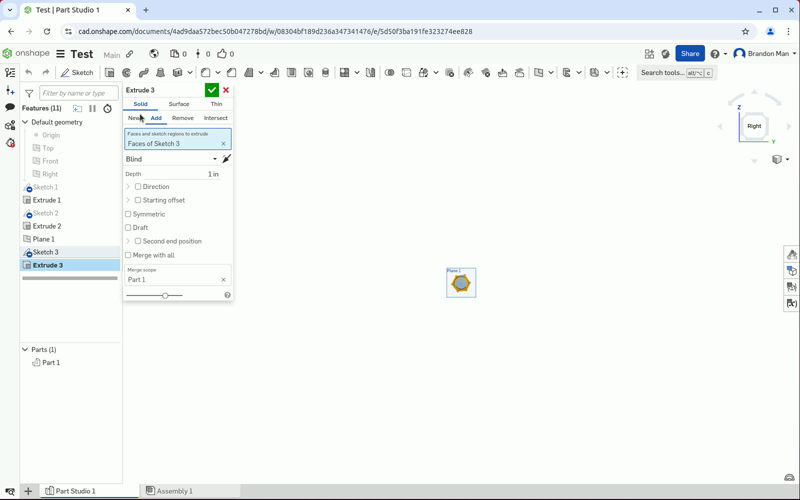
mouse_move(137, 120)
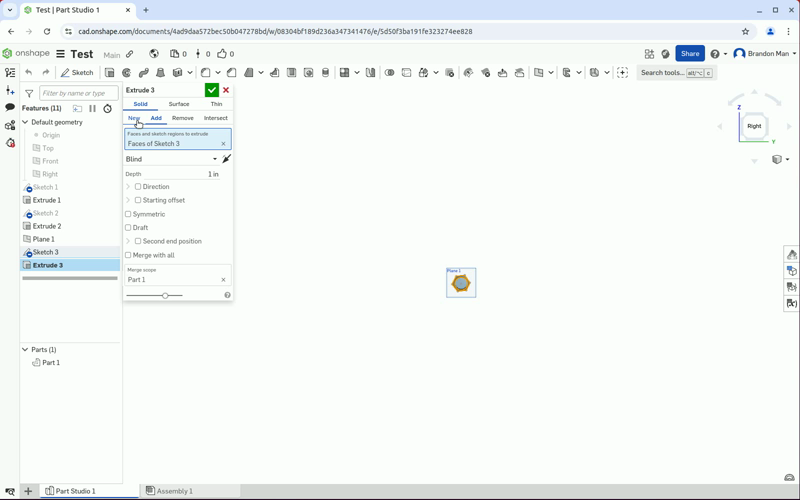
click(137, 120)
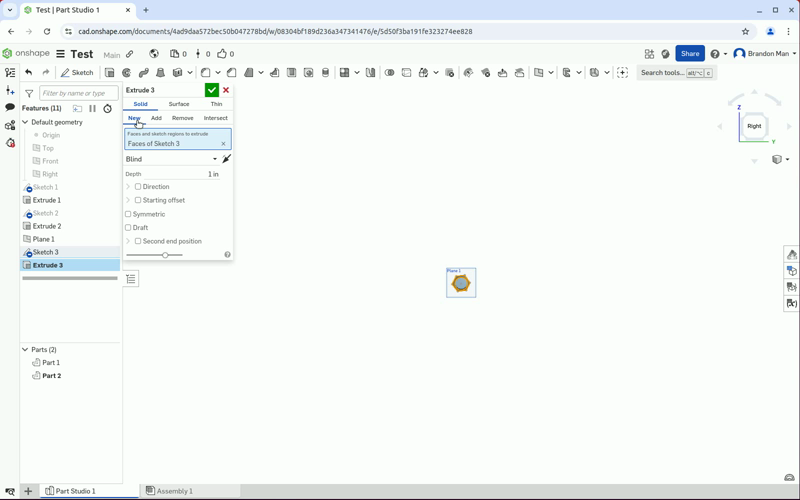
key(tab, 4)
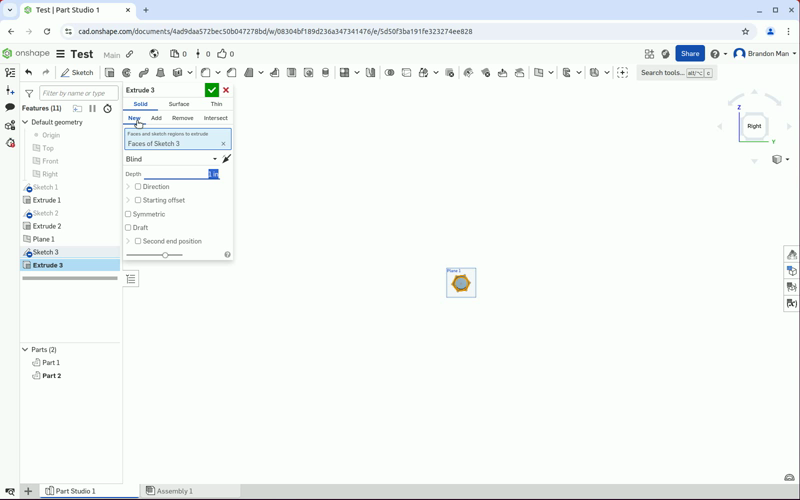
text(-0.963)
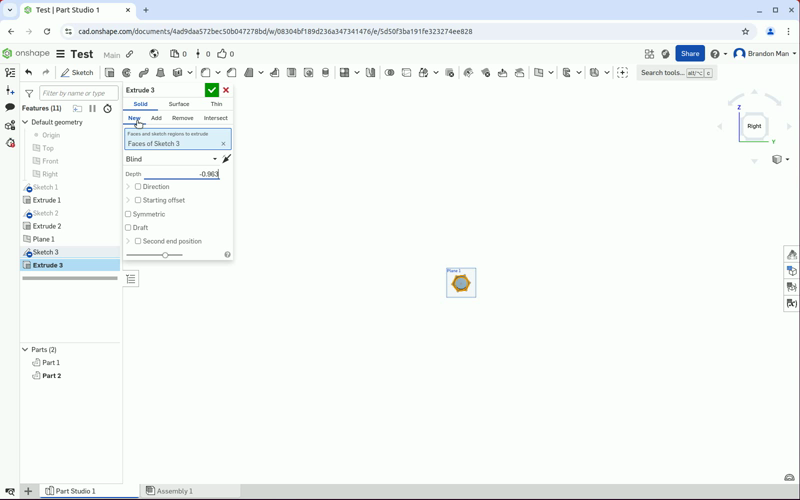
key(enter)
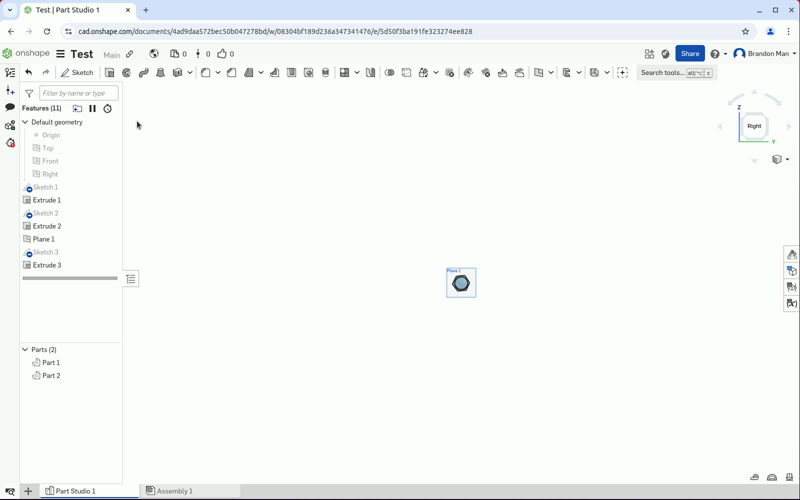
key(shift+h)
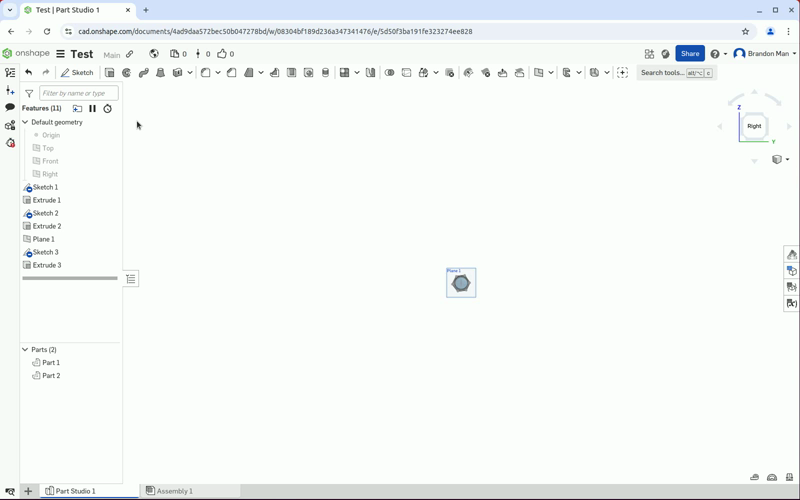
key(shift+h)
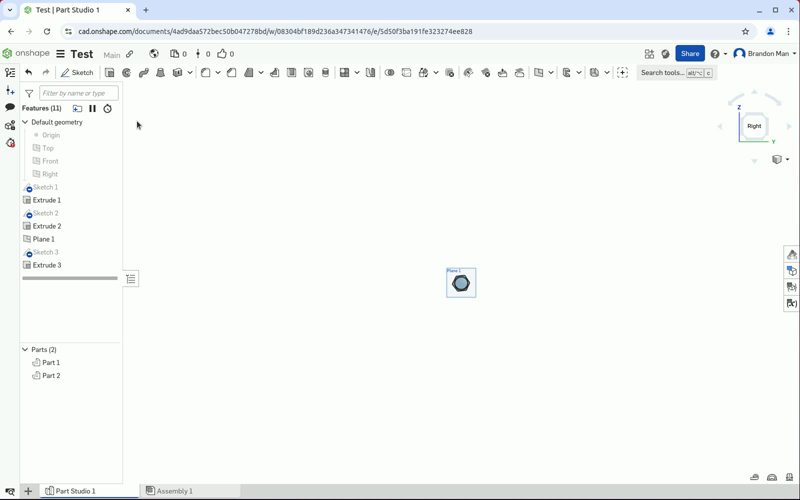
mouse_move(73, 189)
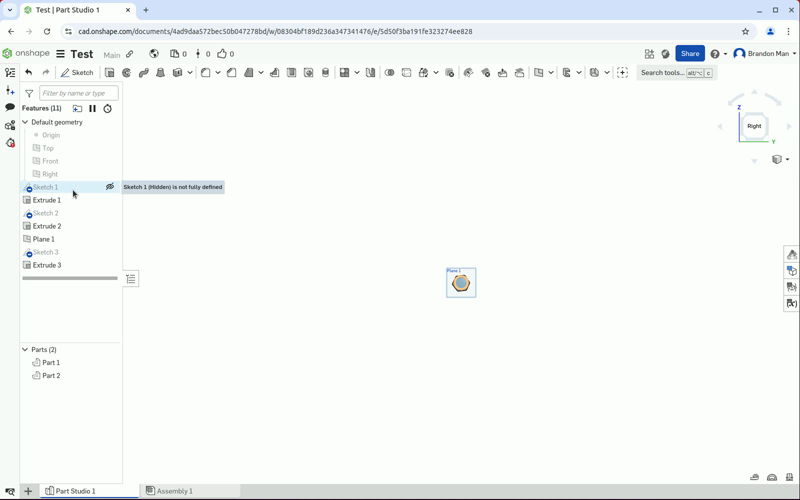
click(73, 189)
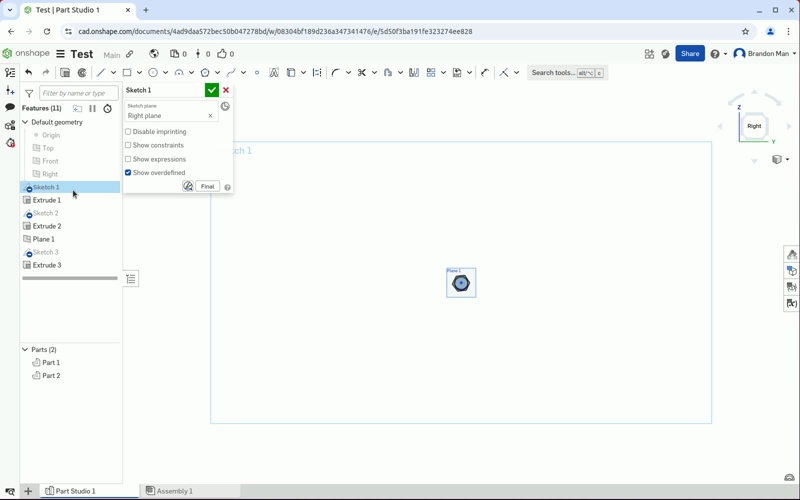
mouse_move(229, 92)
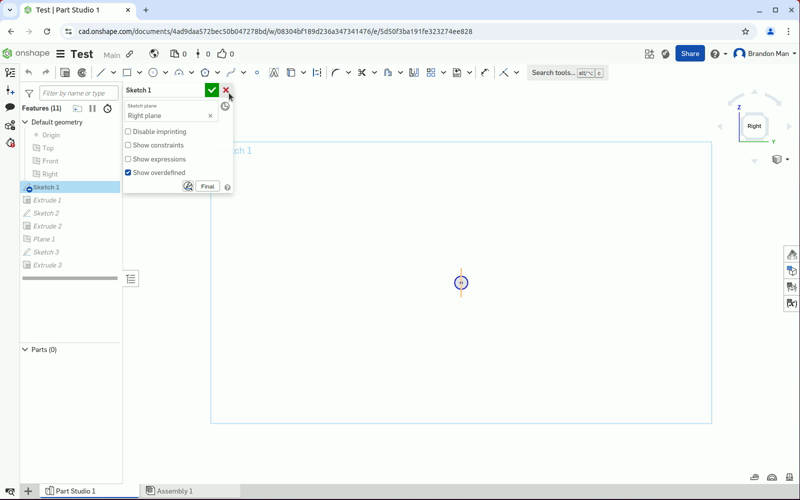
click(229, 92)
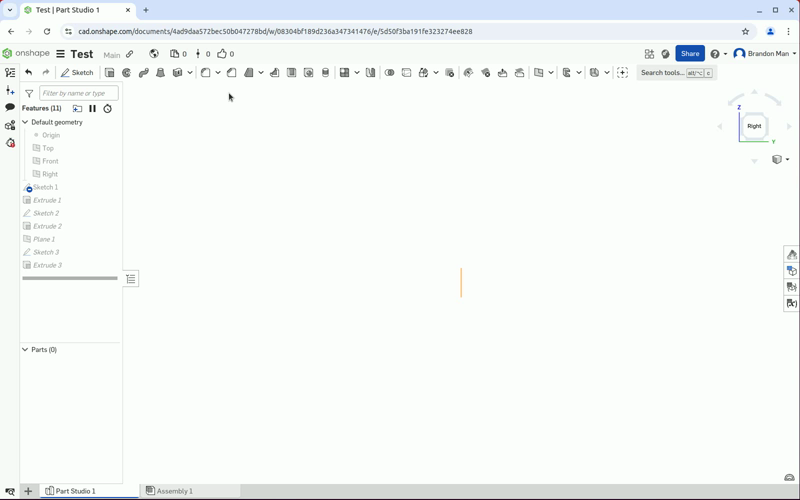
mouse_move(73, 352)
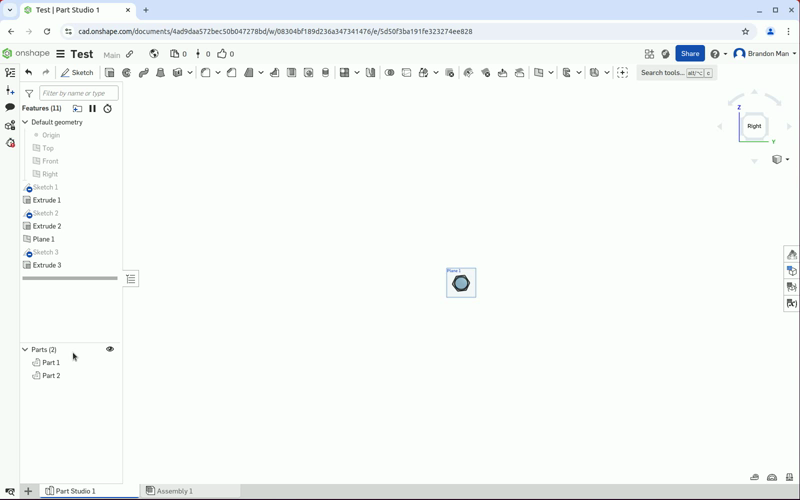
key(y)
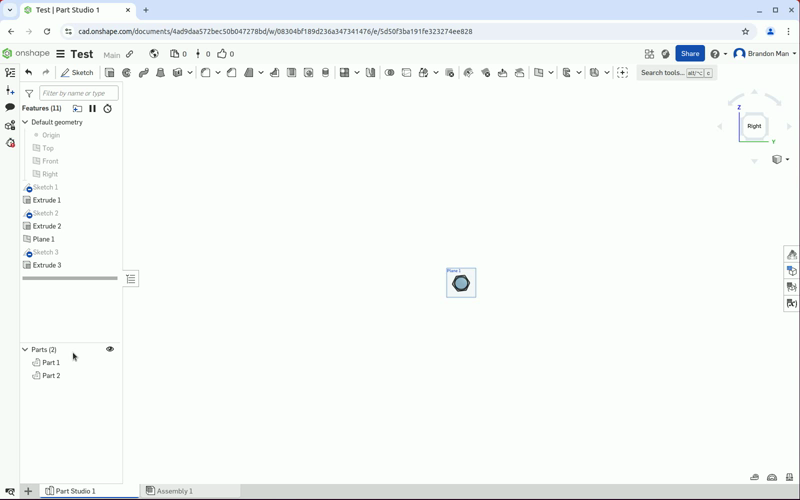
key(shift+p)
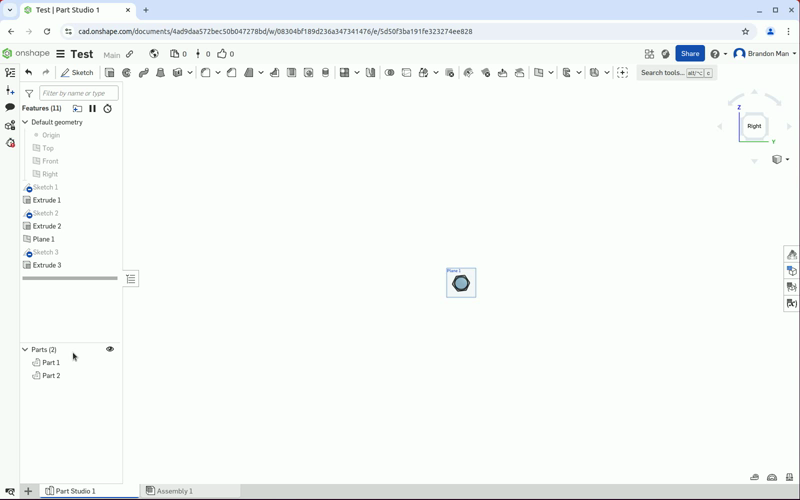
key(space)
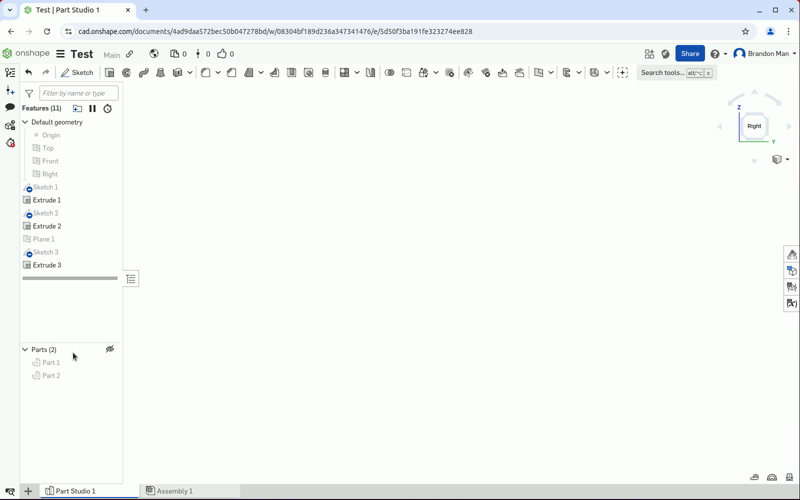
key_down(shift)
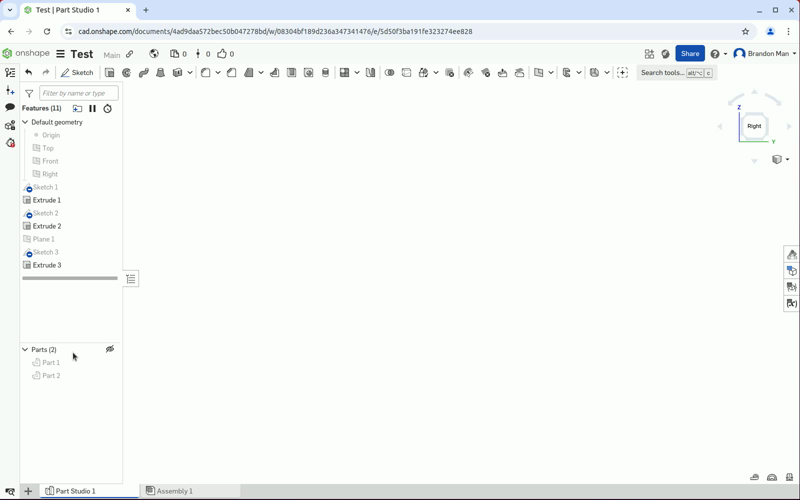
key(right)
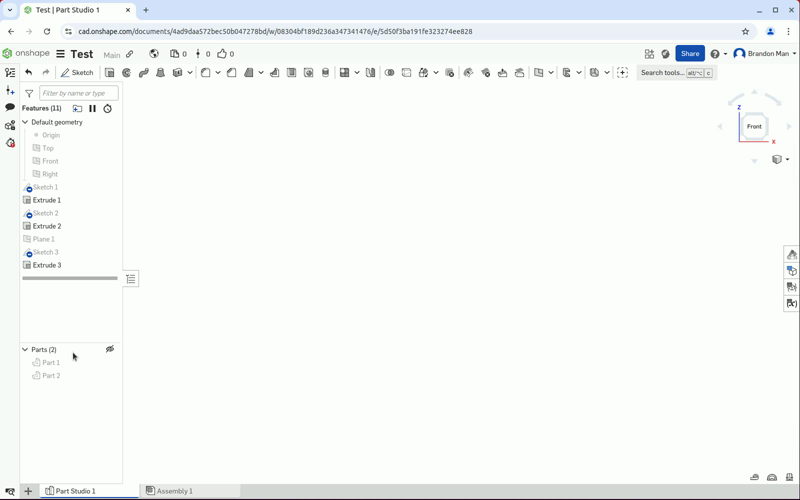
key_up(shift)
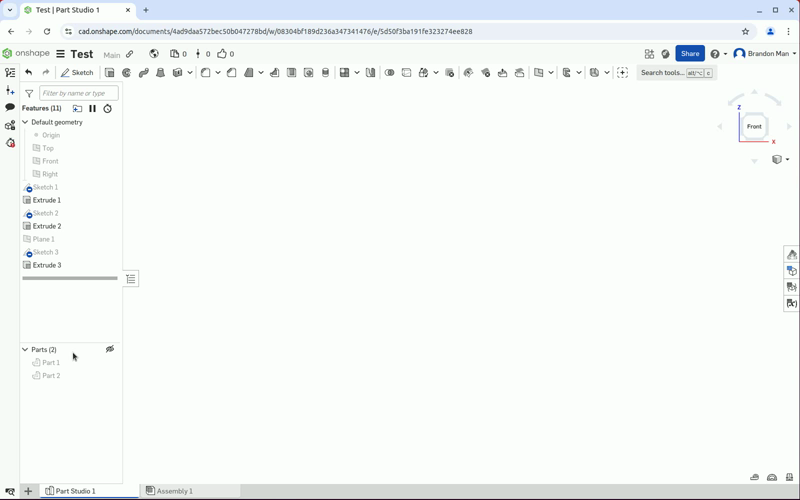
mouse_move(73, 352)
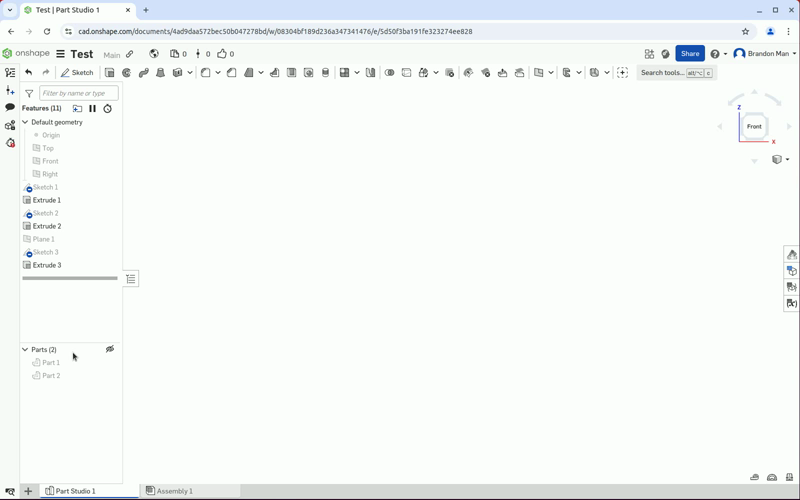
key(shift+y)
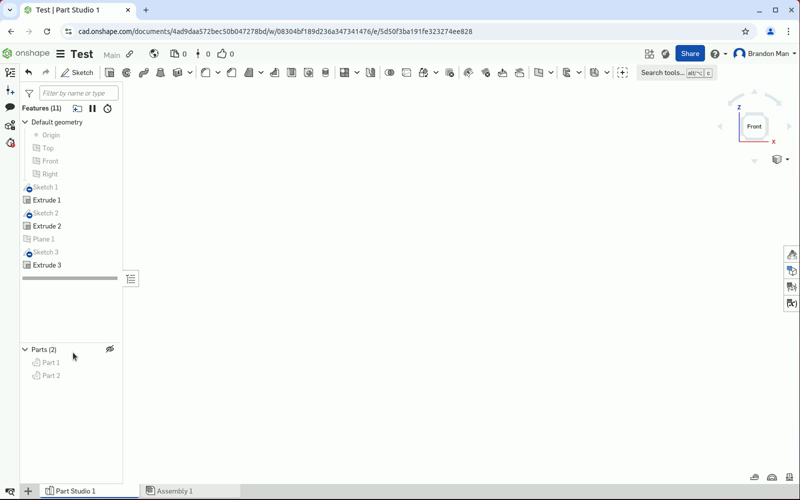
key(shift+s)
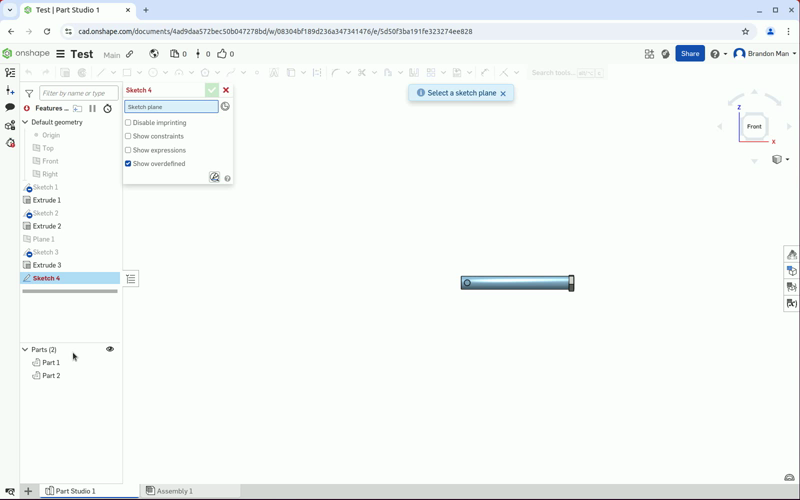
mouse_move(73, 163)
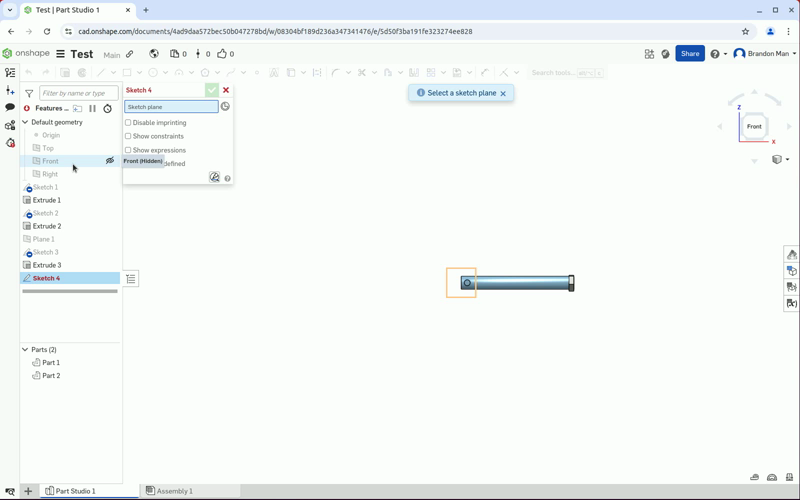
click(73, 163)
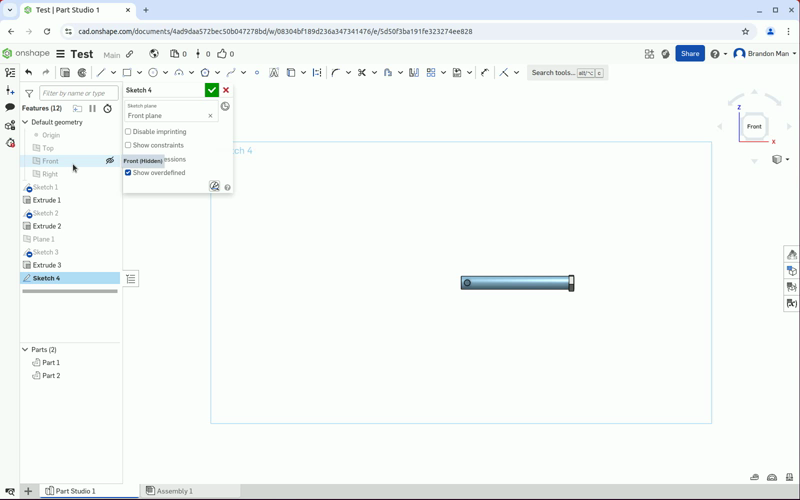
mouse_move(73, 352)
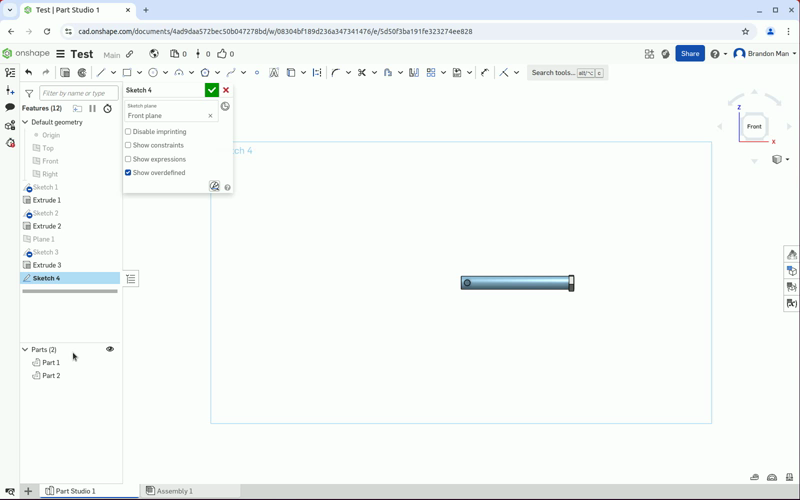
key(y)
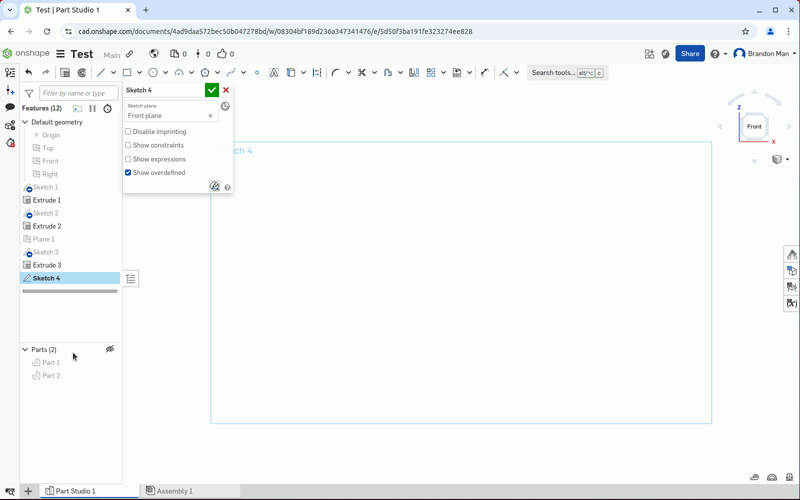
key(c)
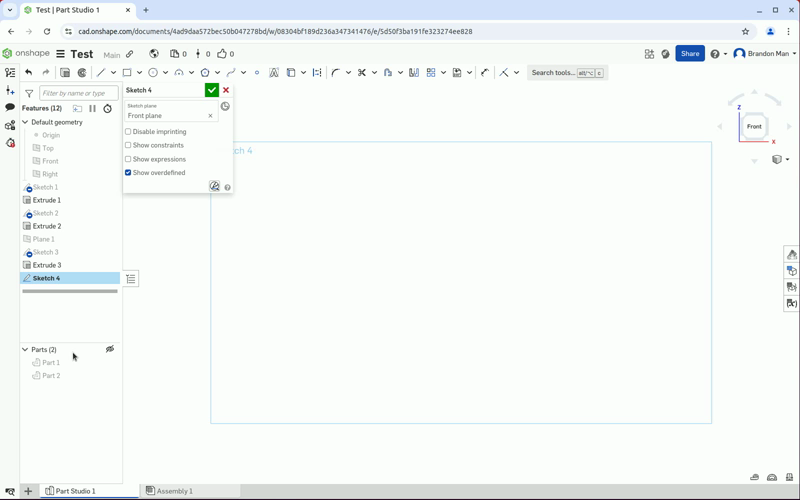
key_down(shift)
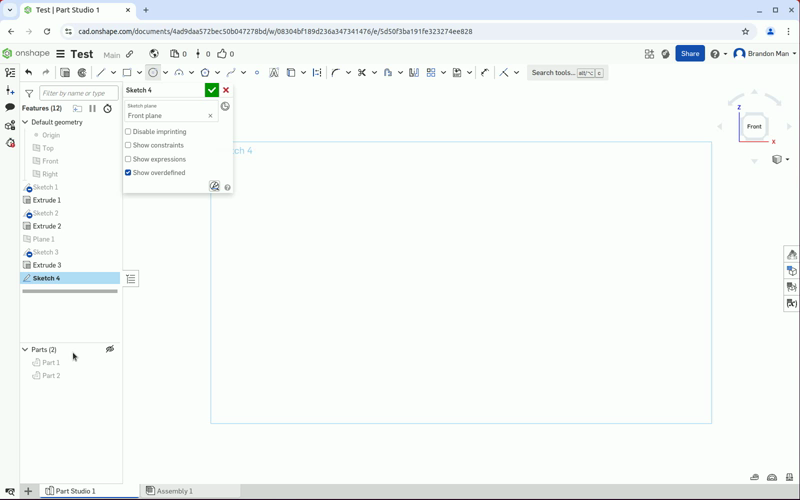
mouse_move(467, 282)
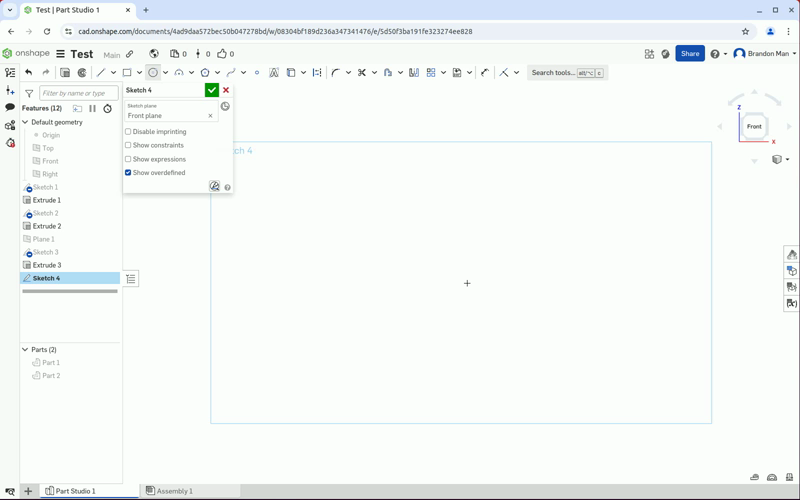
click(467, 282)
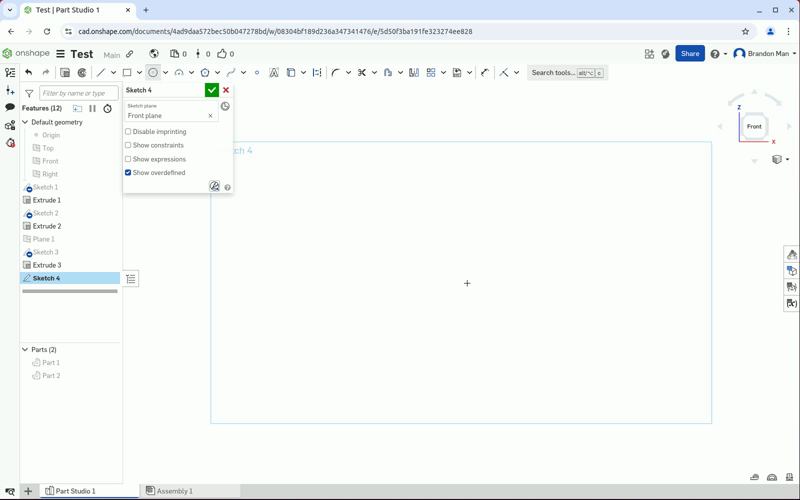
key_up(shift)
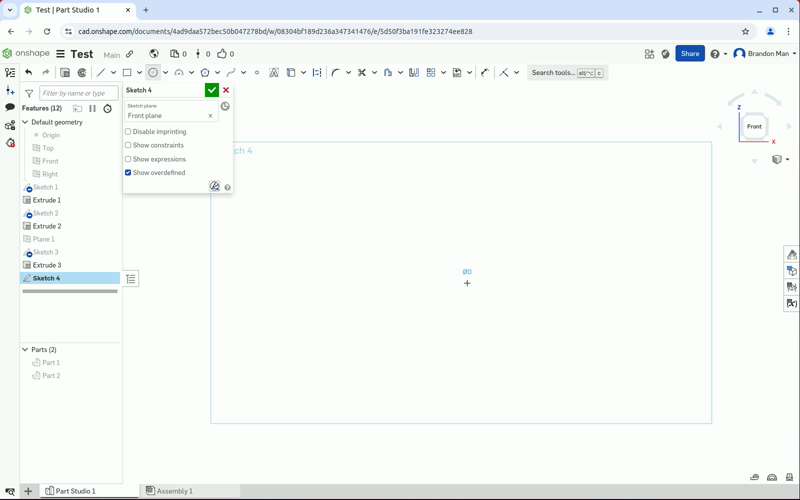
mouse_move(470, 282)
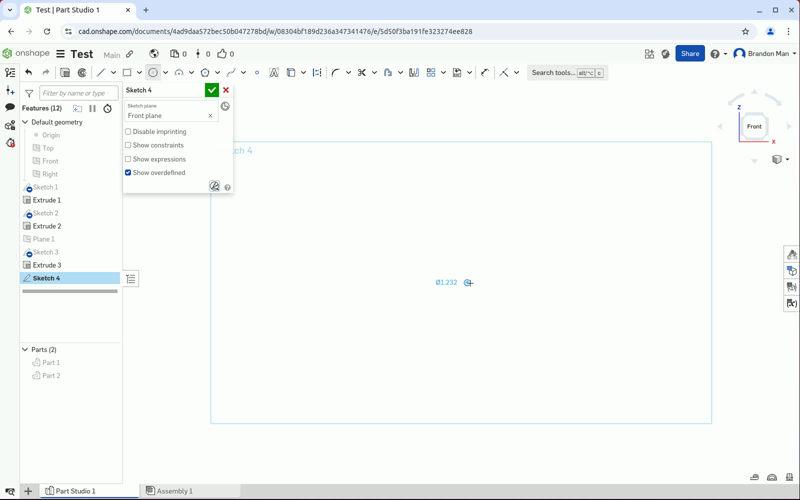
click(470, 282)
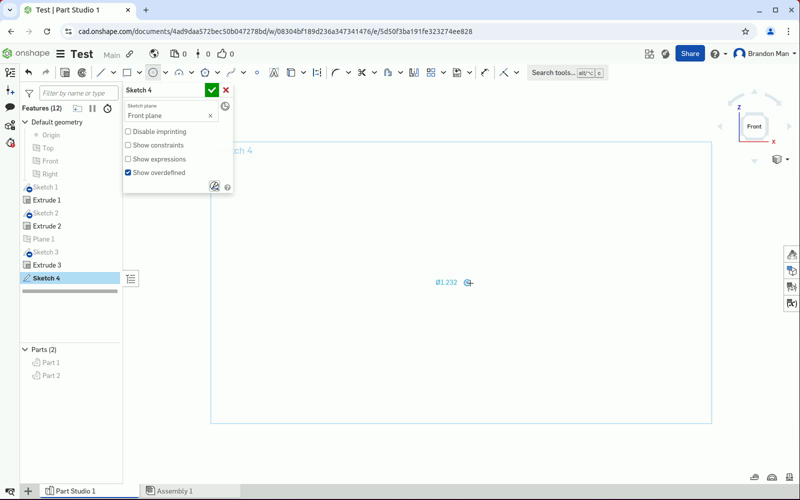
key(esc)
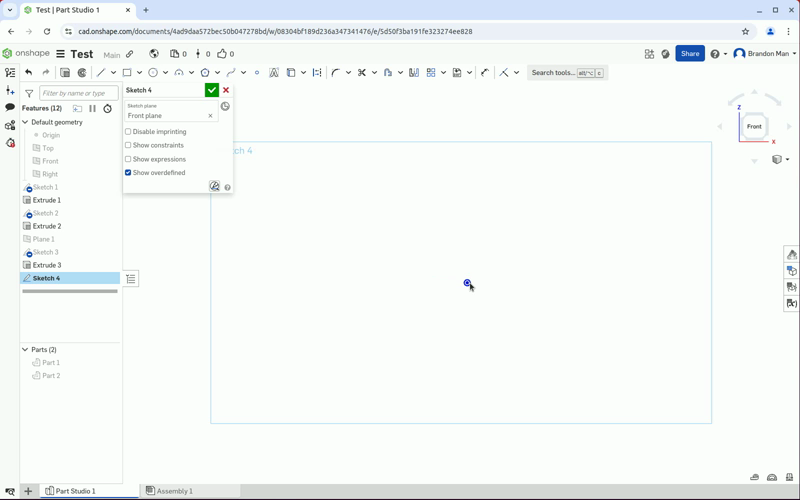
mouse_move(467, 283)
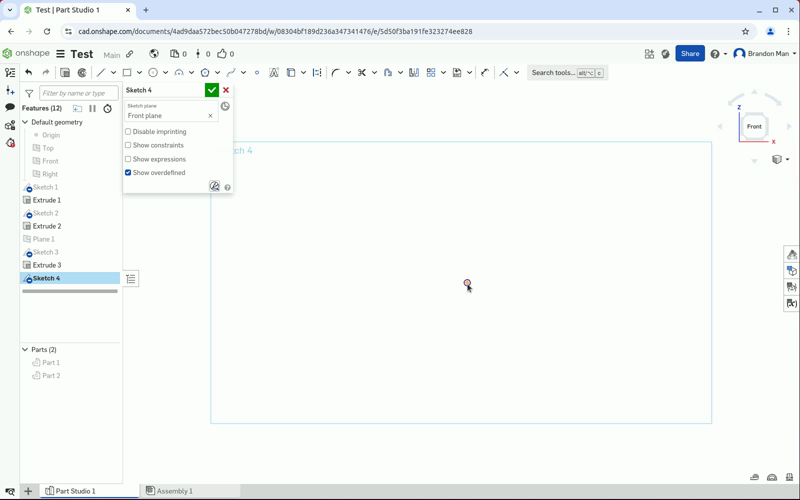
scroll(6)
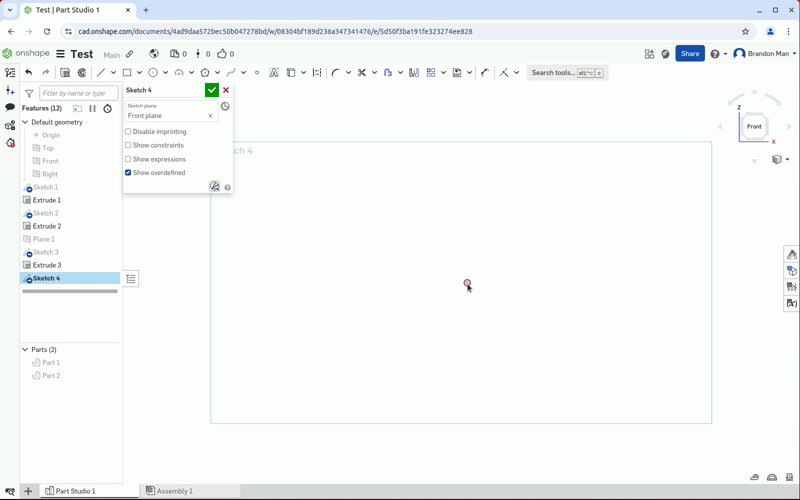
scroll(6)
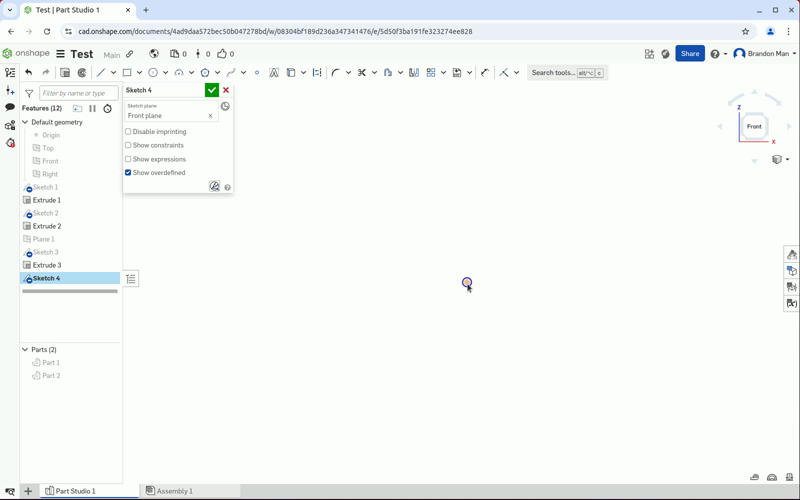
scroll(6)
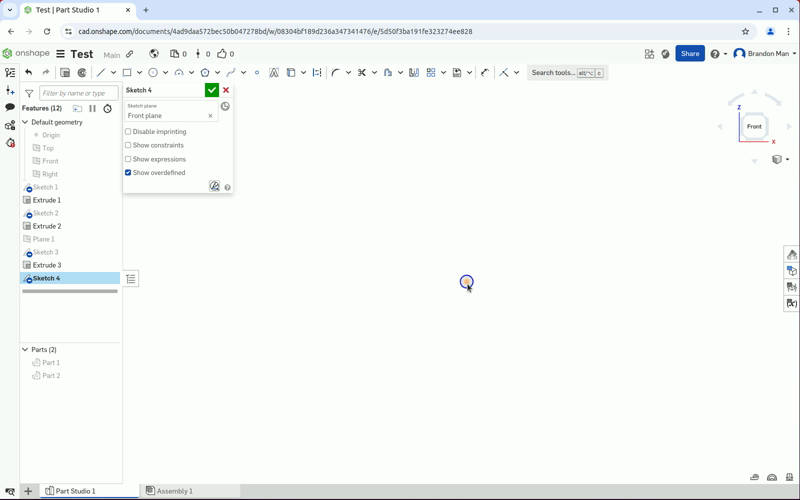
scroll(6)
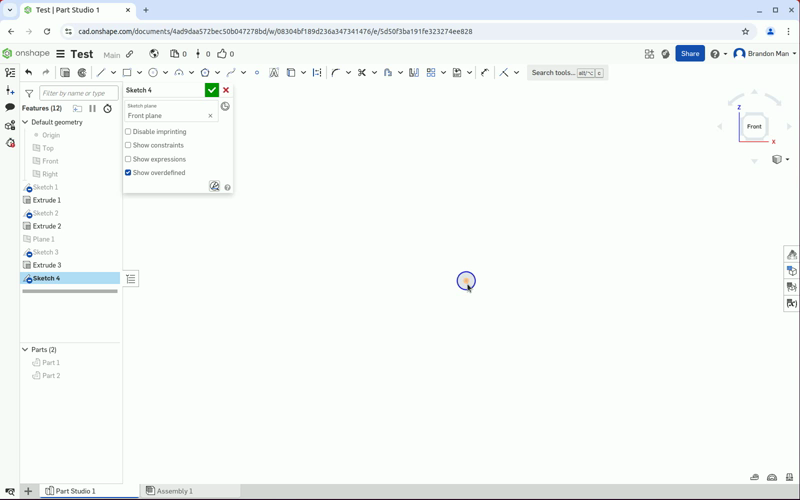
scroll(6)
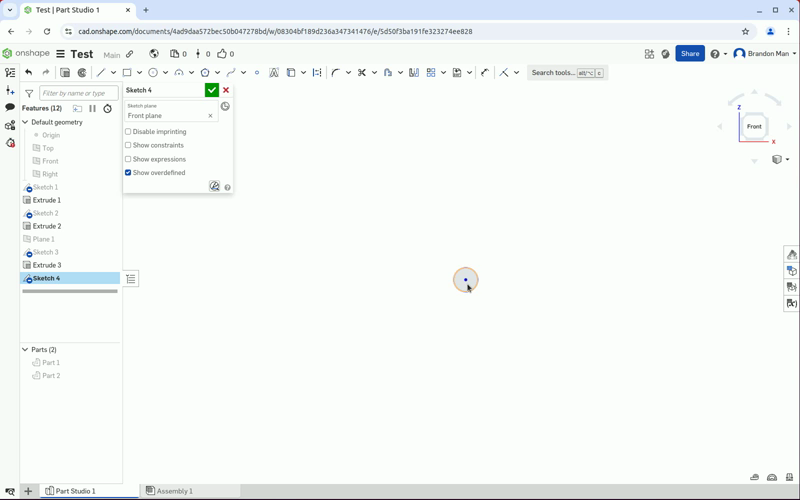
scroll(6)
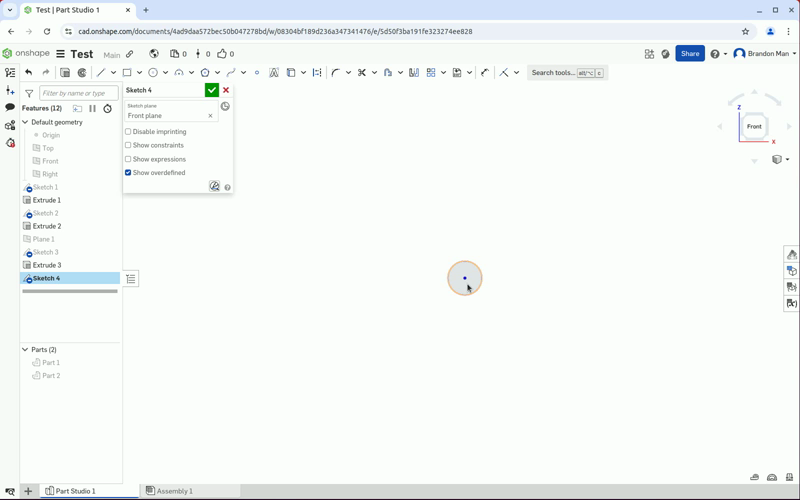
scroll(6)
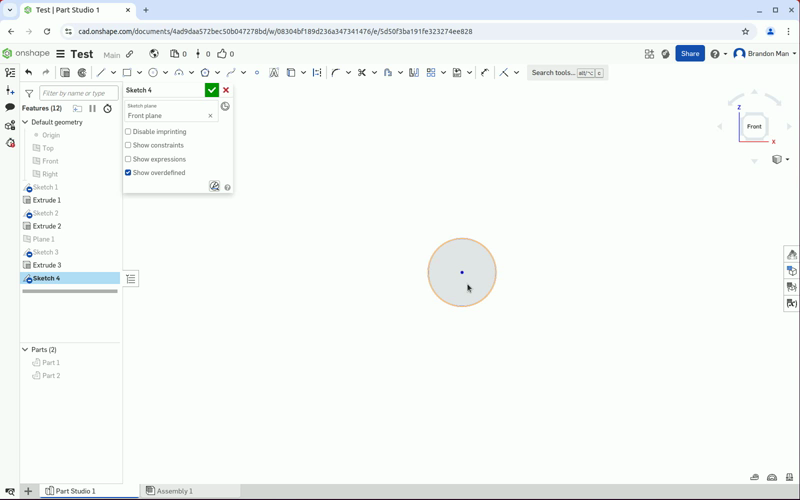
click(467, 283)
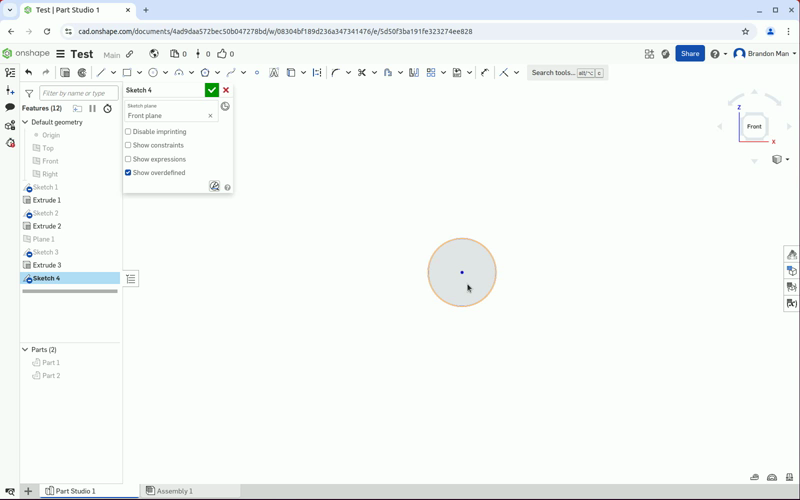
scroll(-6)
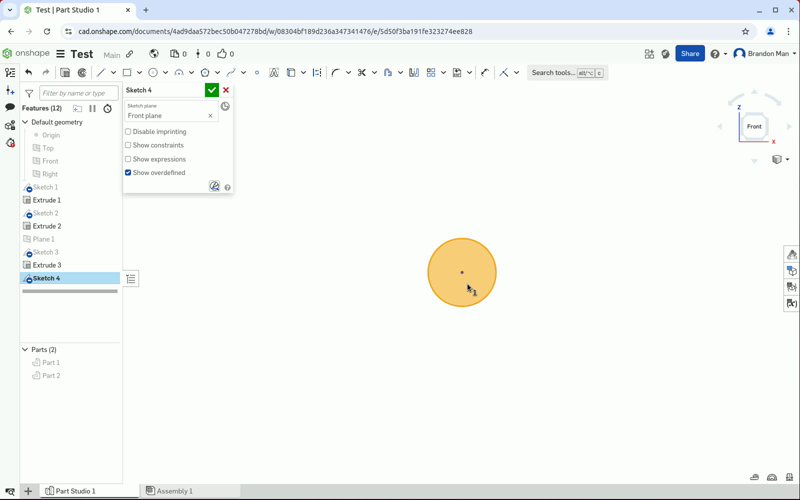
scroll(-6)
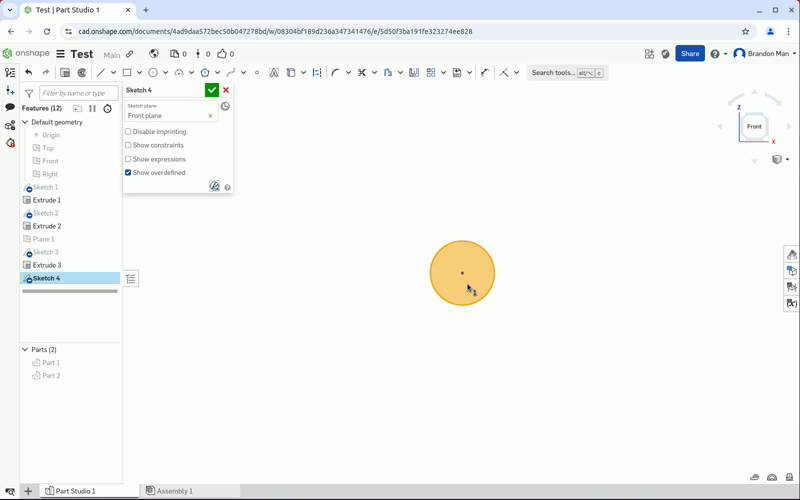
scroll(-6)
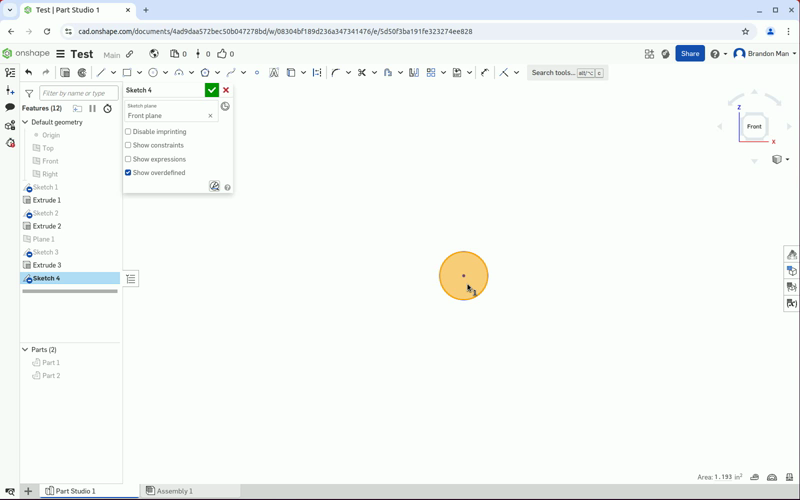
scroll(-6)
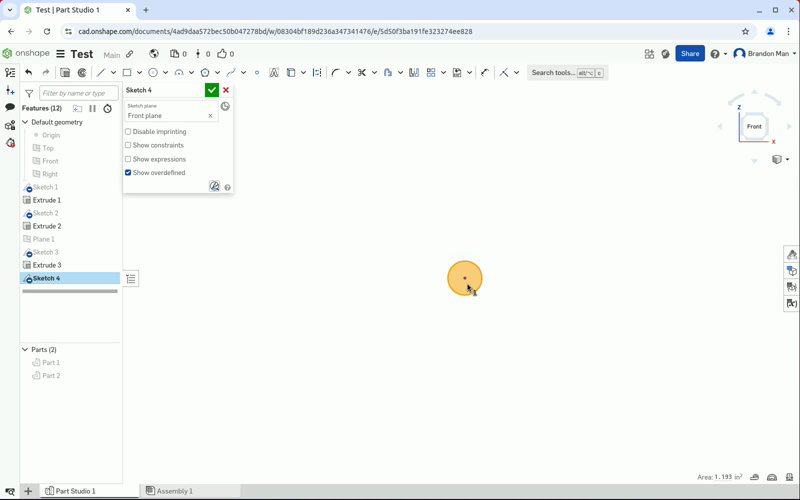
scroll(-6)
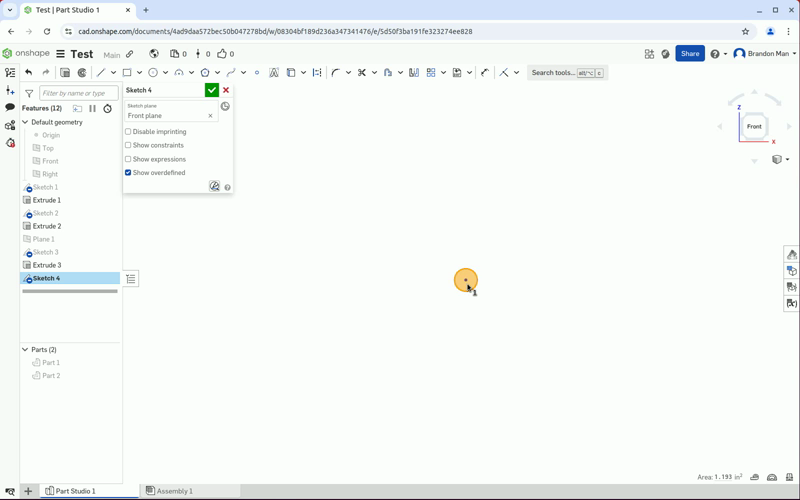
scroll(-6)
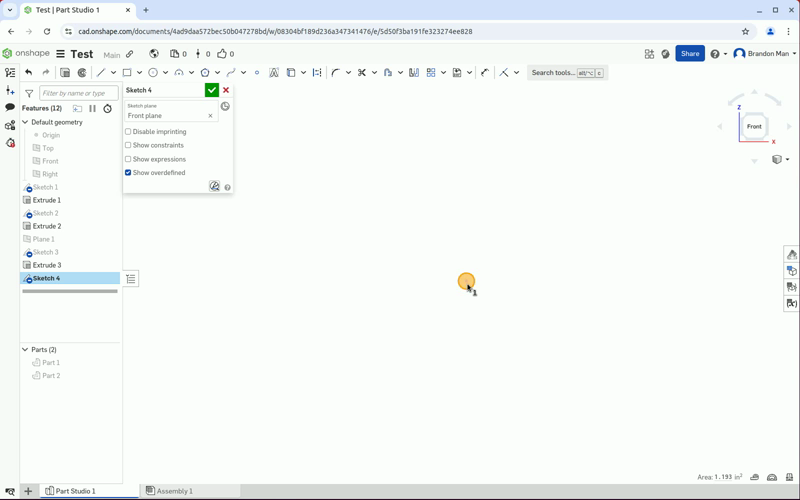
scroll(-6)
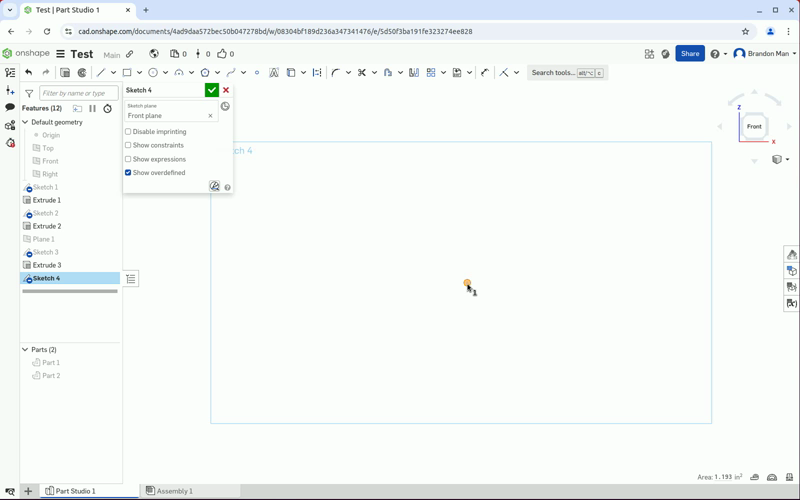
mouse_move(73, 352)
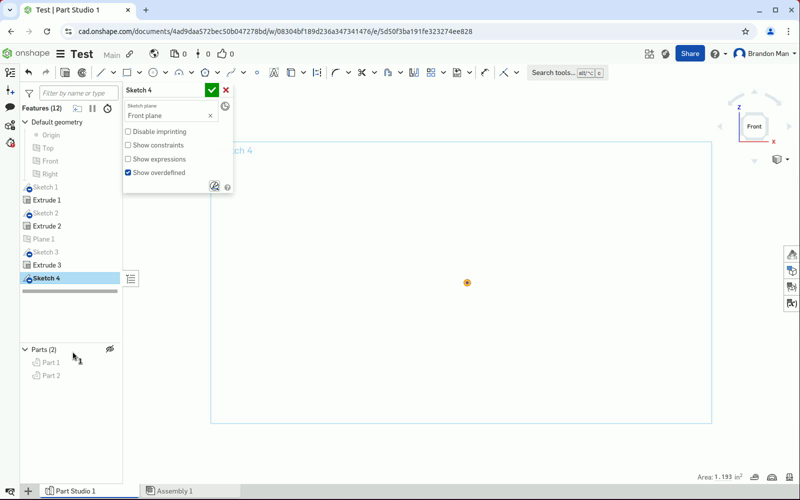
key(shift+y)
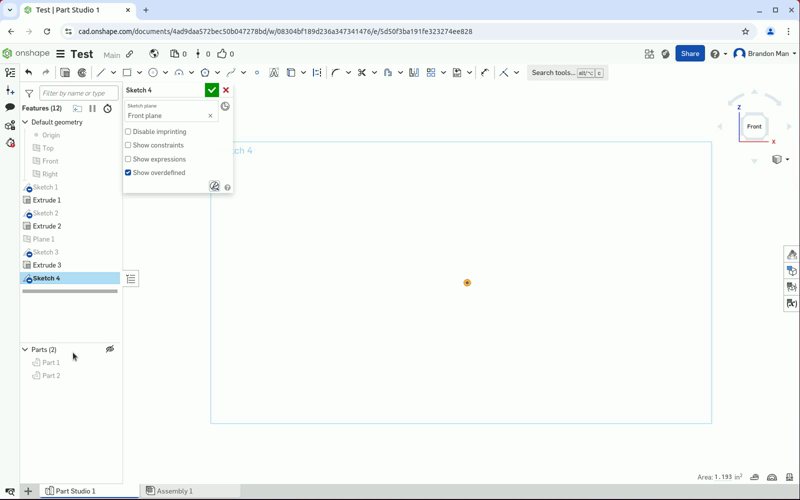
key(shift+e)
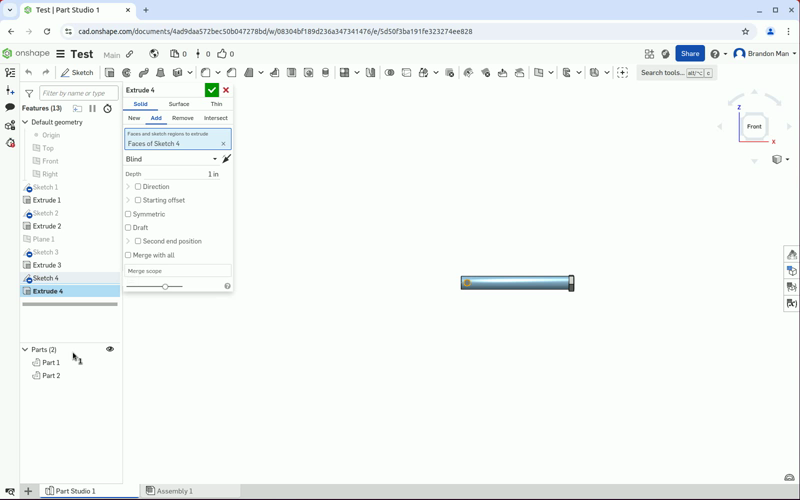
mouse_move(143, 106)
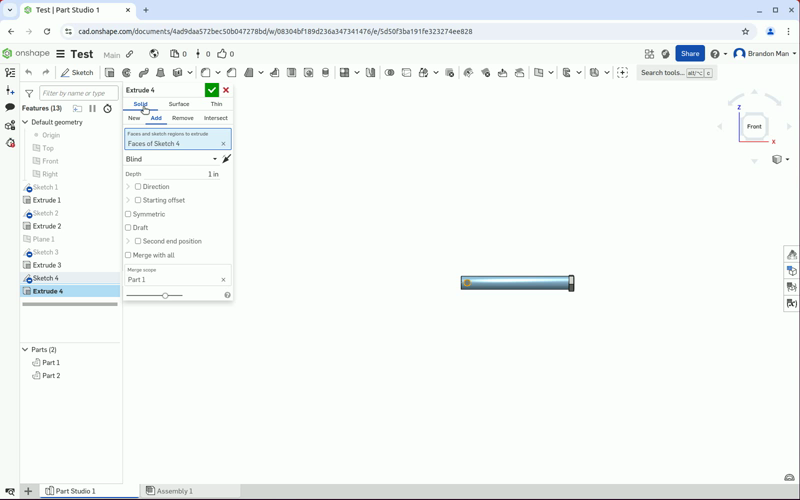
click(143, 106)
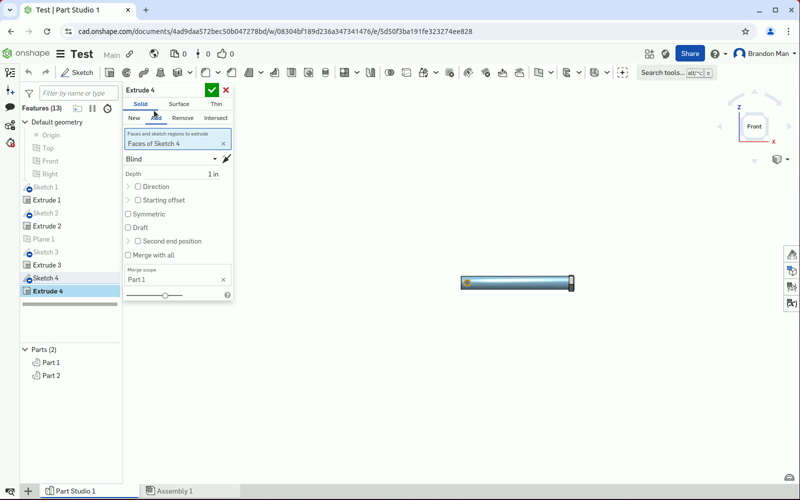
mouse_move(186, 120)
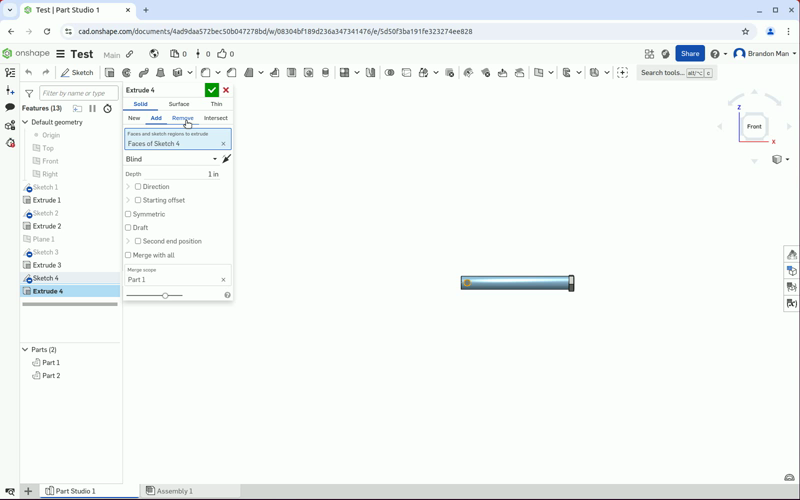
click(186, 120)
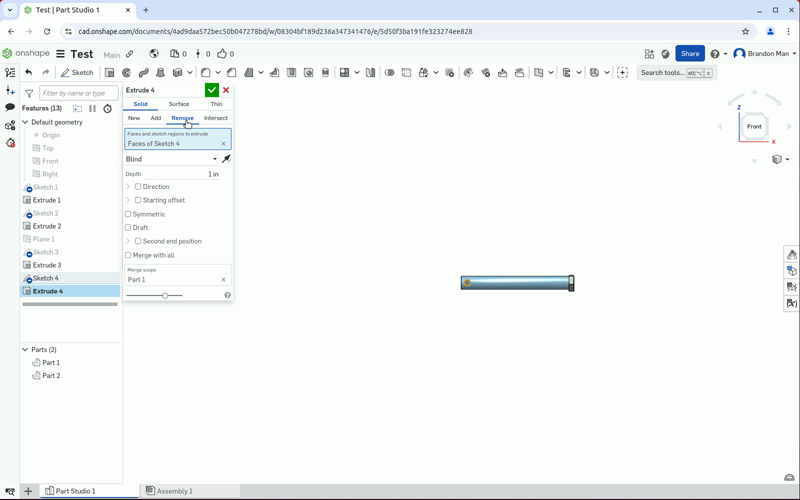
key(tab, 4)
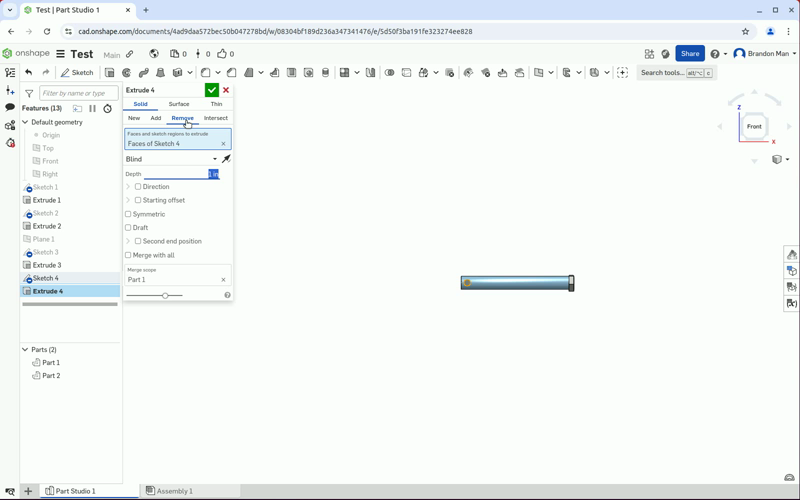
text(5.536)
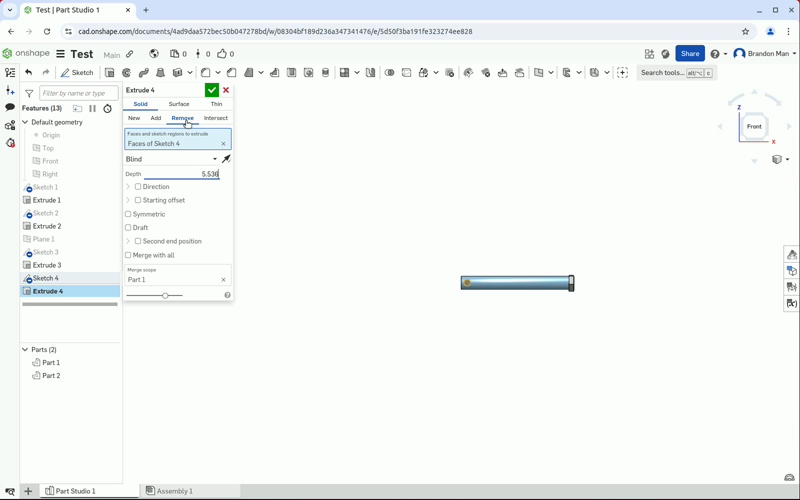
key(tab, 6)
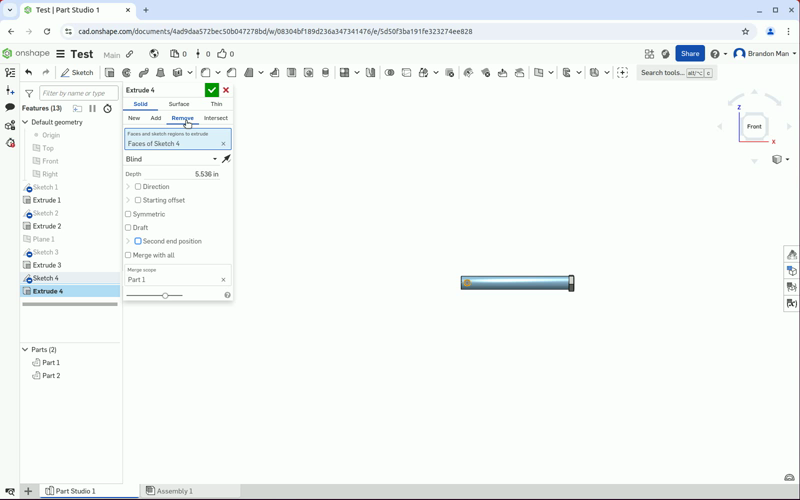
key(space)
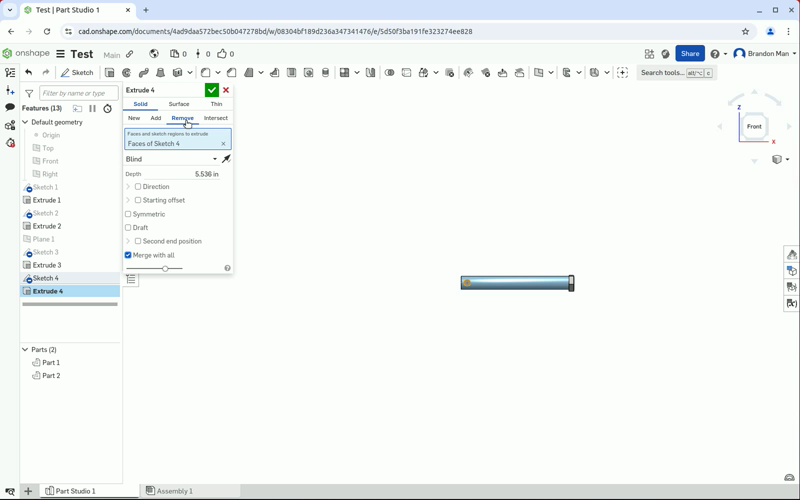
key(enter)
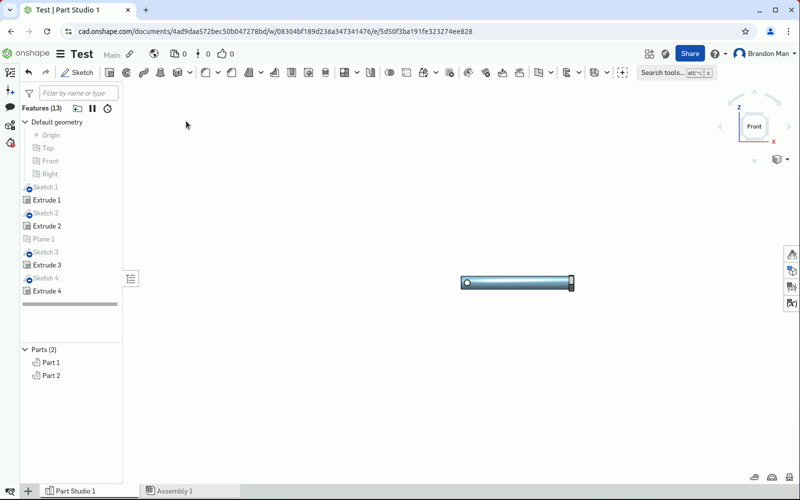
key(shift+h)
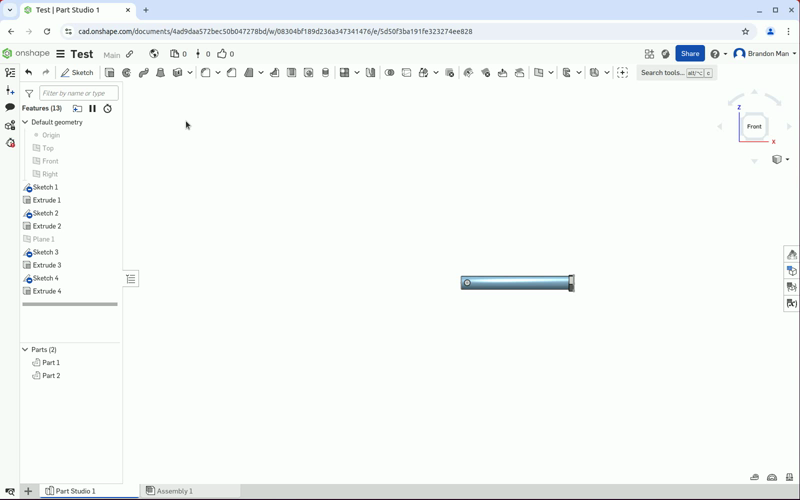
key(shift+h)
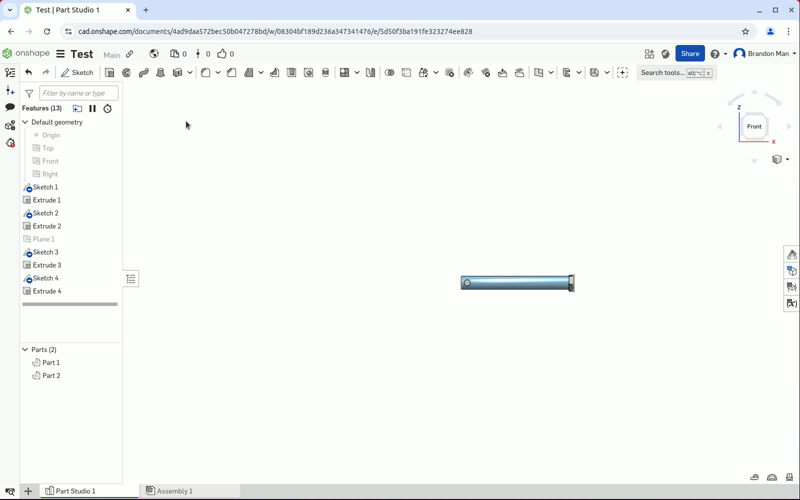
key(shift+7)
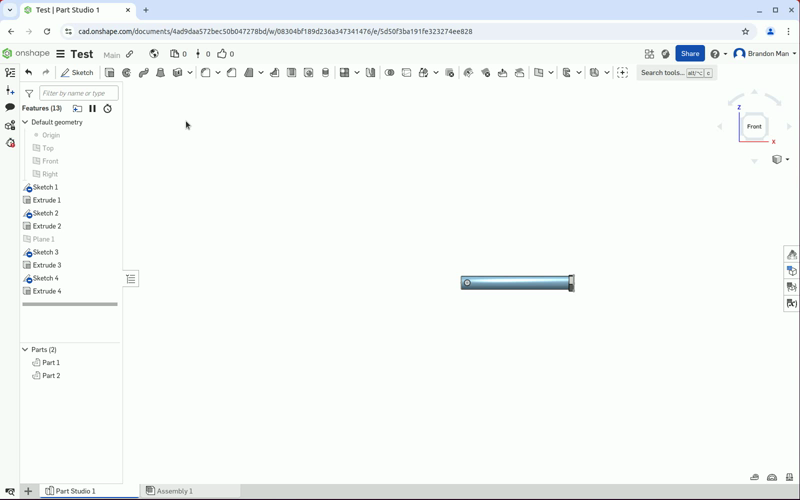
key(left, 2)
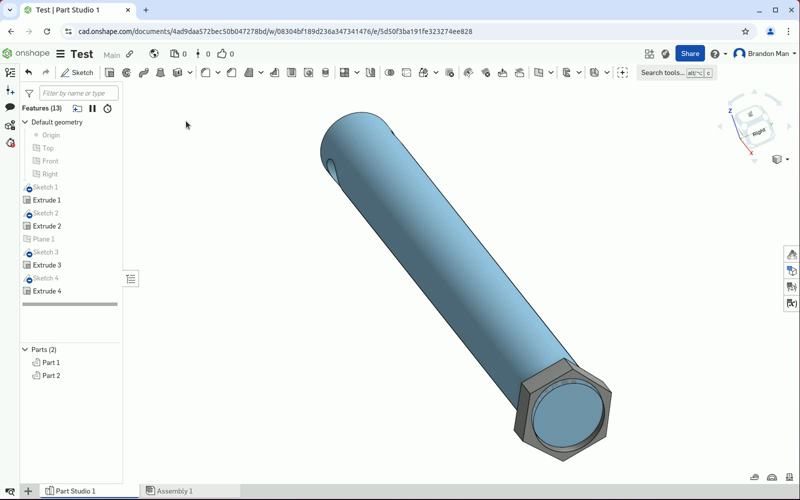
key(down, 2)
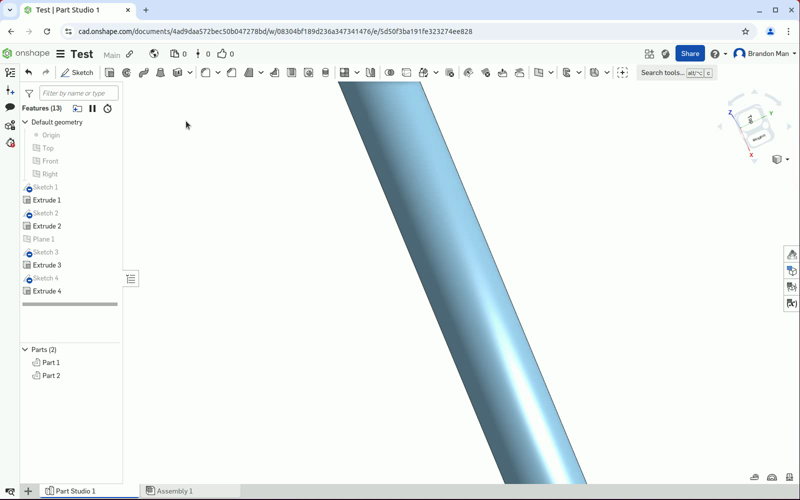
key(up, 2)
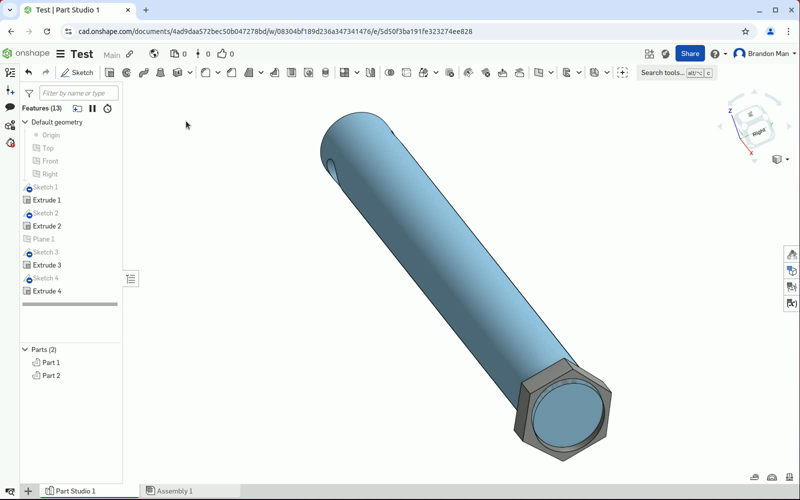
key(right, 2)
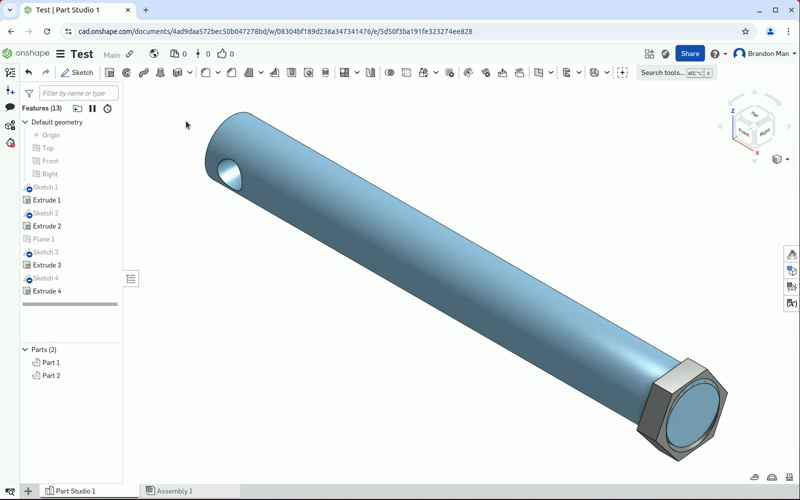
mouse_move(73, 189)
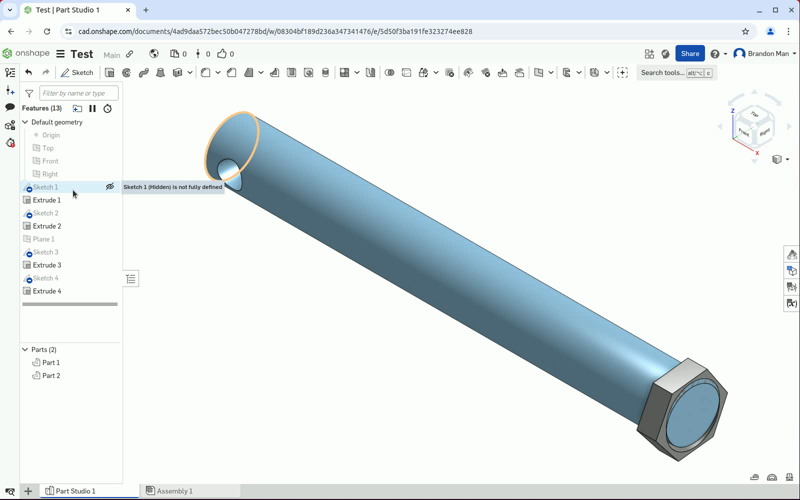
click(73, 189)